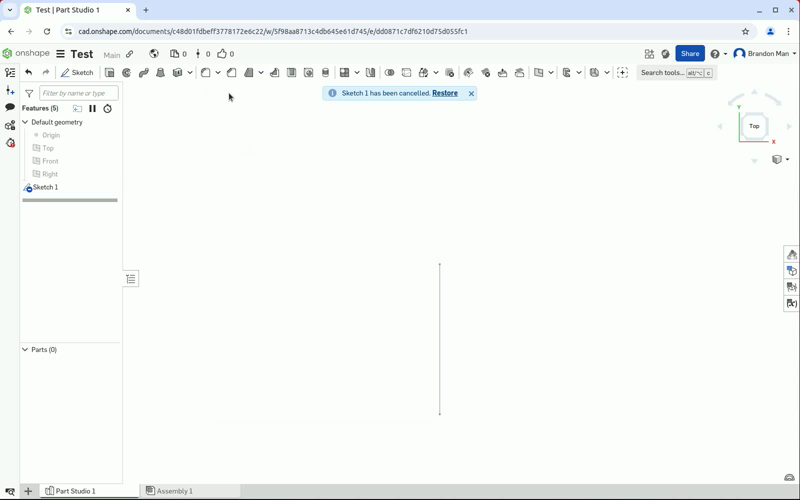
key(shift+h)
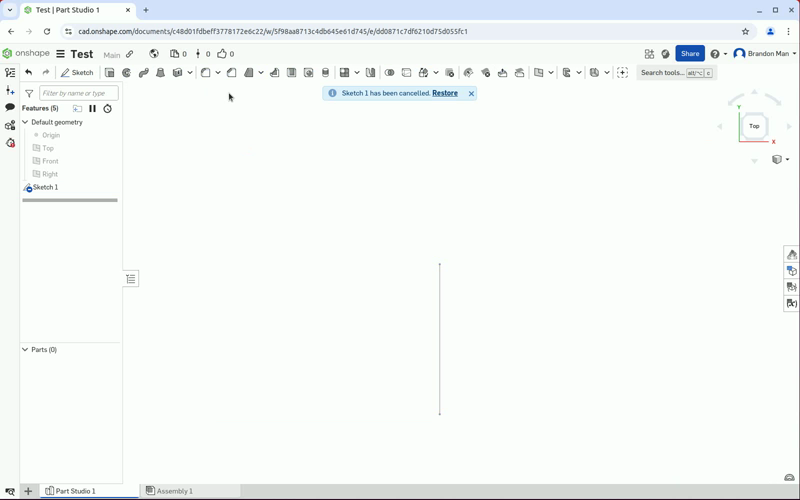
key(shift+s)
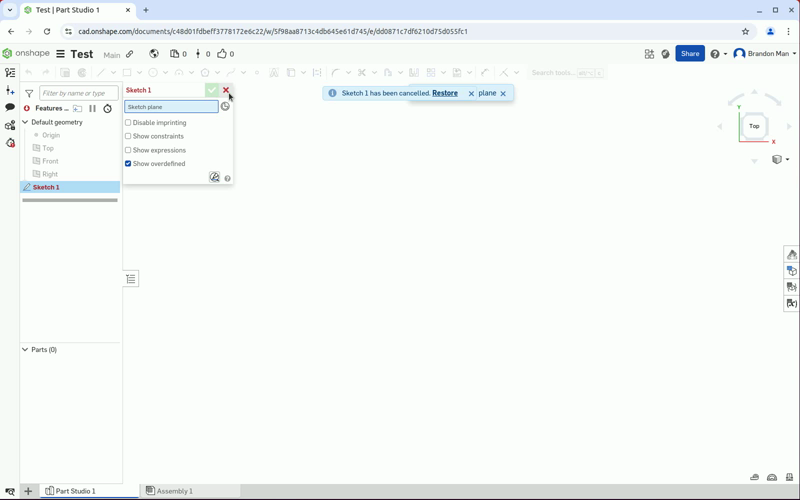
mouse_move(73, 150)
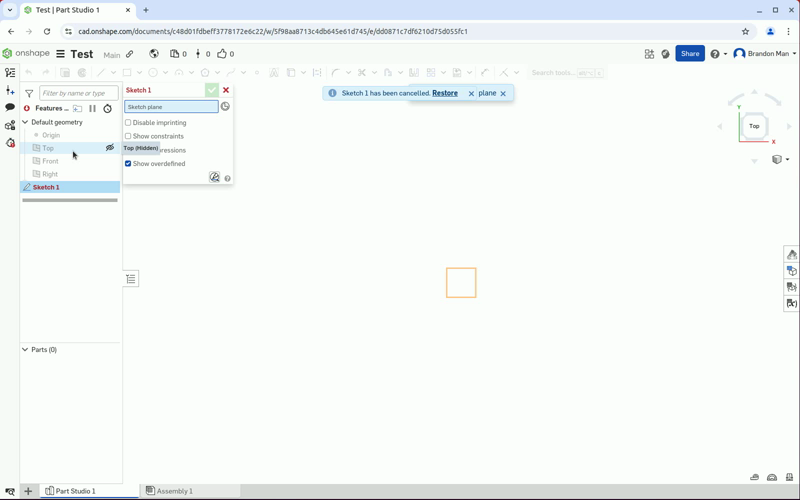
click(73, 150)
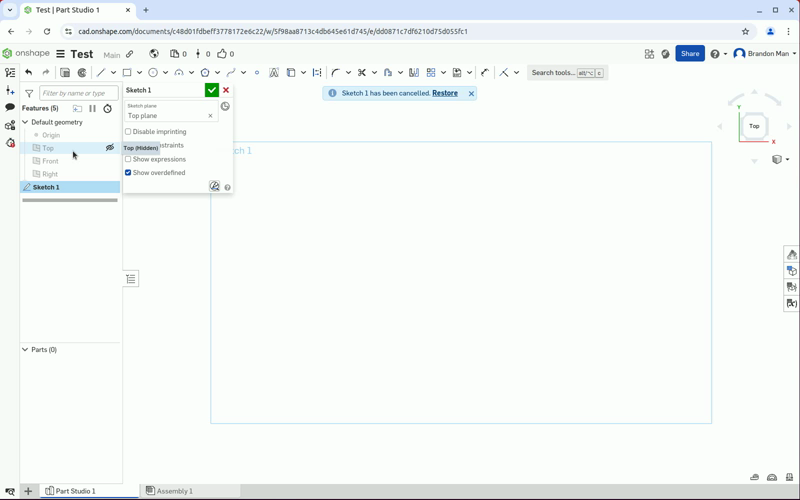
mouse_move(73, 352)
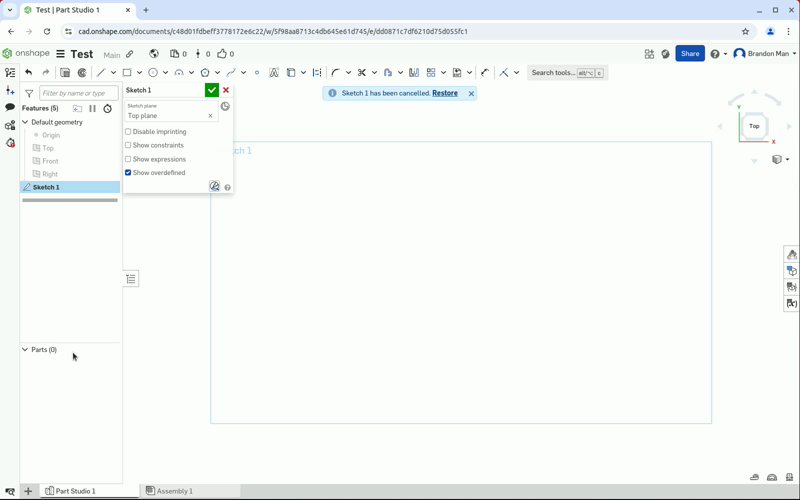
key(y)
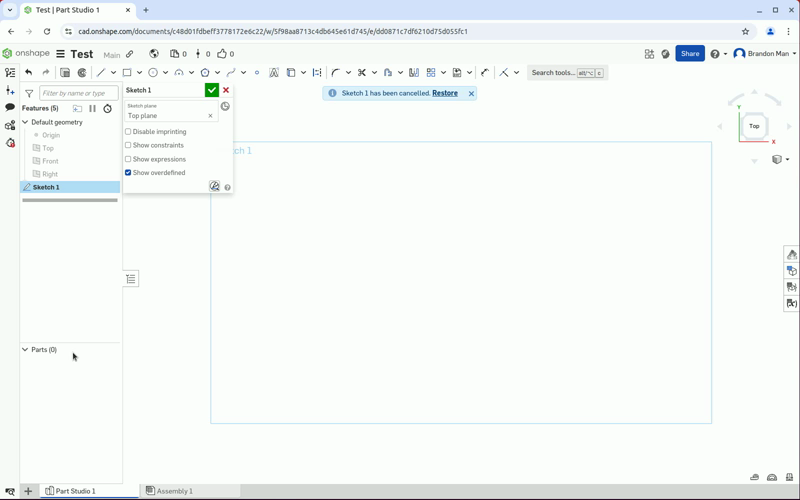
key(l)
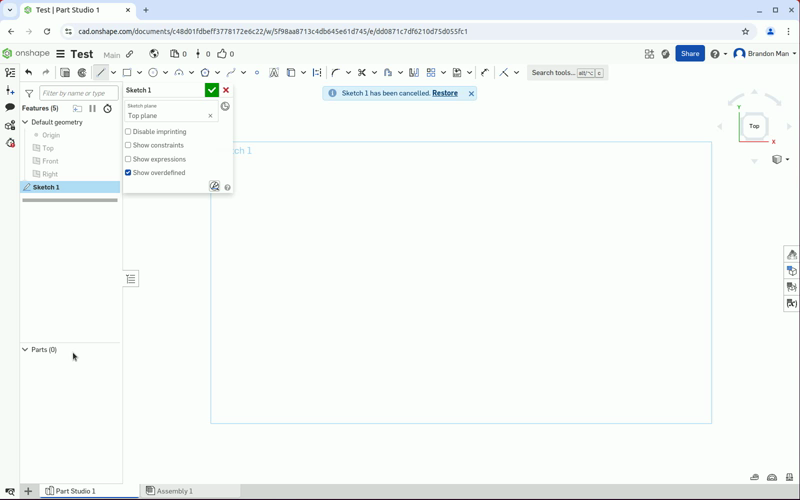
key_down(shift)
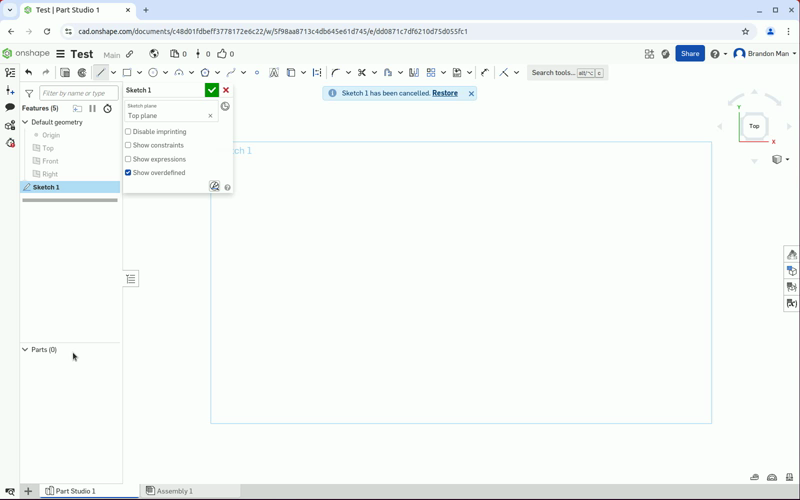
mouse_move(372, 282)
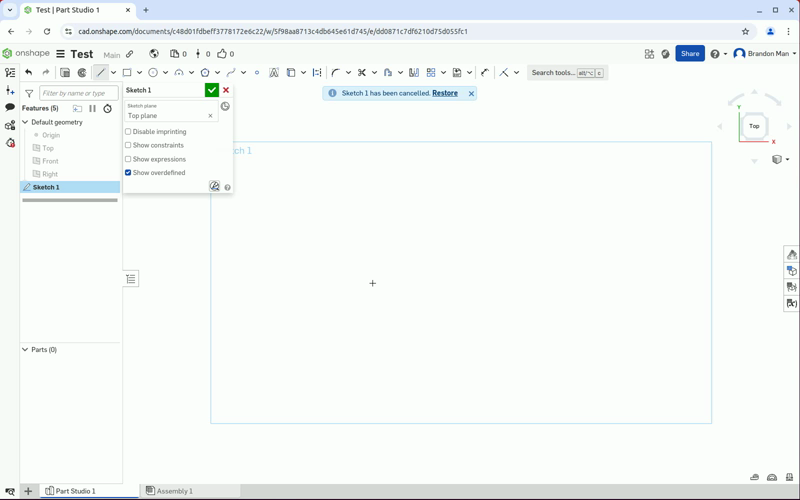
click(372, 282)
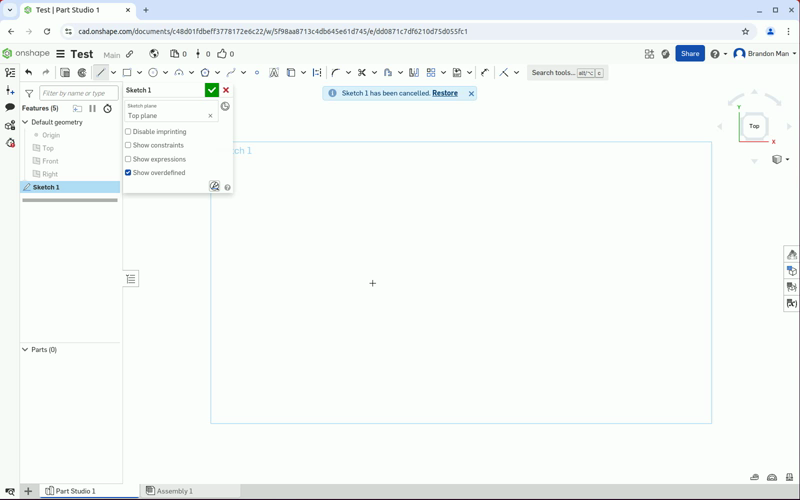
key_up(shift)
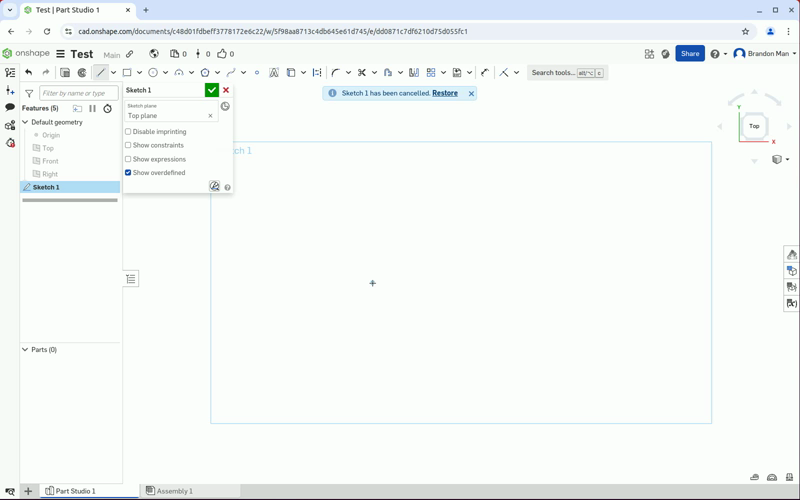
key_down(shift)
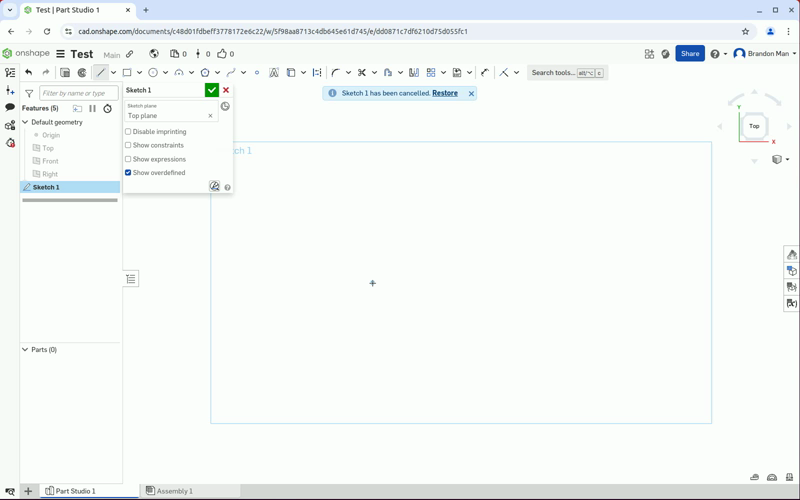
mouse_move(461, 282)
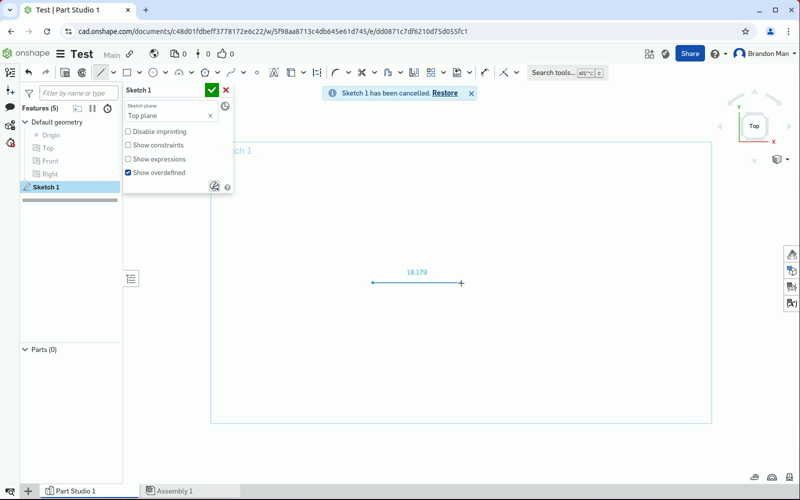
click(461, 282)
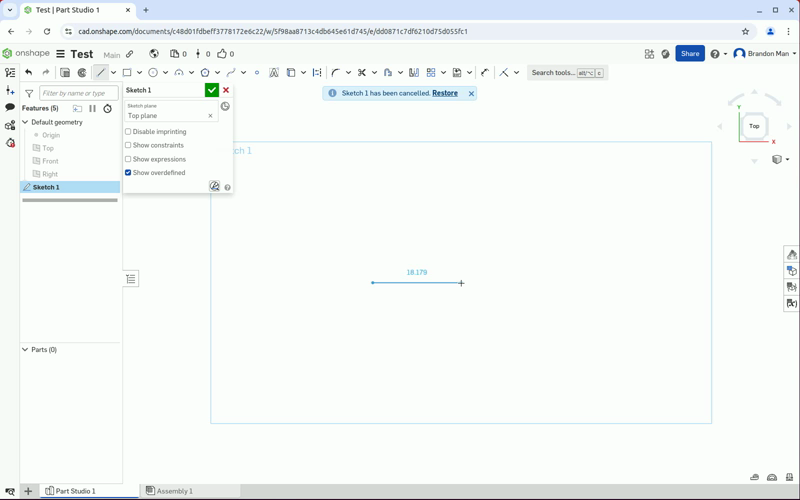
key_up(shift)
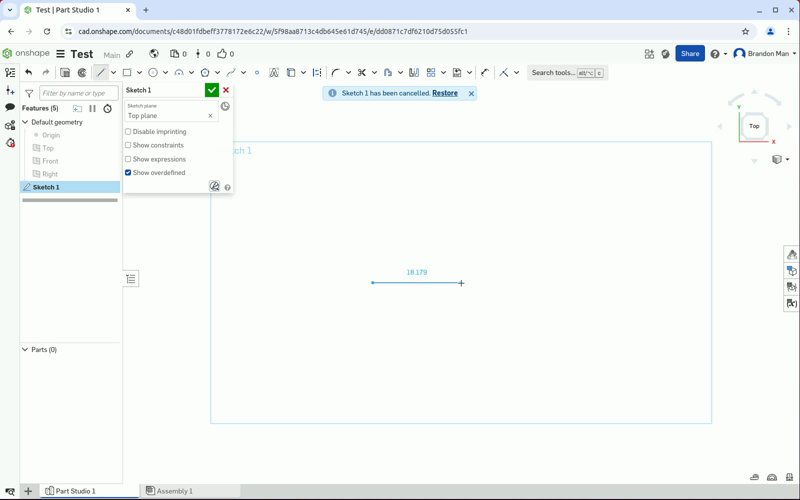
key_down(shift)
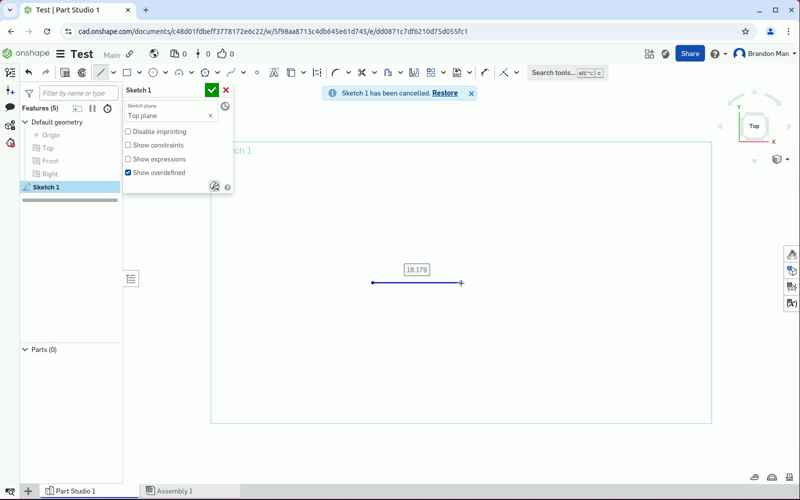
mouse_move(491, 282)
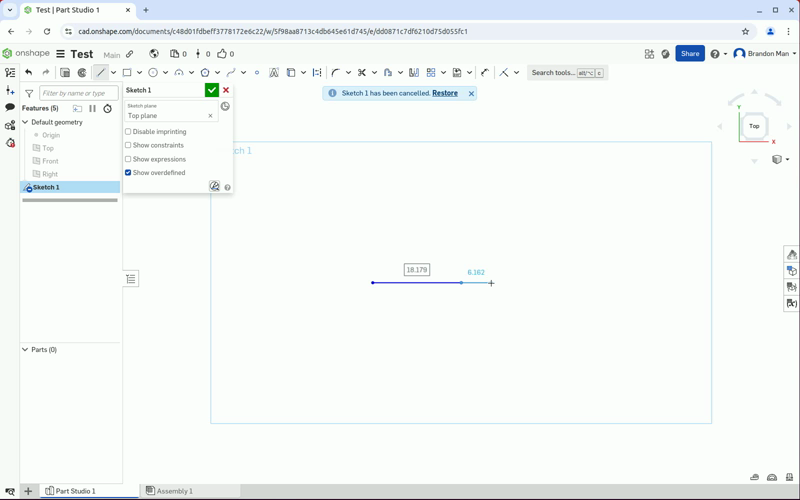
mouse_move(461, 258)
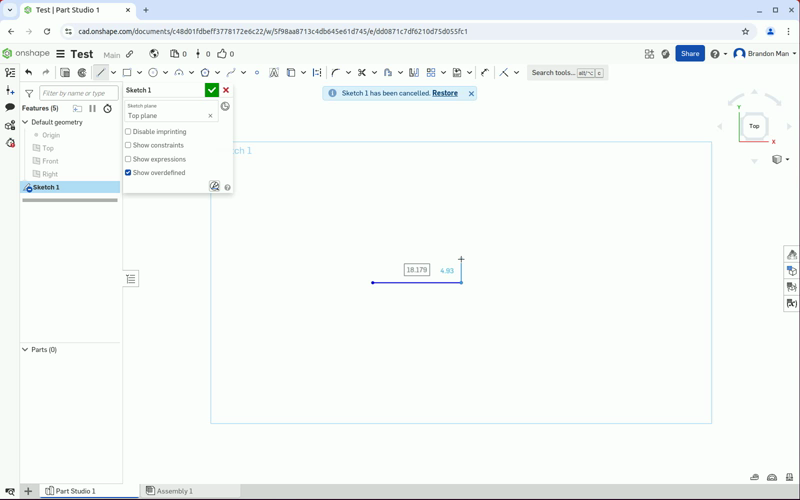
click(461, 258)
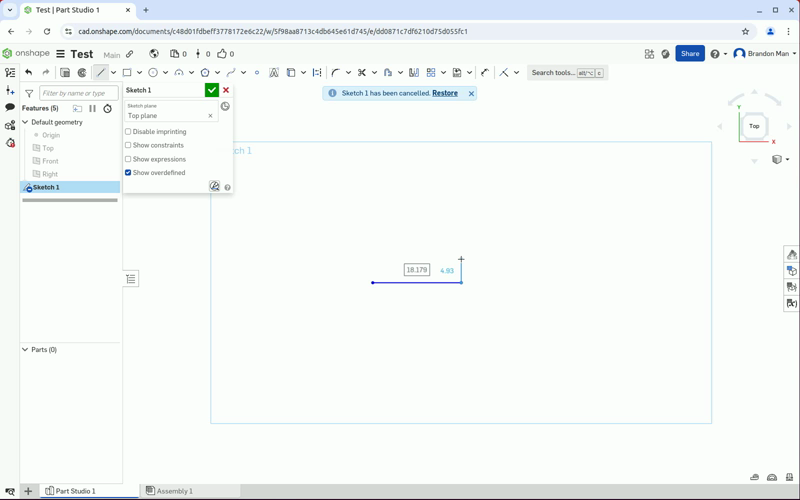
key_up(shift)
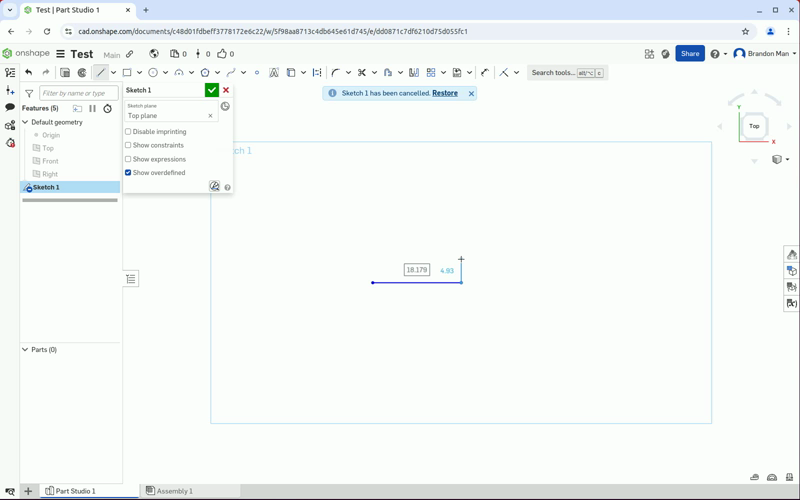
key_down(shift)
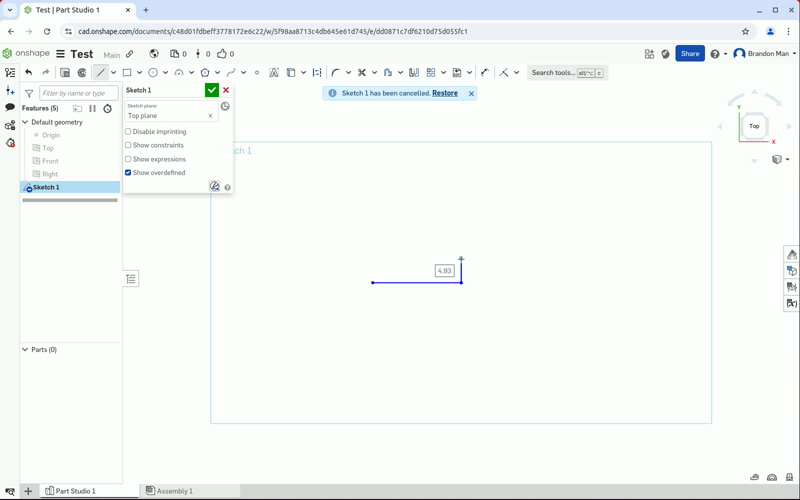
mouse_move(372, 258)
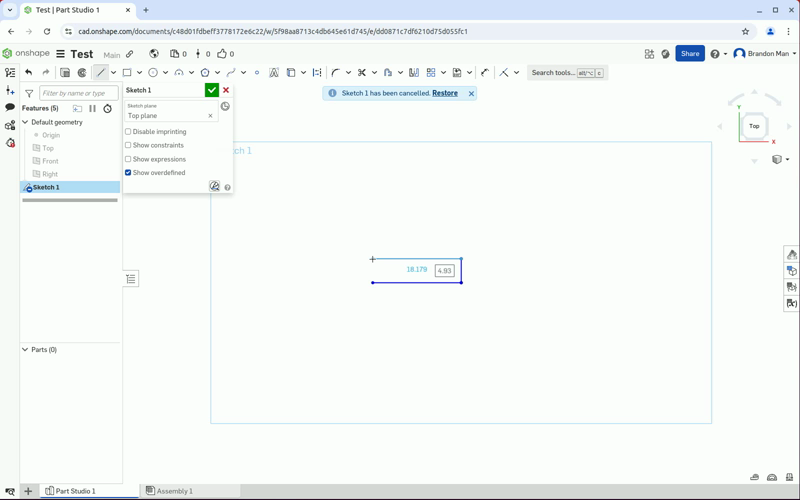
click(372, 258)
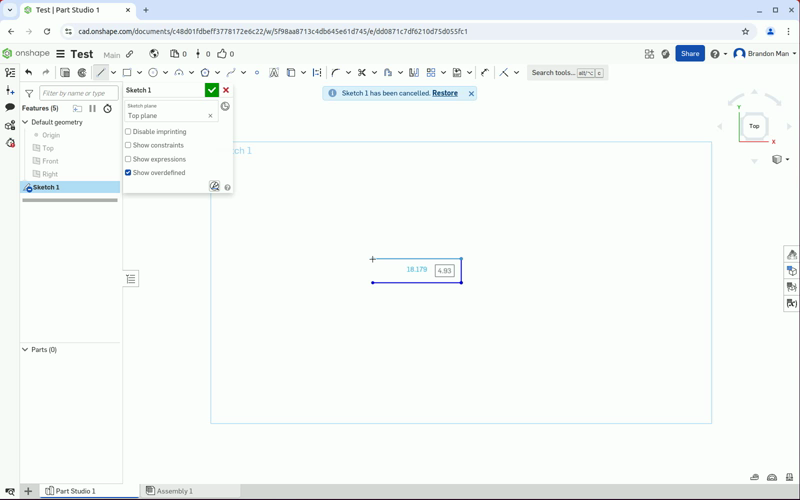
key_up(shift)
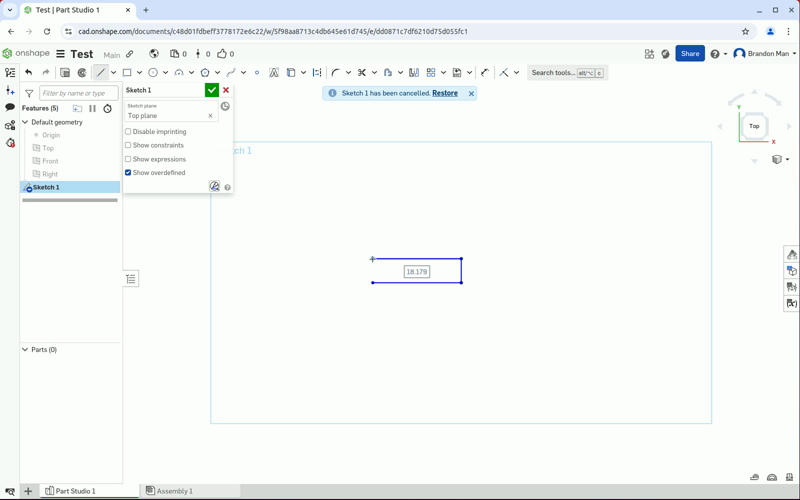
mouse_move(402, 258)
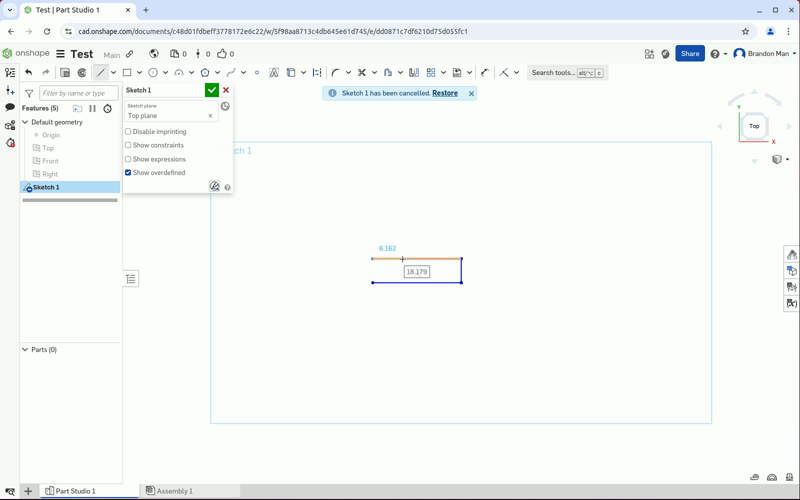
key_down(shift)
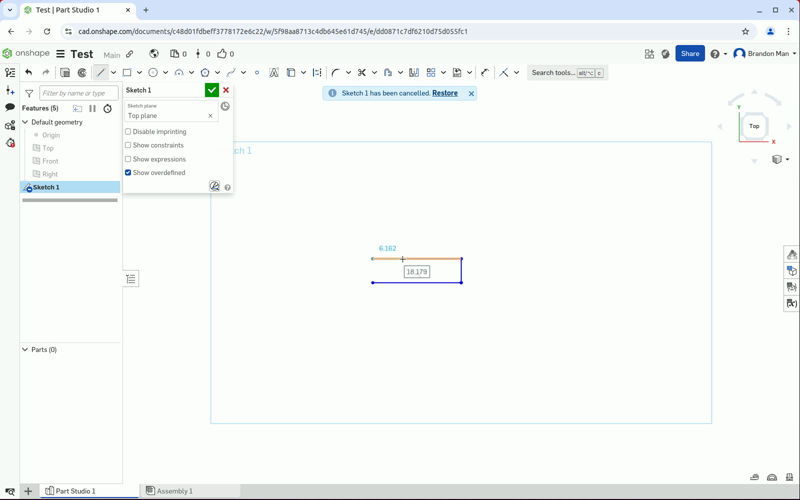
mouse_move(372, 282)
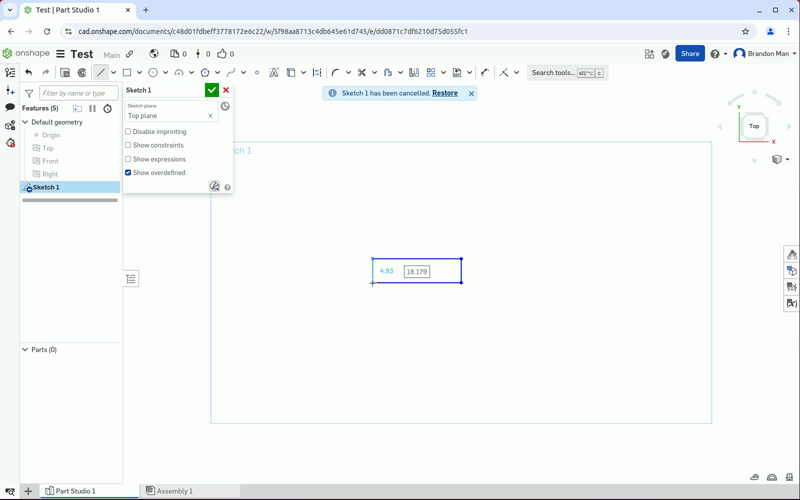
key_up(shift)
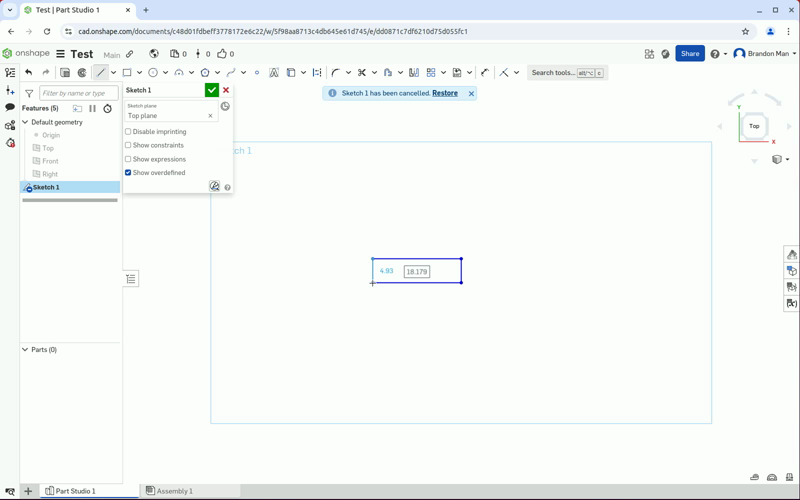
click(372, 282)
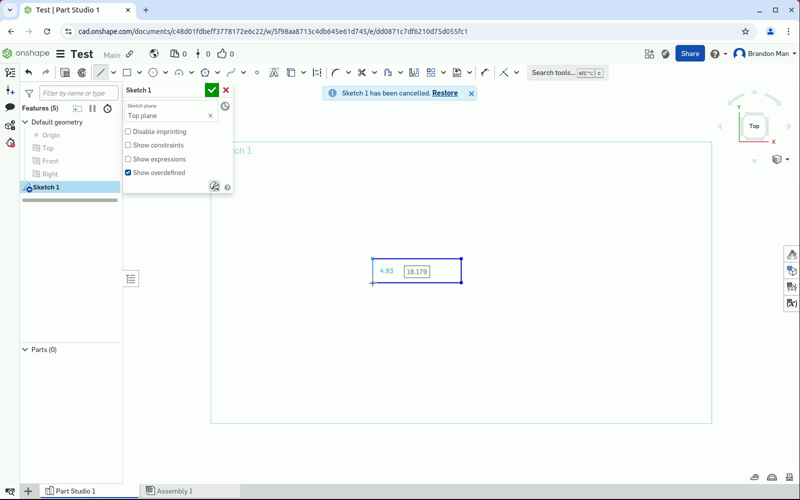
key(esc)
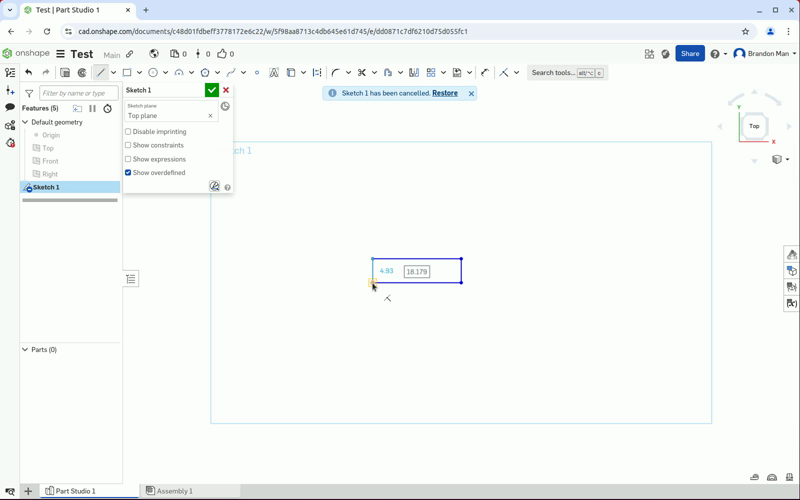
mouse_move(378, 275)
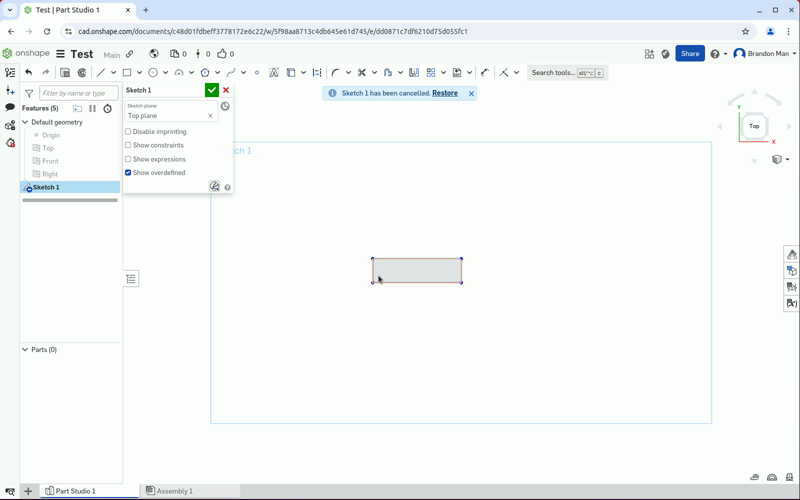
click(378, 275)
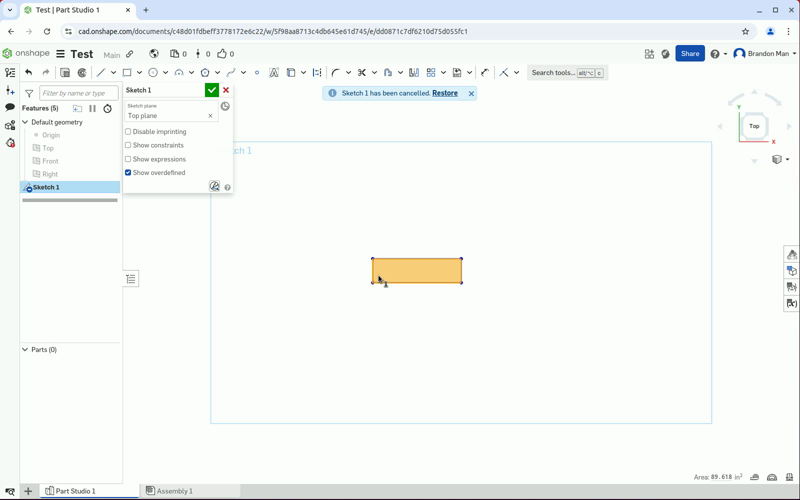
mouse_move(73, 352)
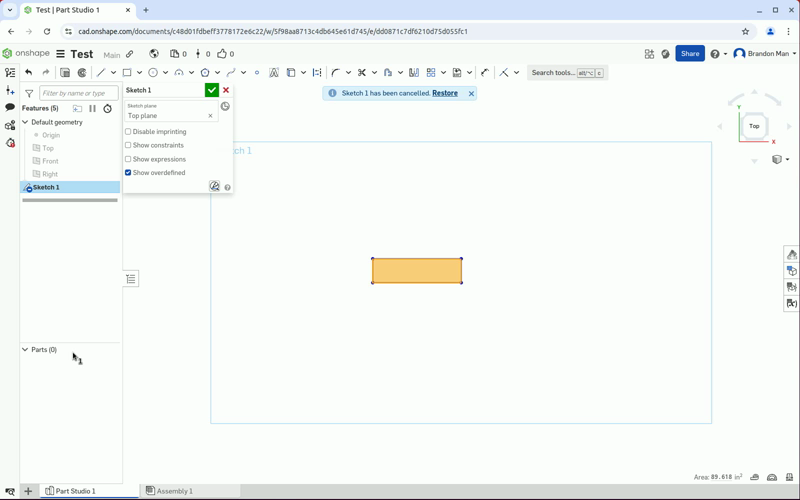
key(shift+y)
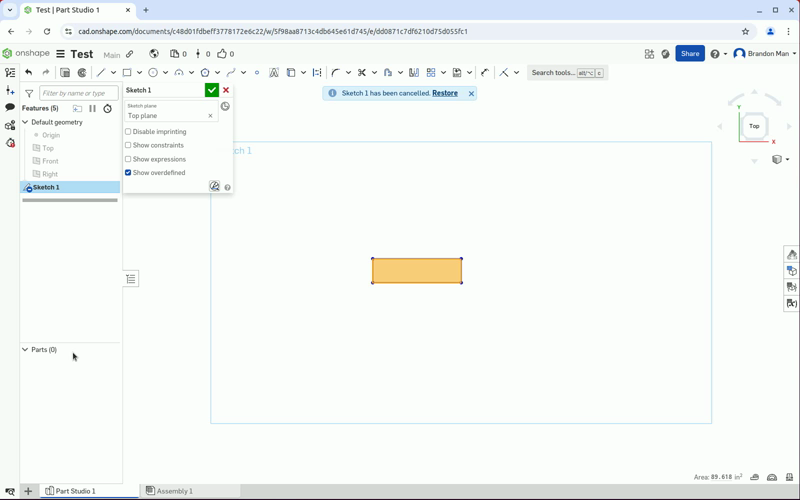
key(shift+e)
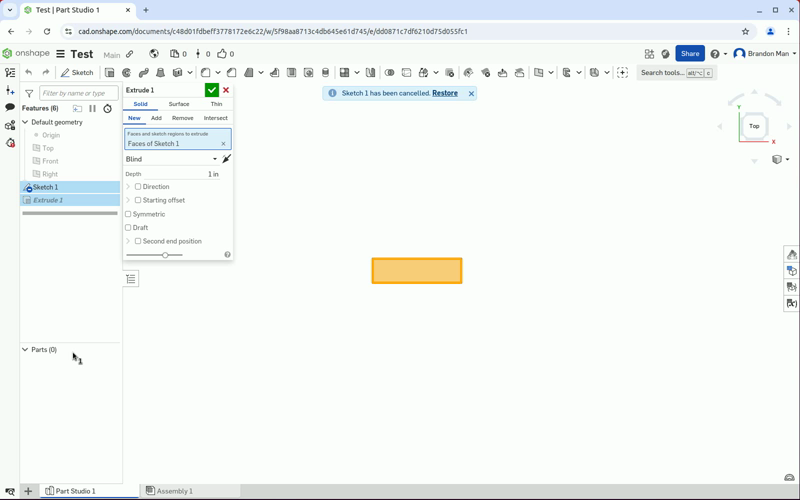
mouse_move(143, 106)
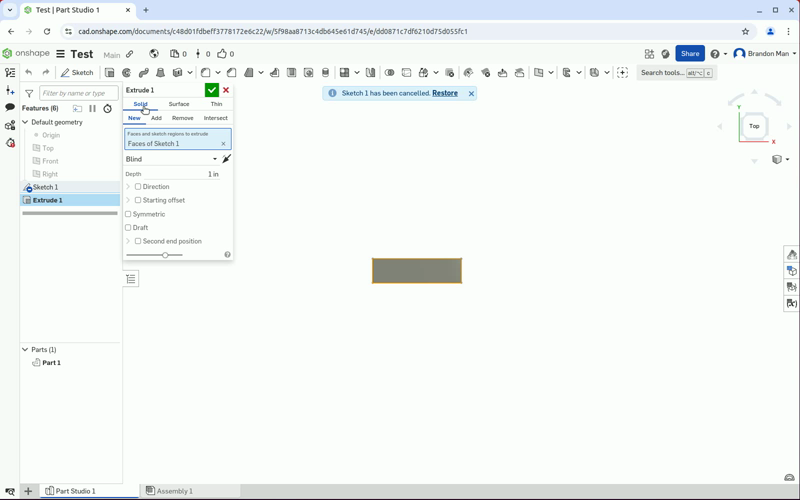
click(143, 106)
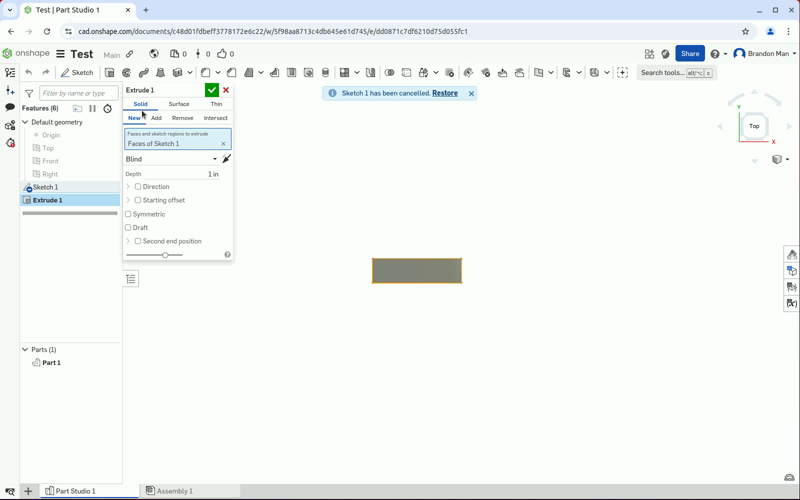
mouse_move(137, 120)
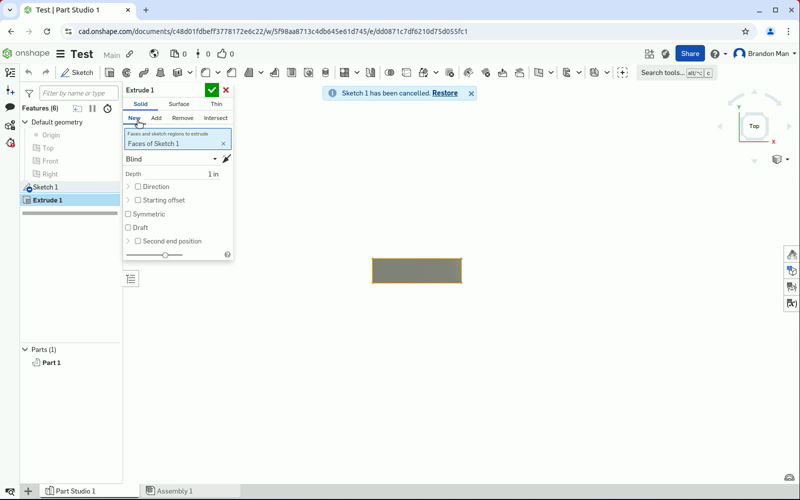
click(137, 120)
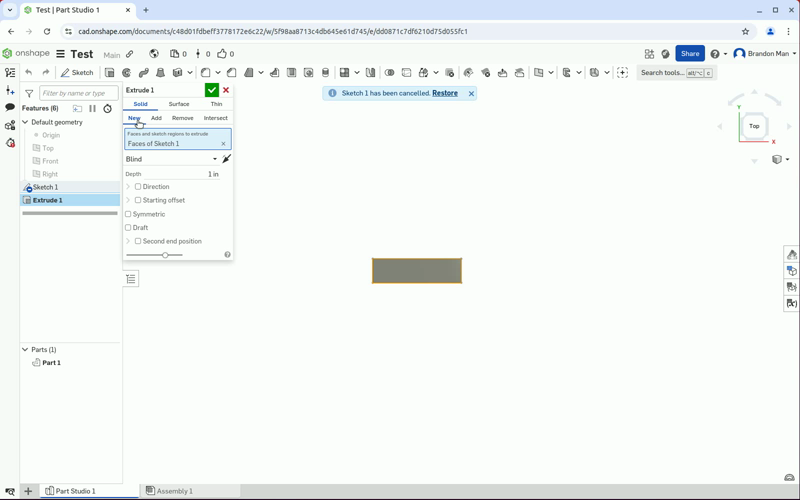
key(tab, 4)
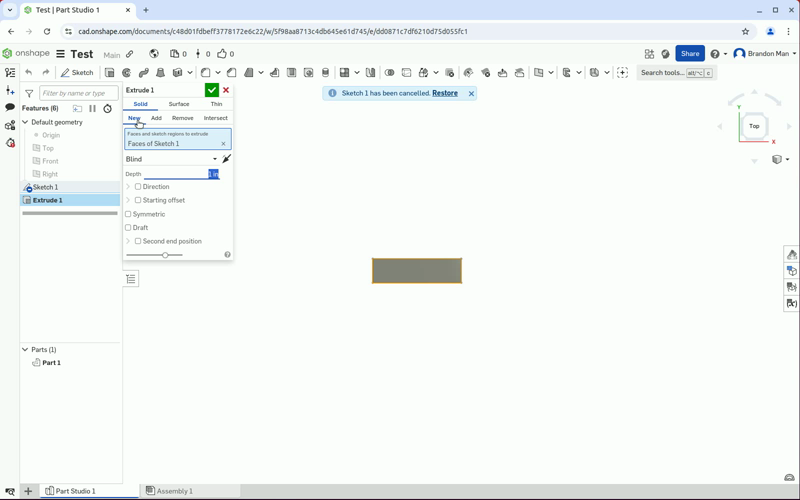
text(1.204)
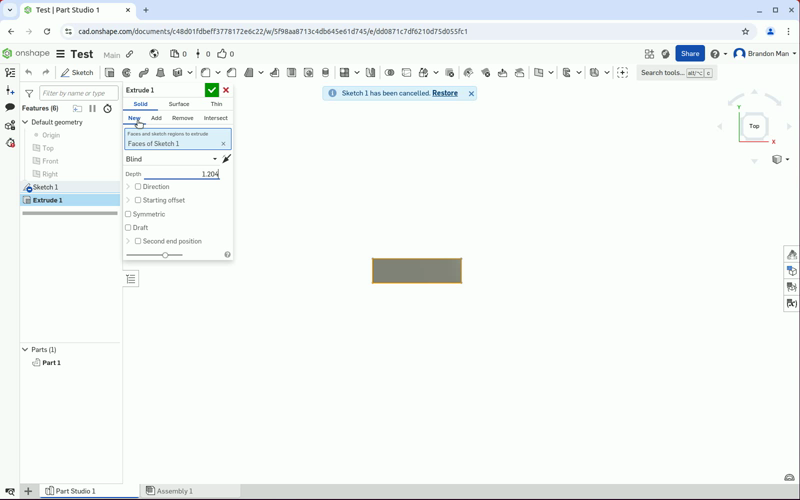
key(enter)
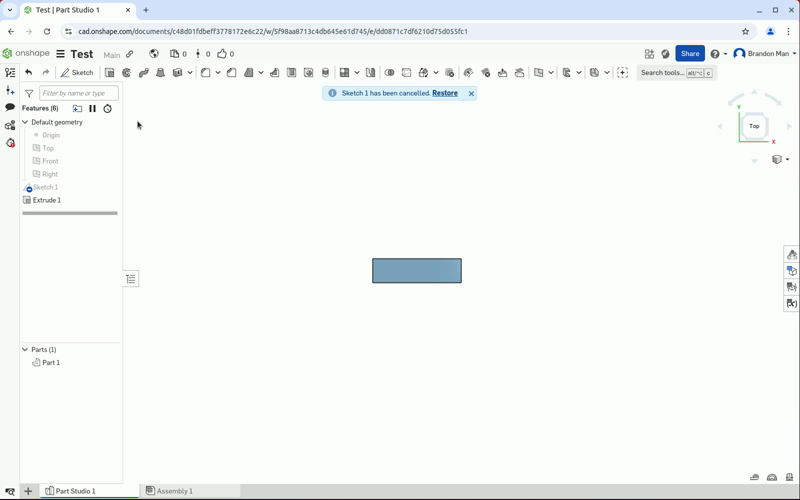
key(shift+h)
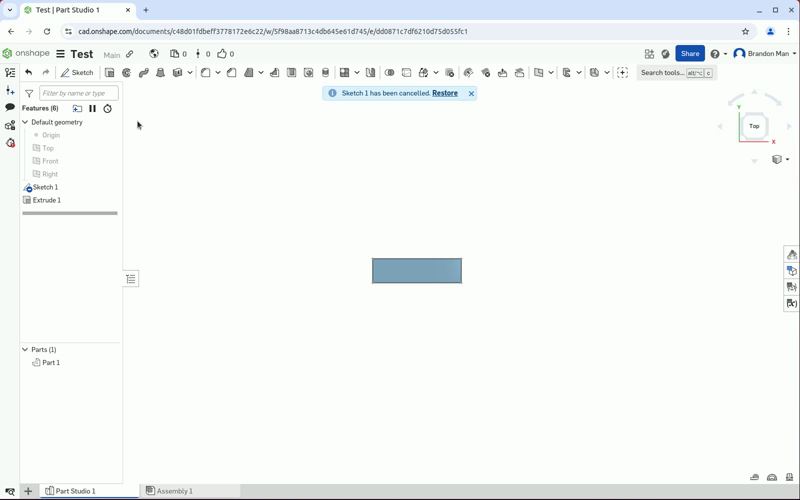
key(shift+h)
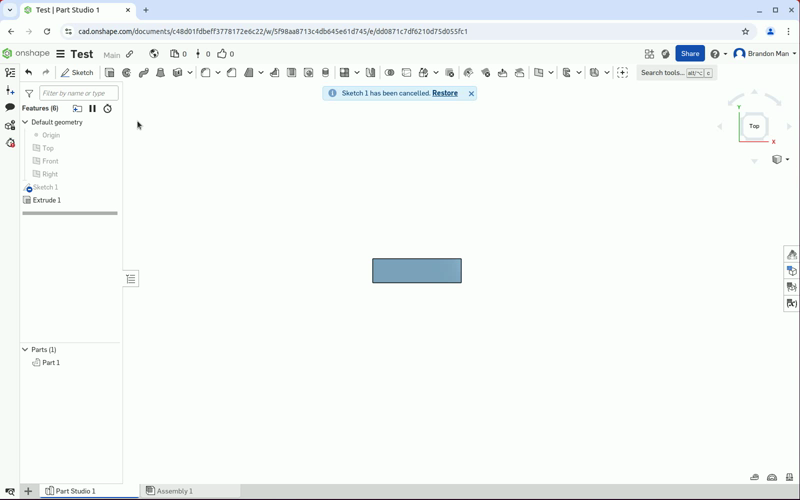
mouse_move(73, 189)
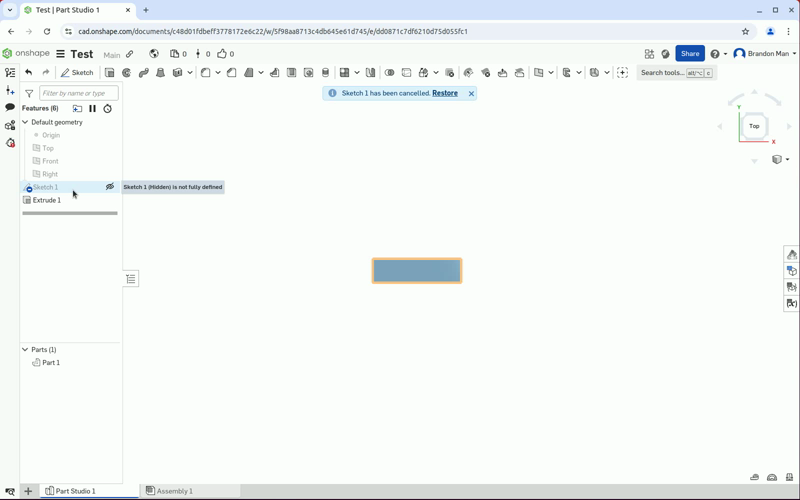
click(73, 189)
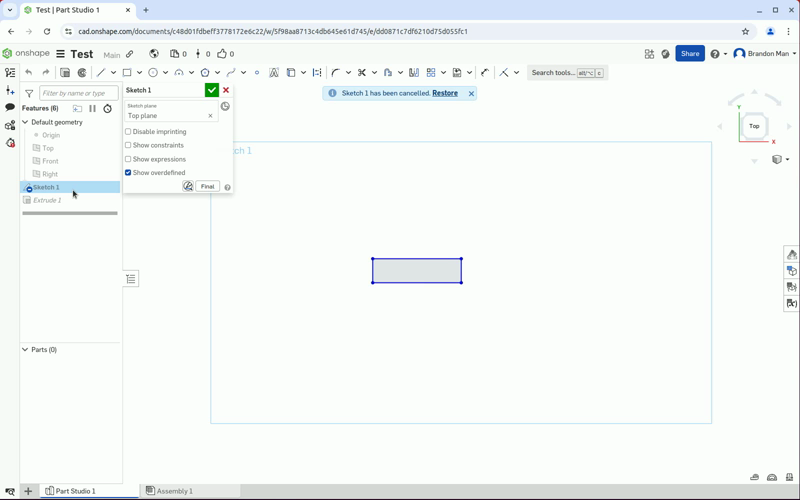
mouse_move(229, 92)
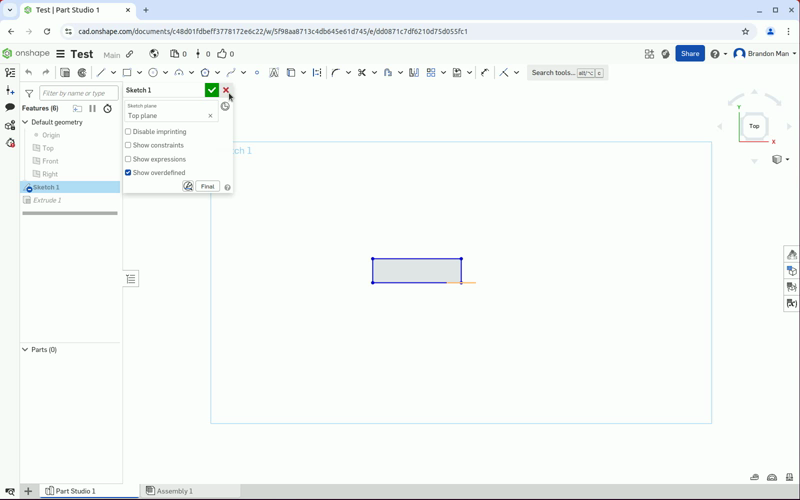
click(229, 92)
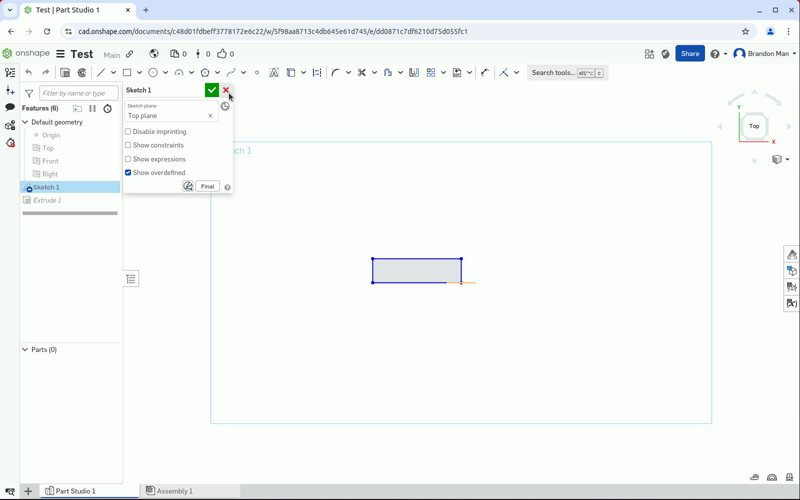
key(shift+s)
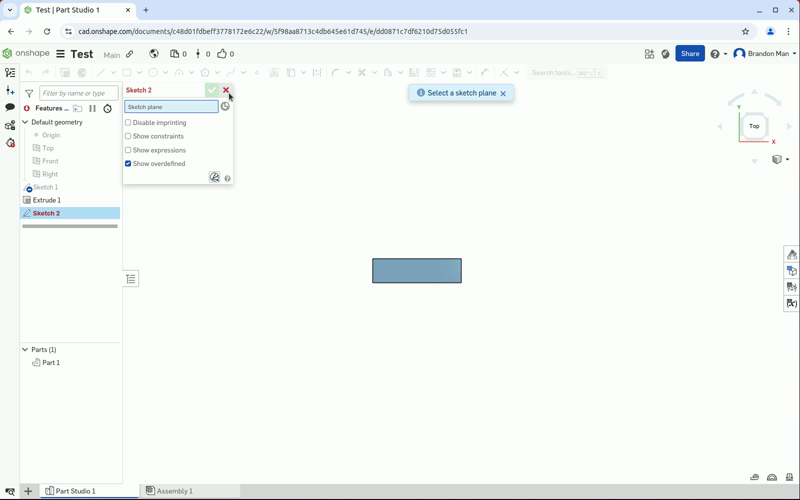
mouse_move(73, 150)
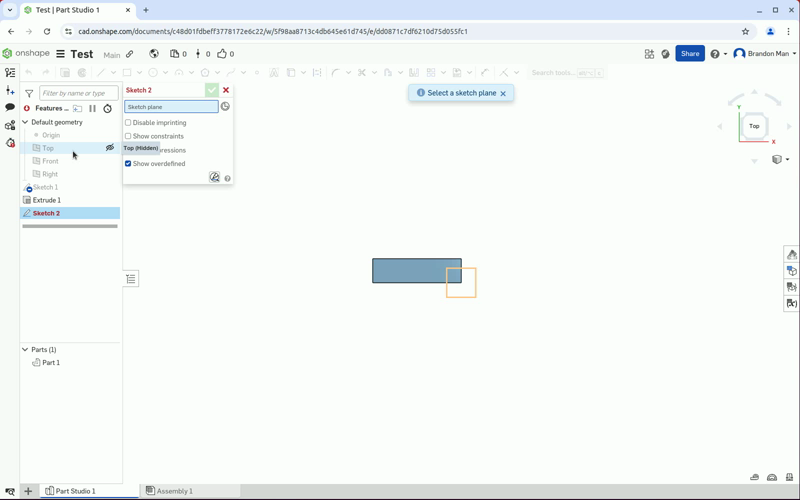
click(73, 150)
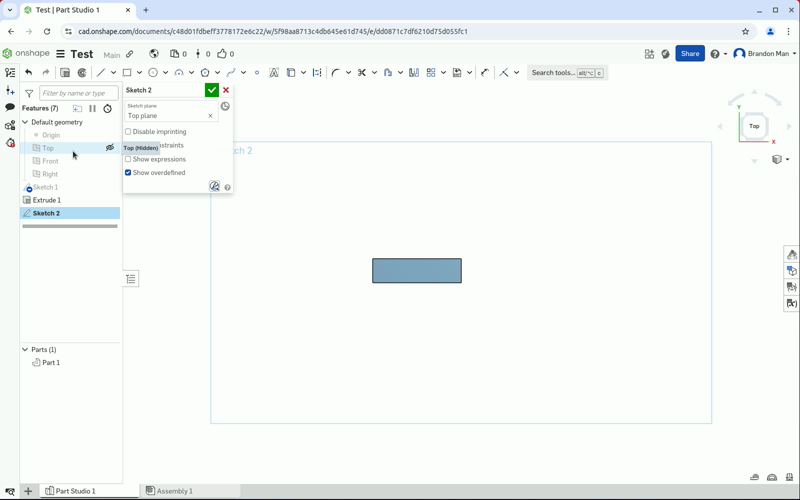
mouse_move(73, 352)
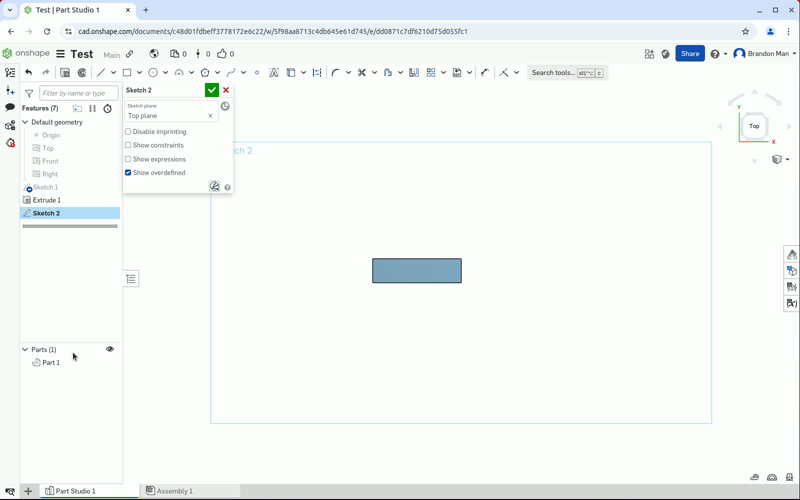
key(y)
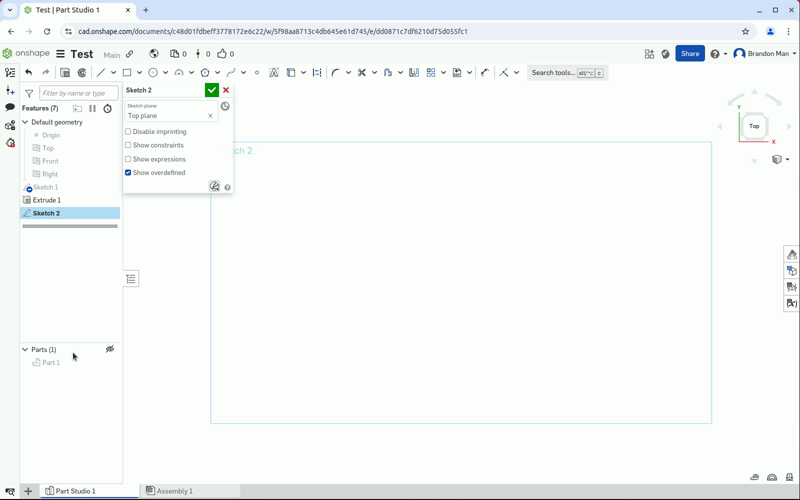
key(l)
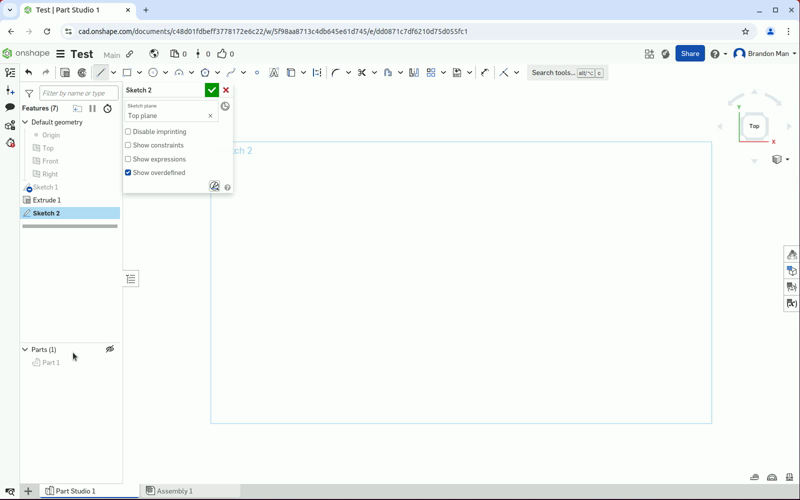
key_down(shift)
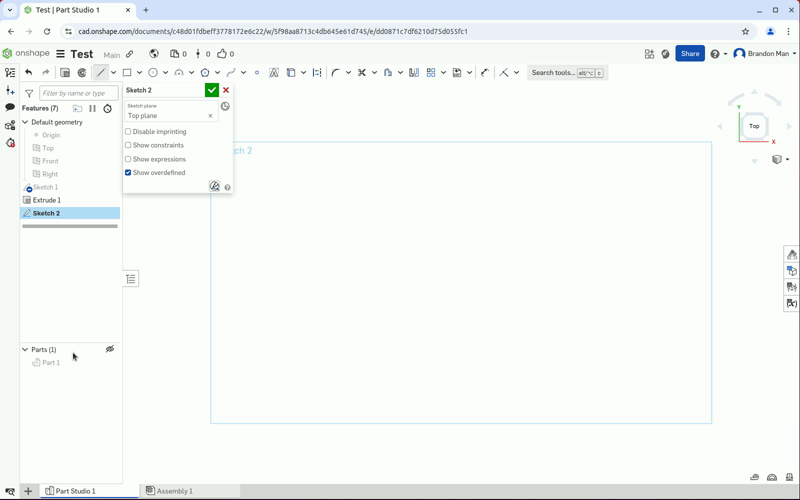
mouse_move(460, 307)
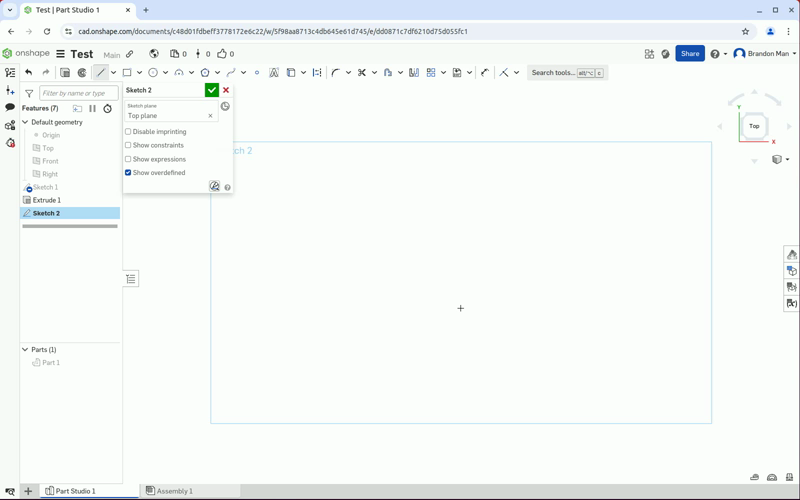
click(460, 307)
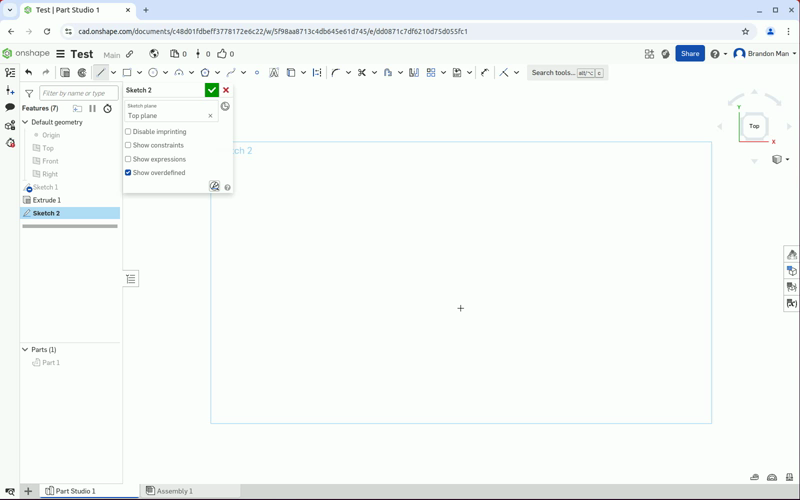
key_up(shift)
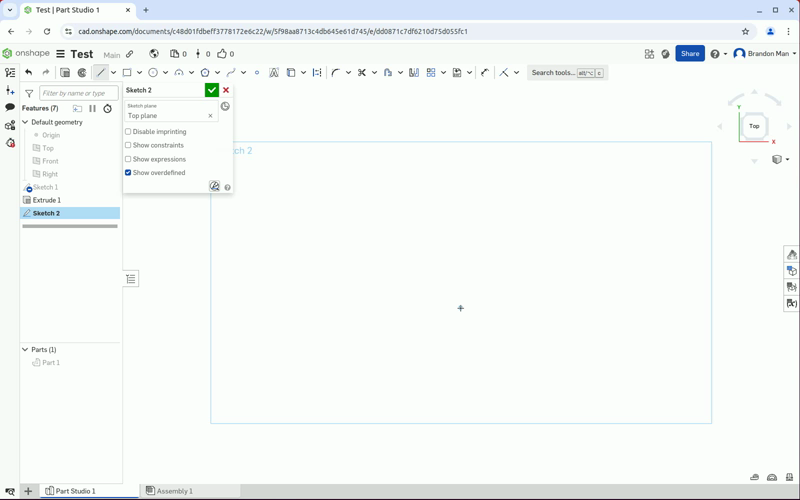
key_down(shift)
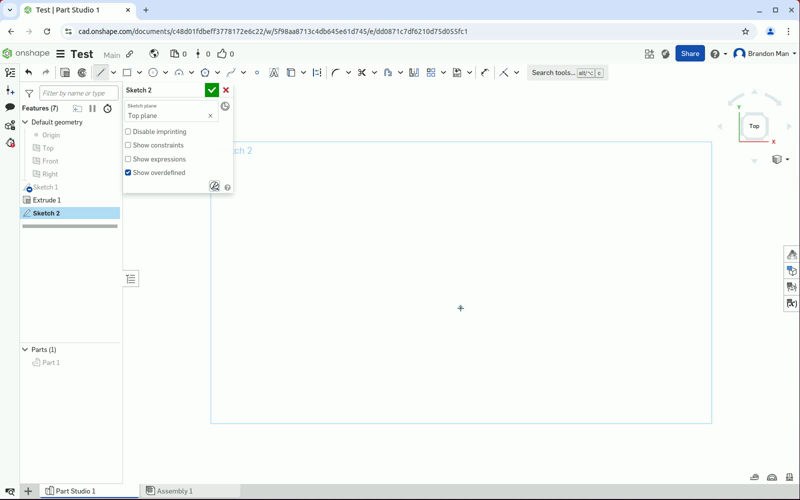
mouse_move(549, 307)
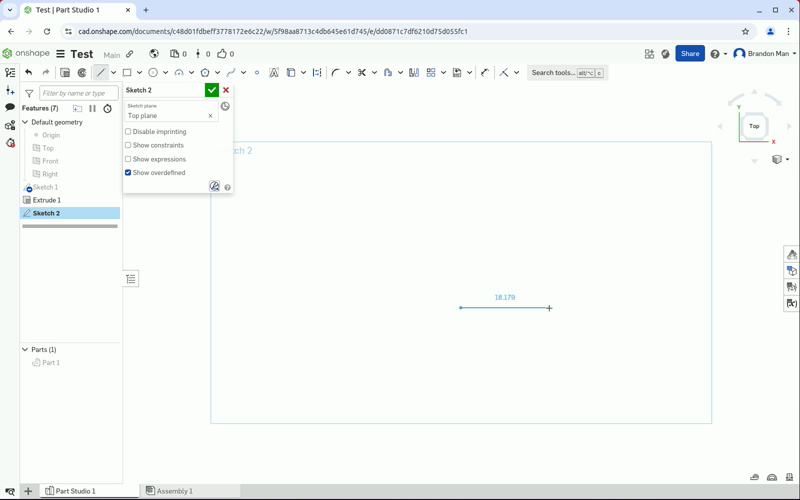
click(549, 307)
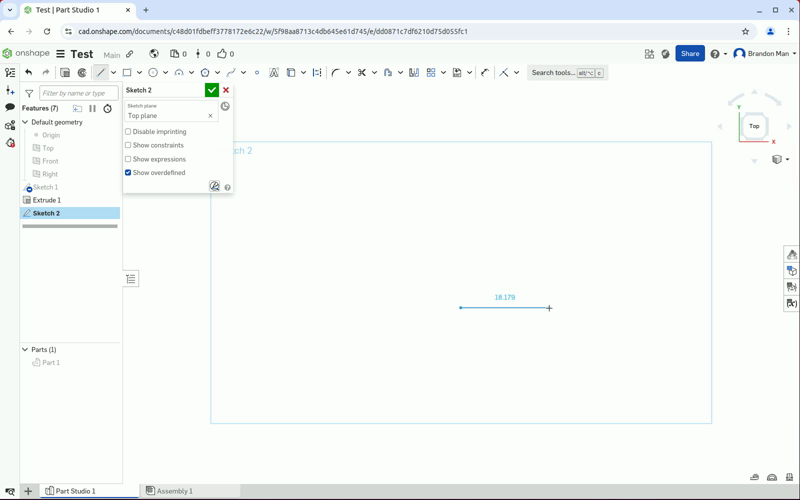
key_up(shift)
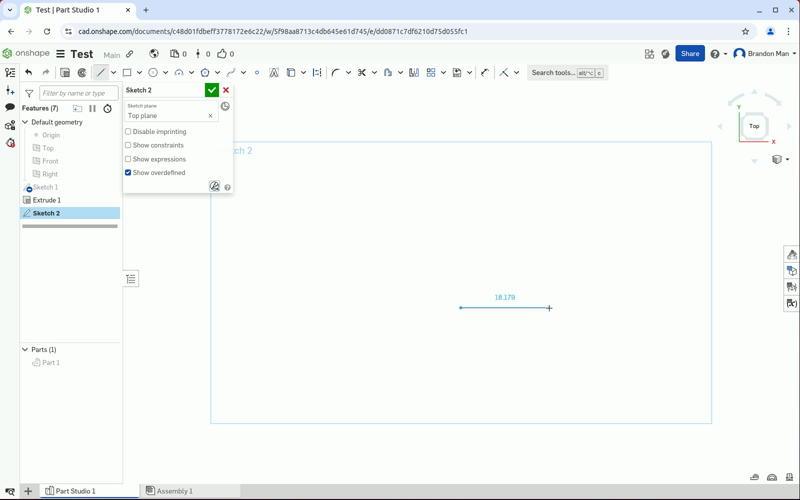
key_down(shift)
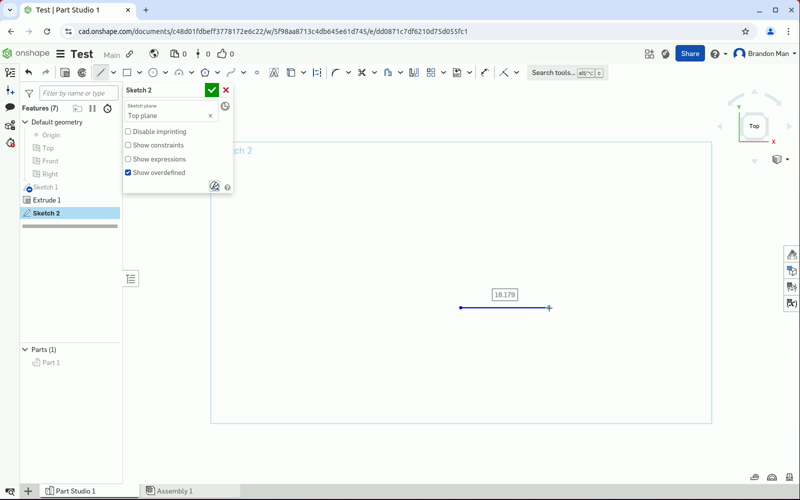
mouse_move(579, 307)
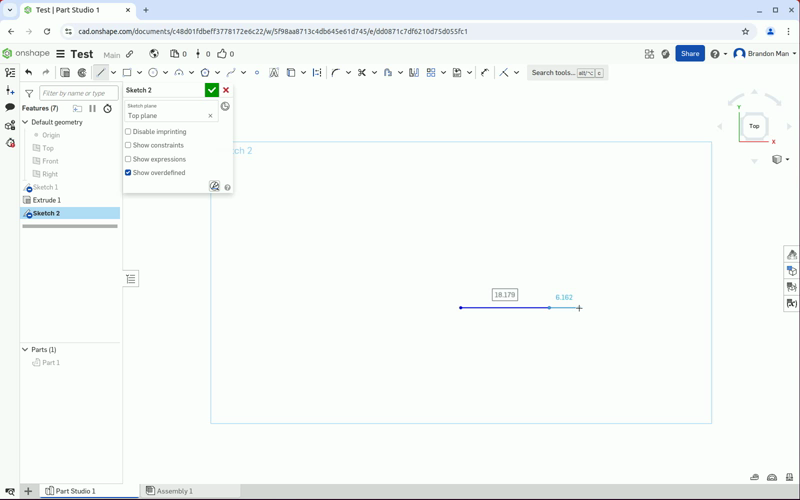
mouse_move(549, 283)
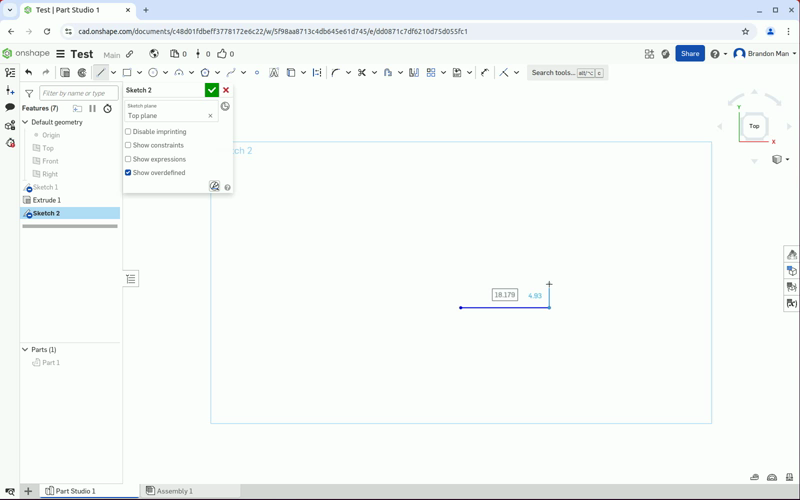
click(549, 283)
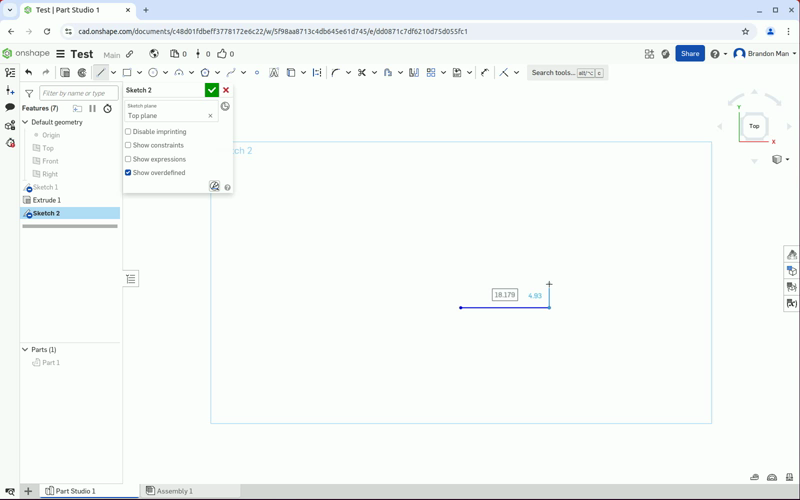
key_up(shift)
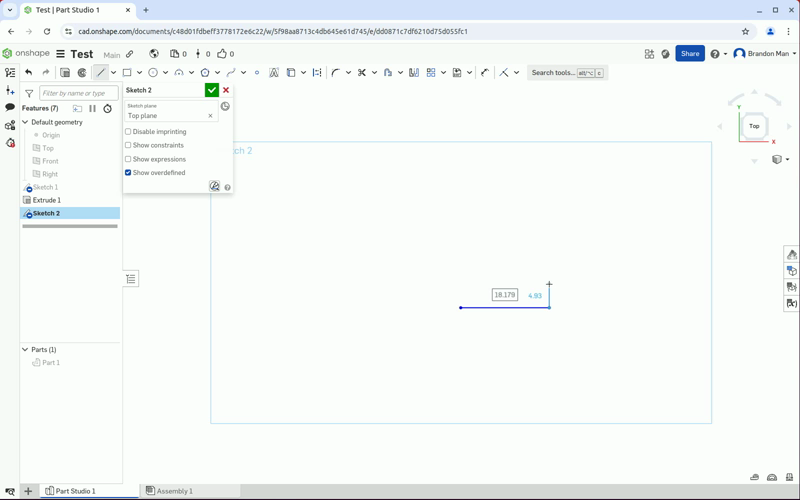
key_down(shift)
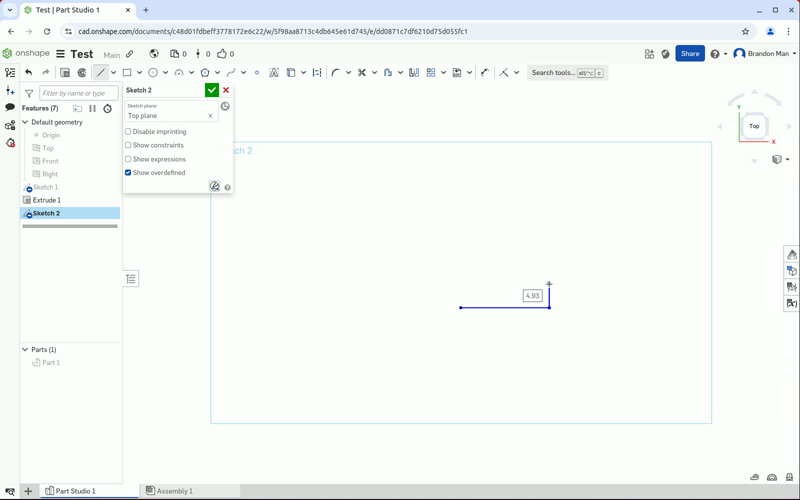
mouse_move(460, 283)
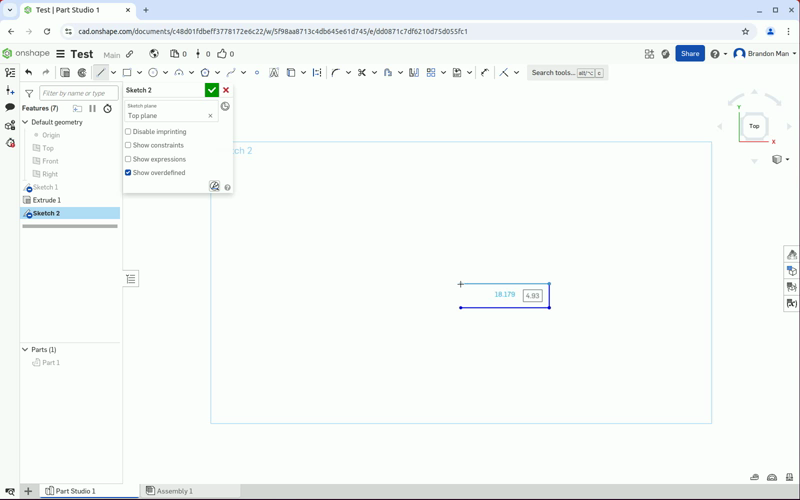
click(460, 283)
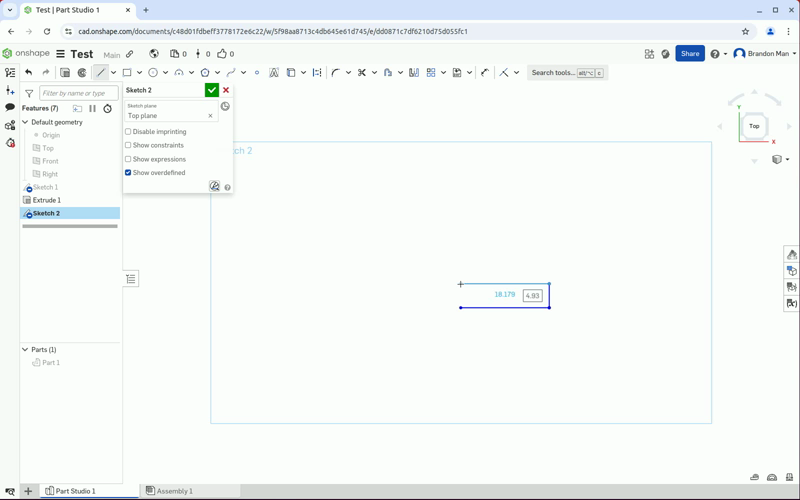
key_up(shift)
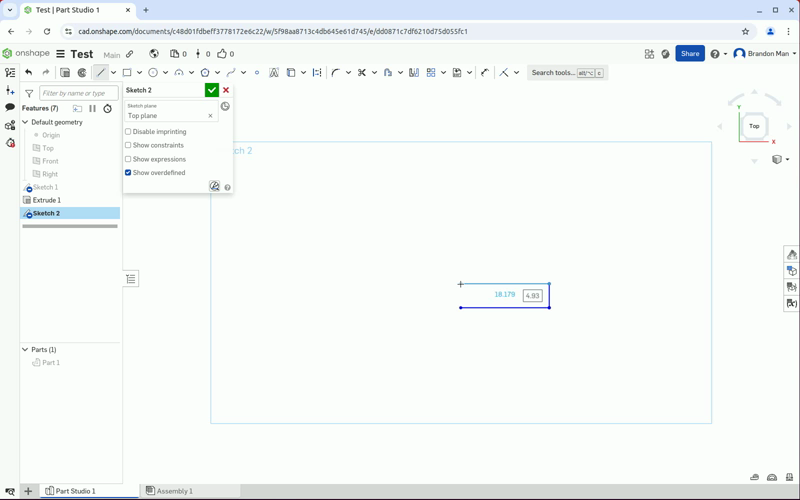
mouse_move(490, 283)
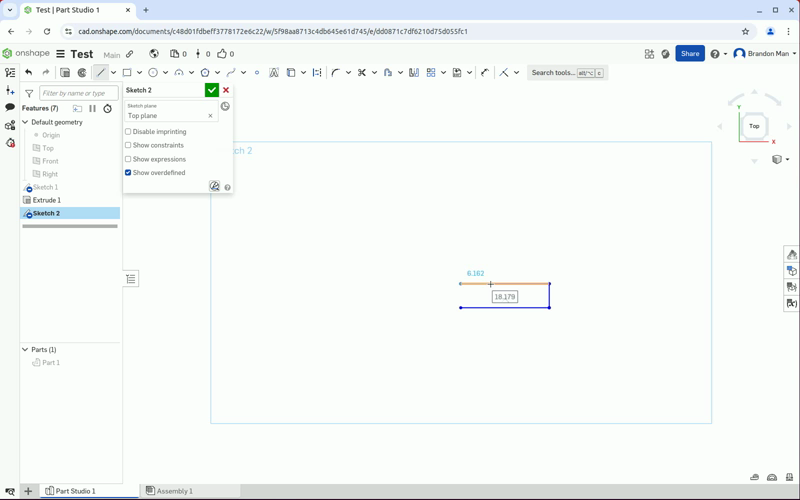
key_down(shift)
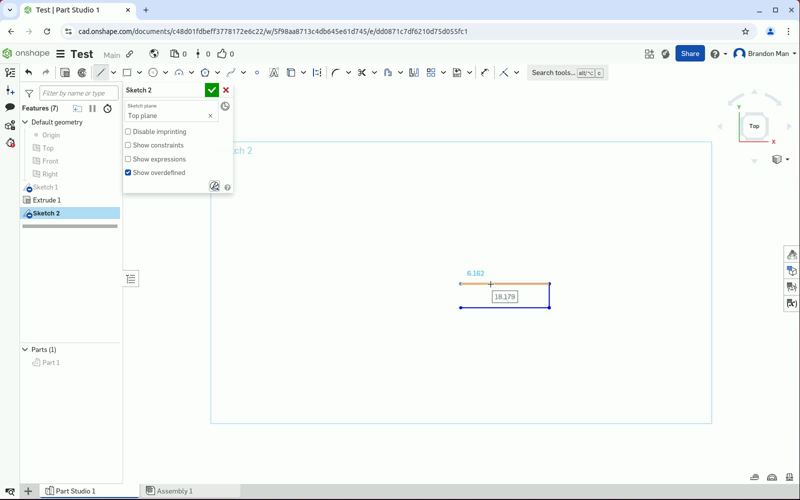
mouse_move(460, 307)
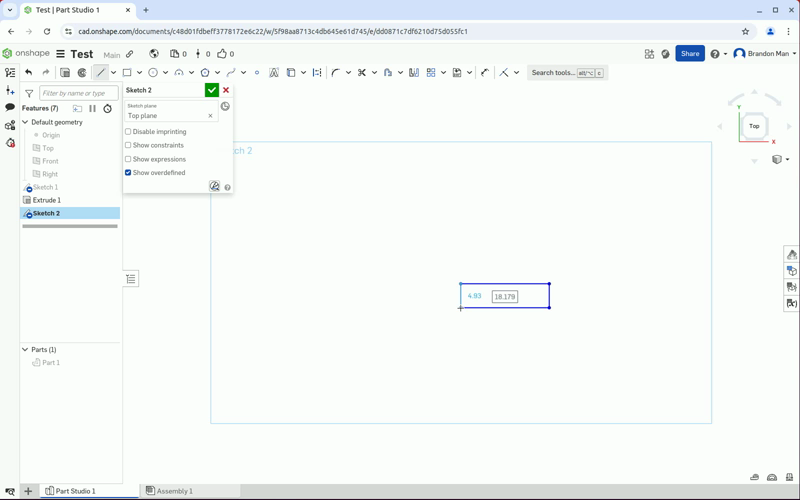
key_up(shift)
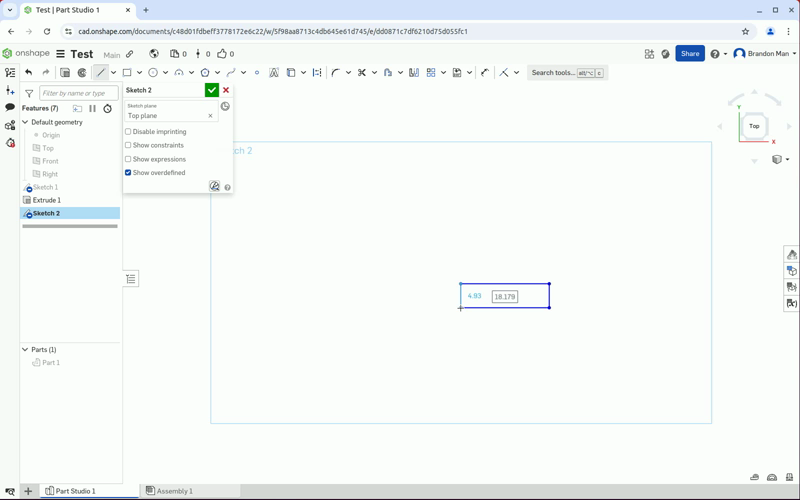
click(460, 307)
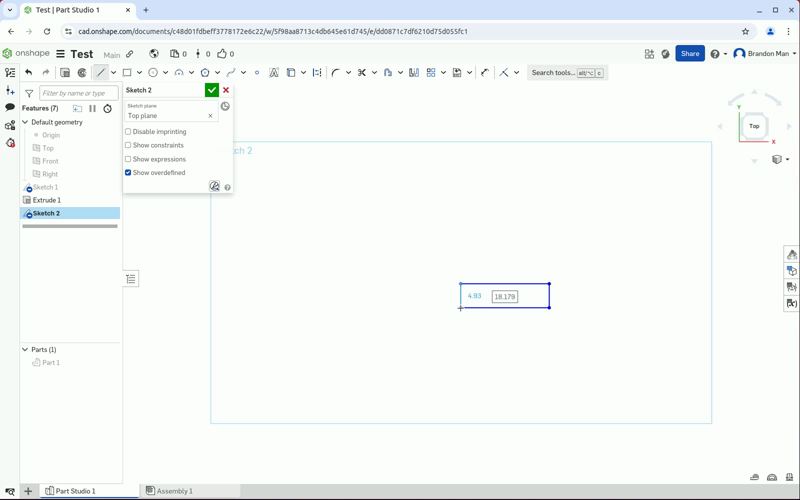
key(esc)
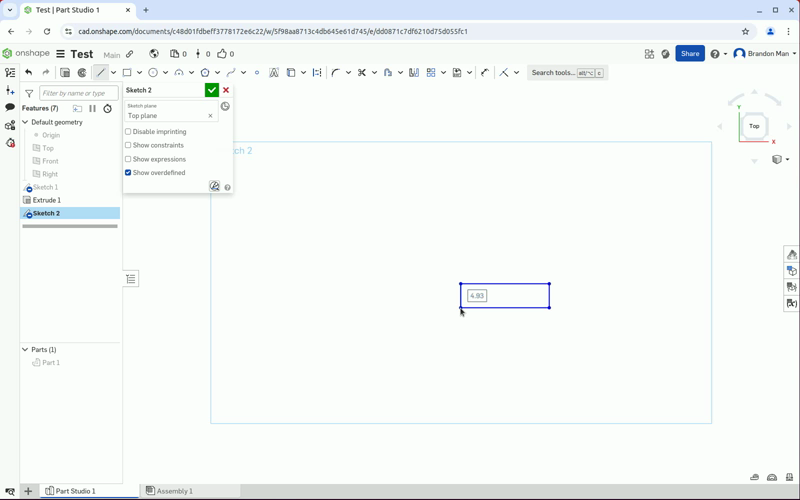
mouse_move(491, 287)
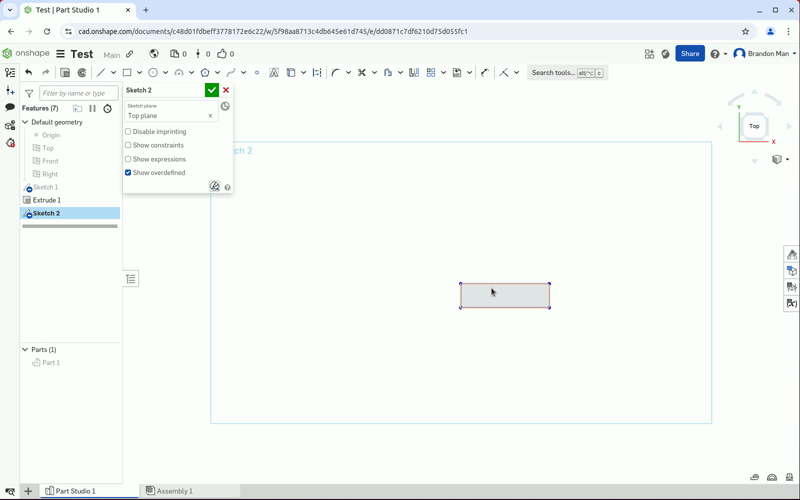
click(491, 287)
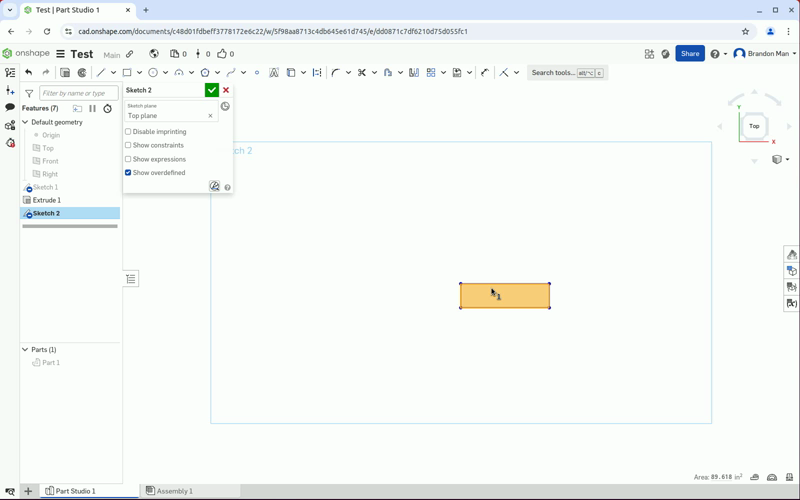
mouse_move(73, 352)
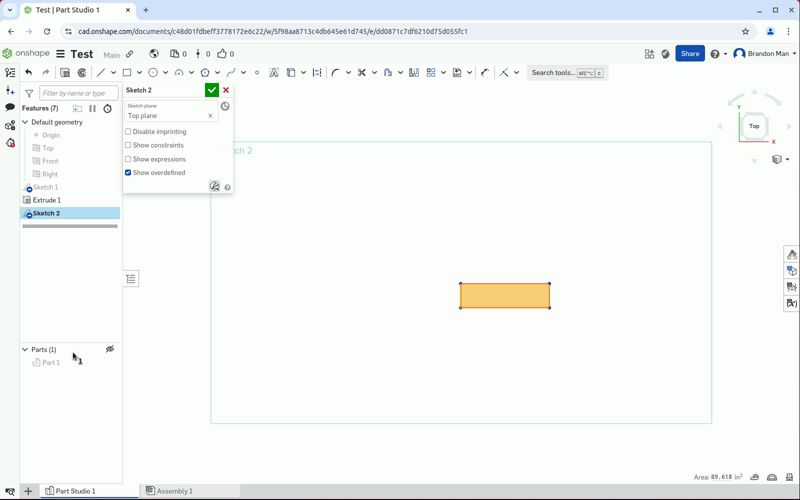
key(shift+y)
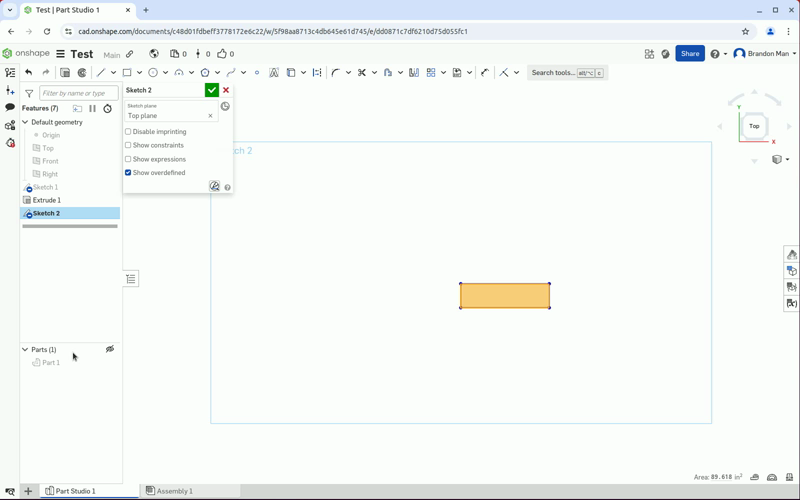
key(shift+e)
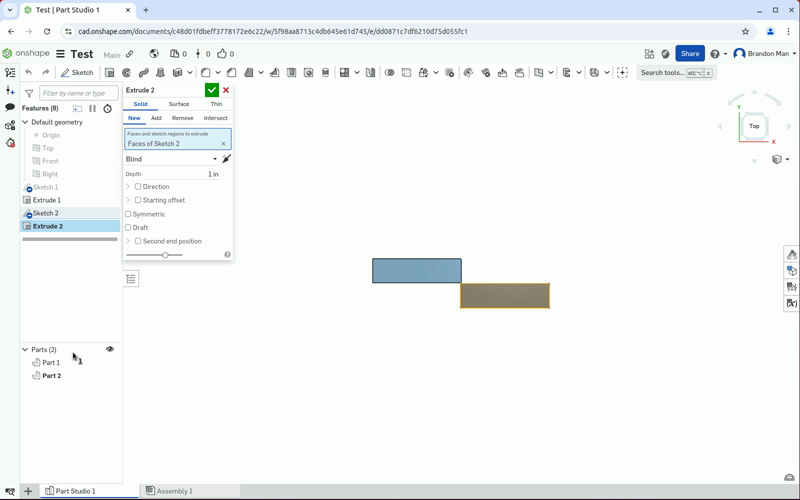
mouse_move(143, 106)
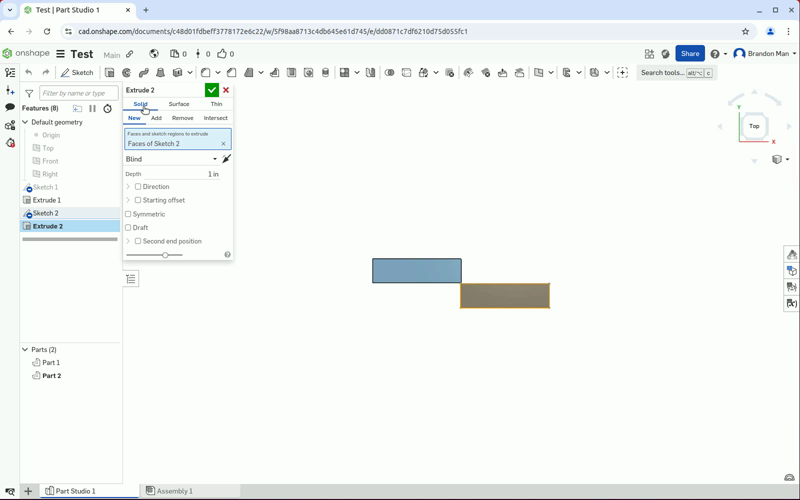
click(143, 106)
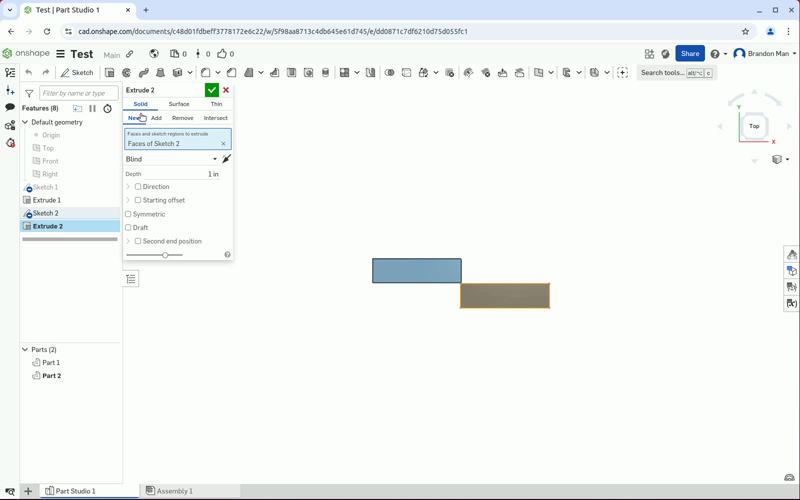
mouse_move(137, 120)
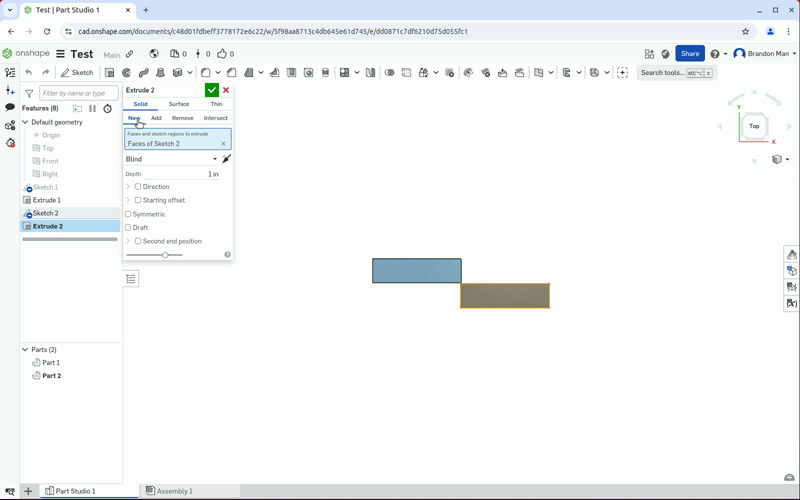
click(137, 120)
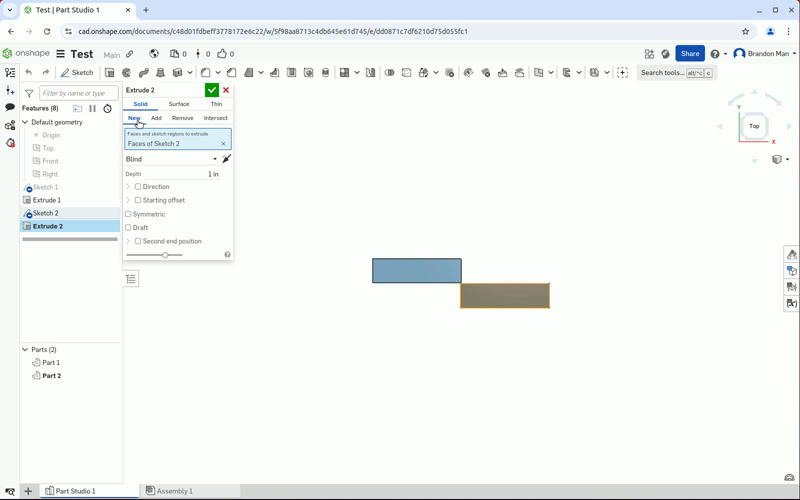
key(tab, 4)
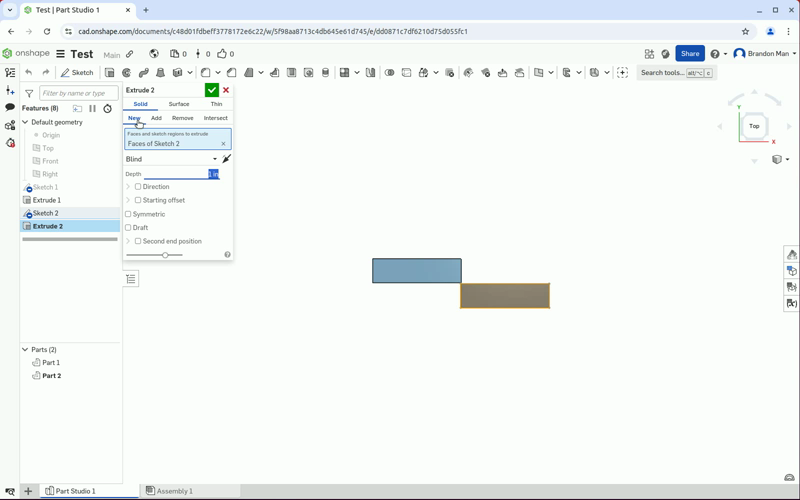
text(1.204)
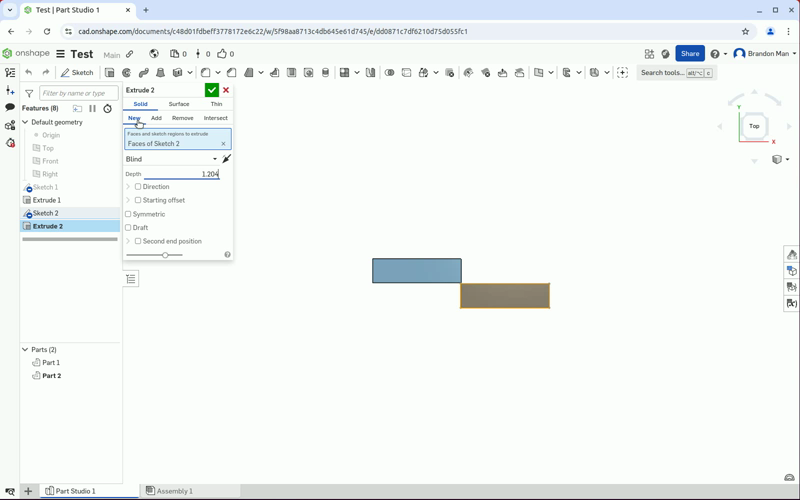
key(enter)
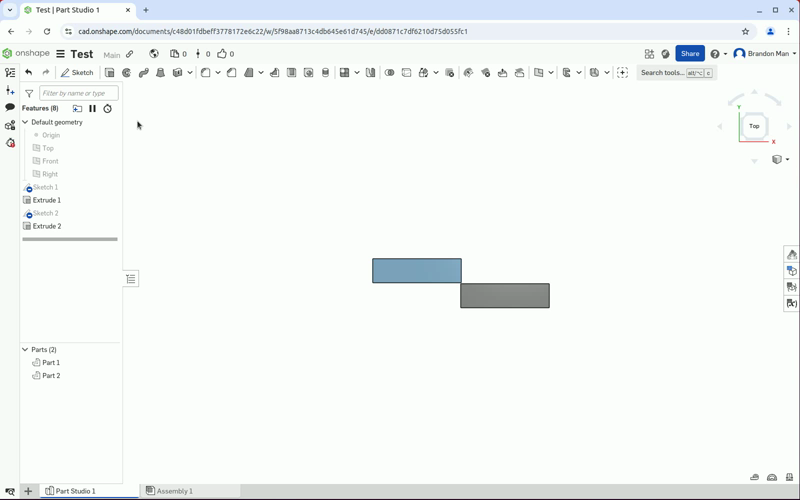
key(shift+h)
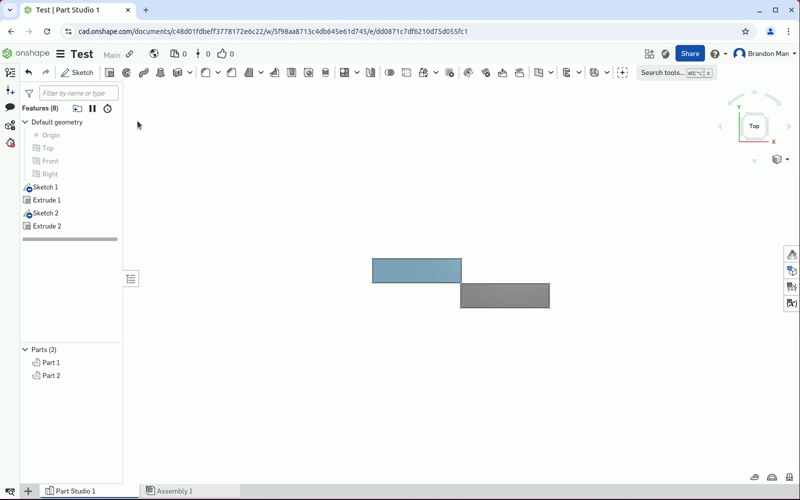
key(shift+h)
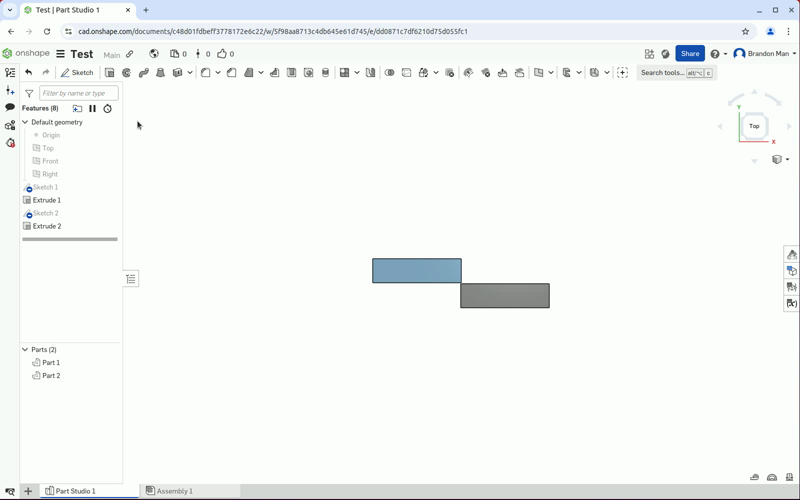
mouse_move(73, 189)
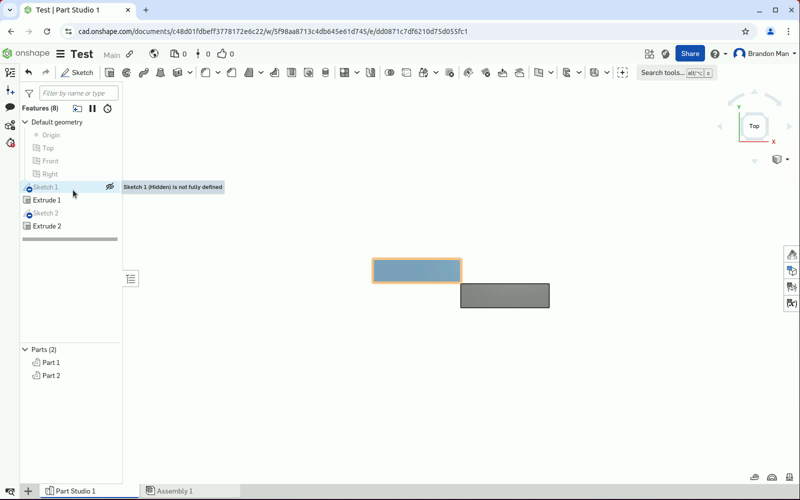
click(73, 189)
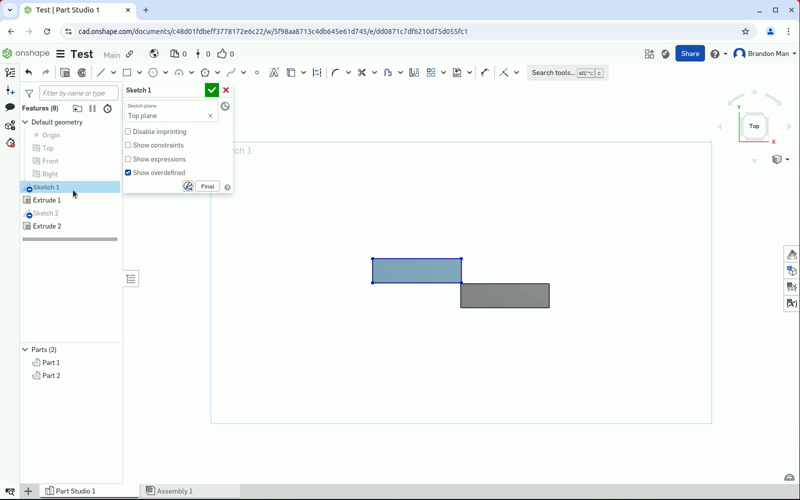
mouse_move(229, 92)
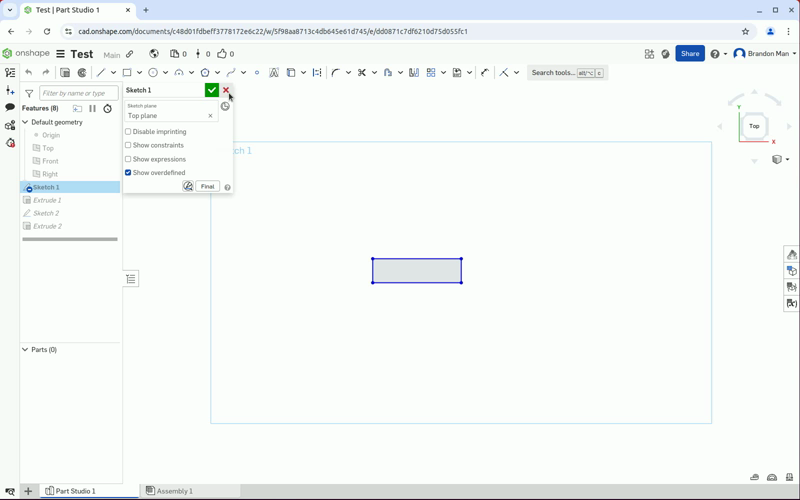
click(229, 92)
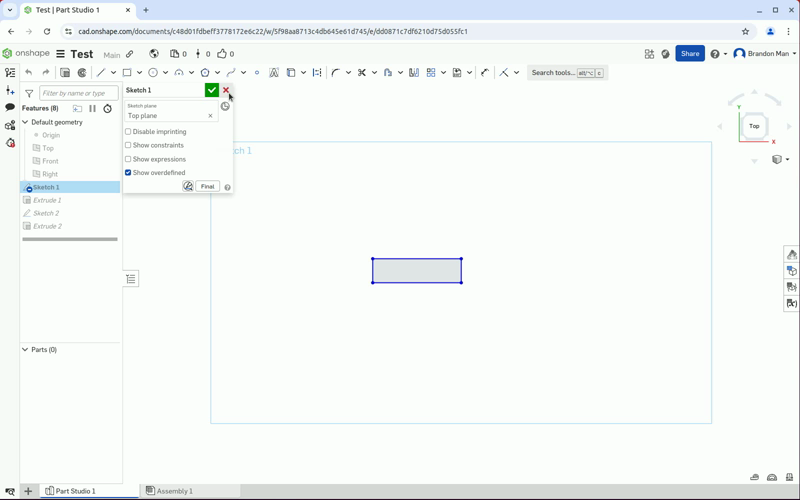
key(shift+s)
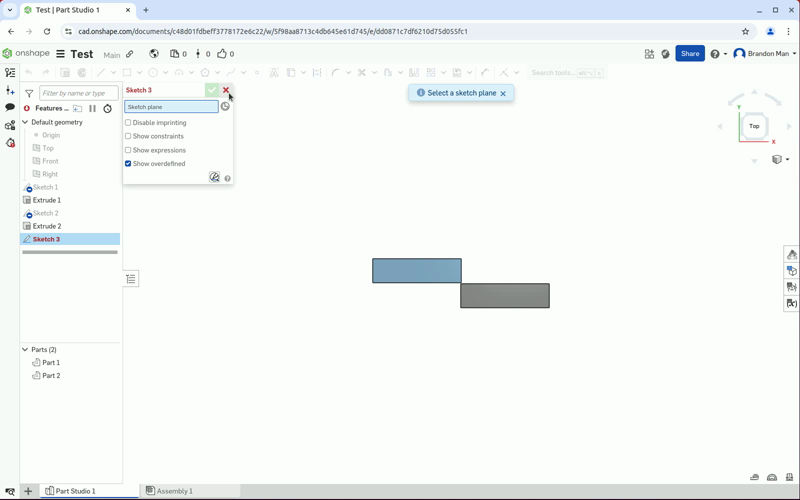
mouse_move(73, 150)
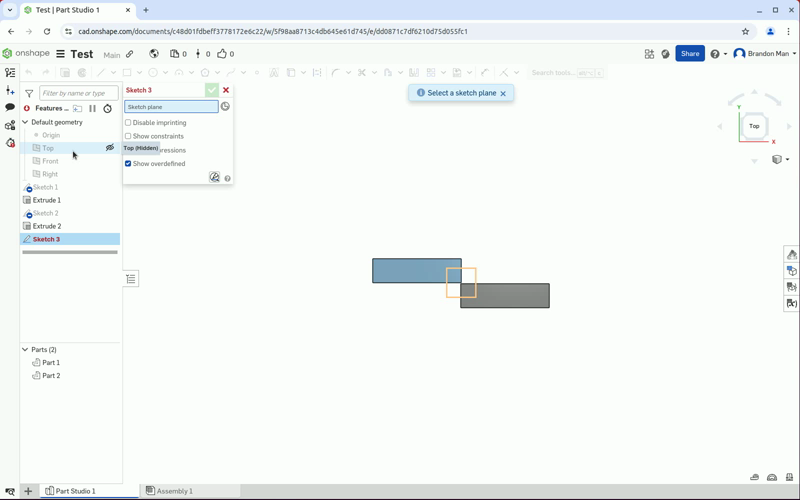
click(73, 150)
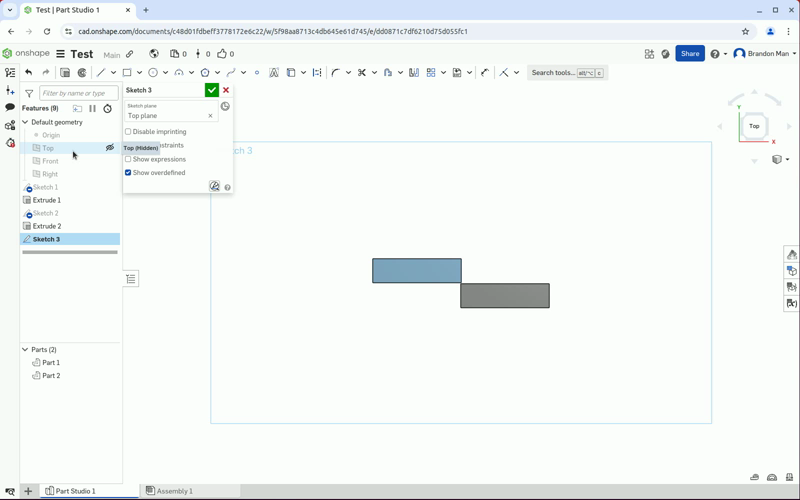
mouse_move(73, 352)
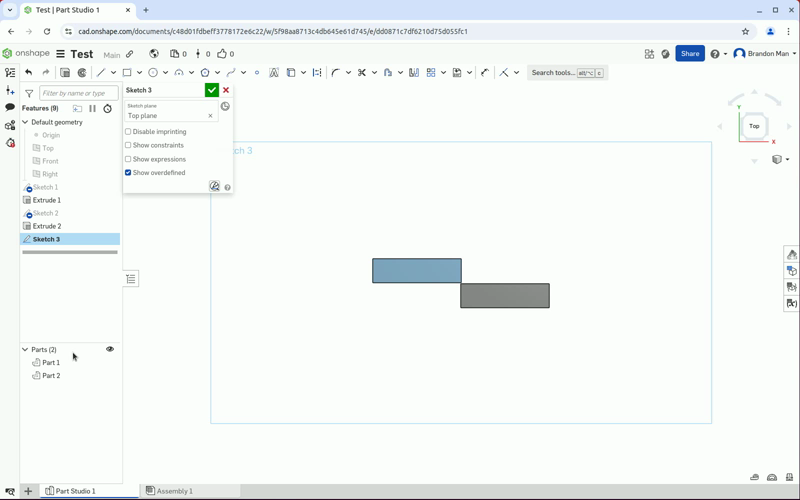
key(y)
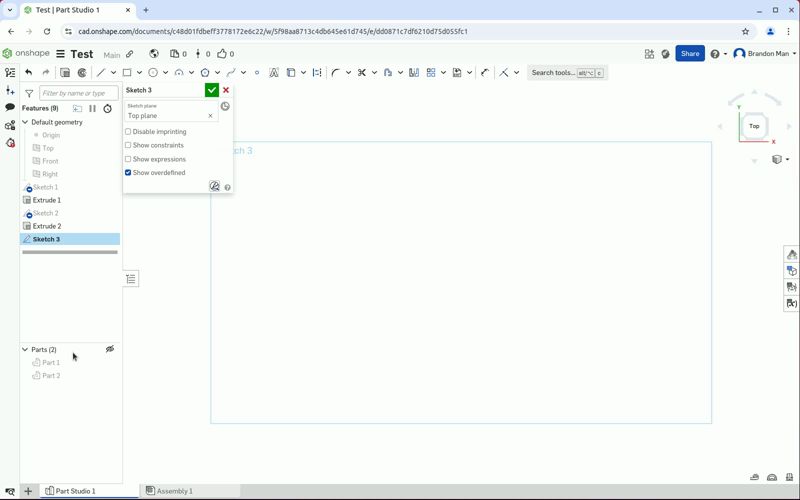
key(l)
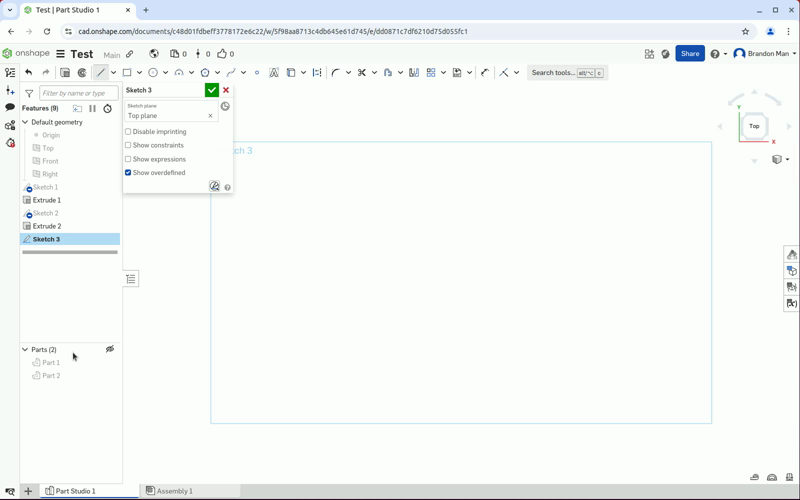
key_down(shift)
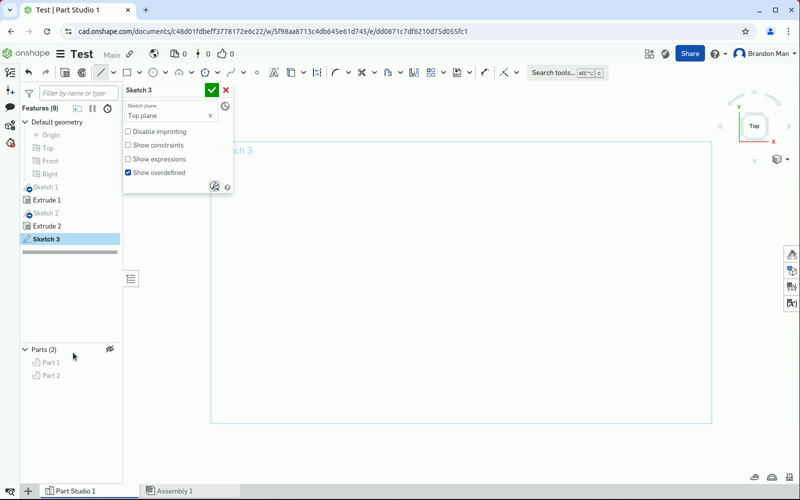
mouse_move(372, 307)
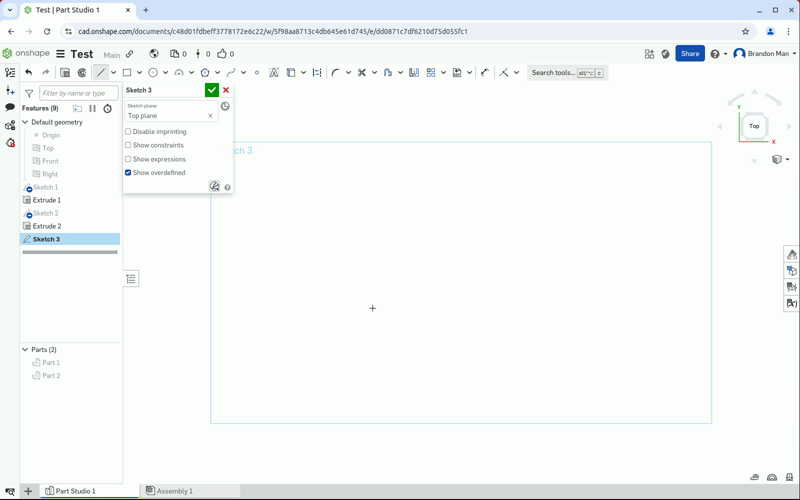
click(372, 307)
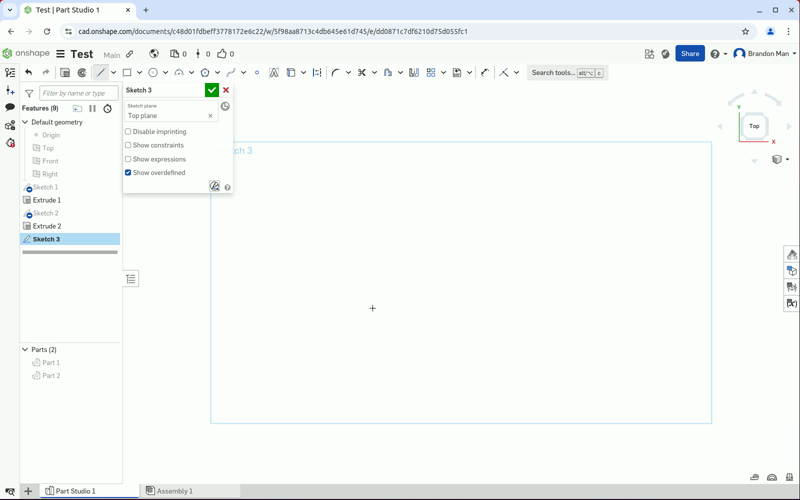
key_up(shift)
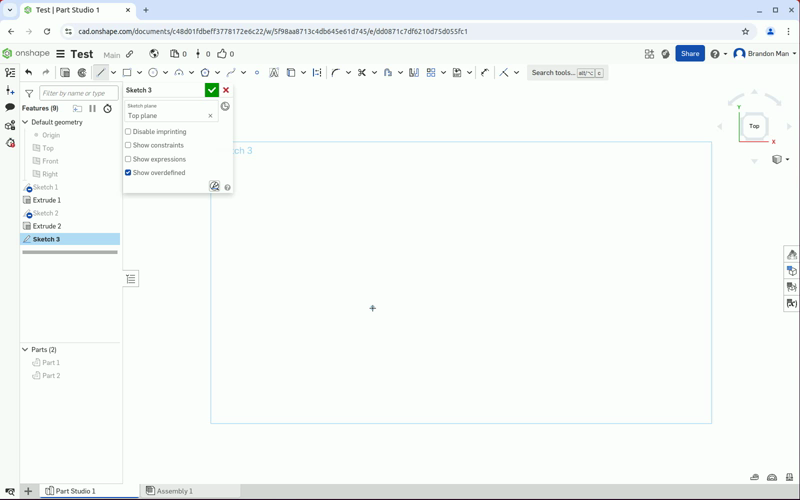
key_down(shift)
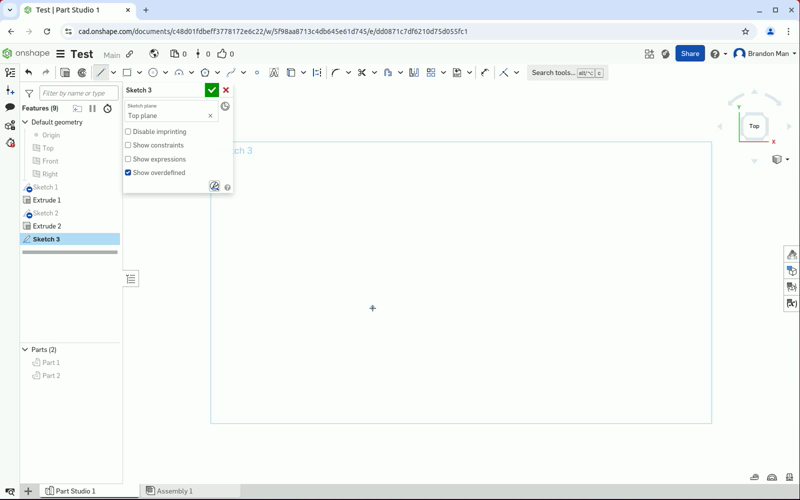
mouse_move(461, 307)
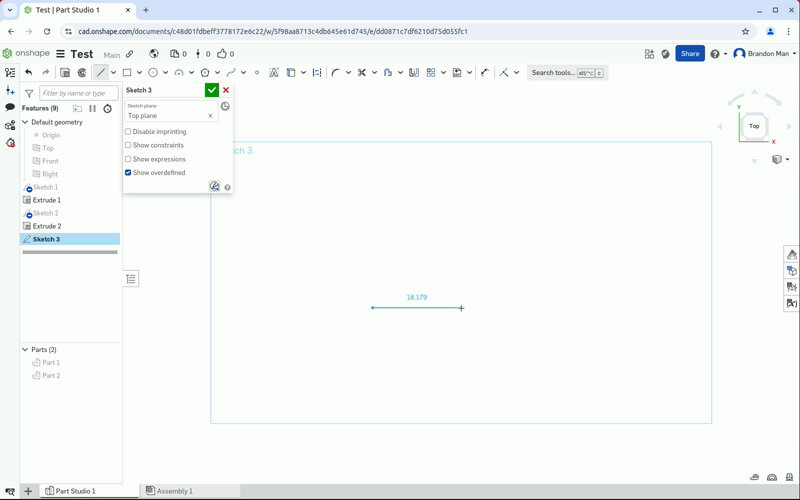
click(461, 307)
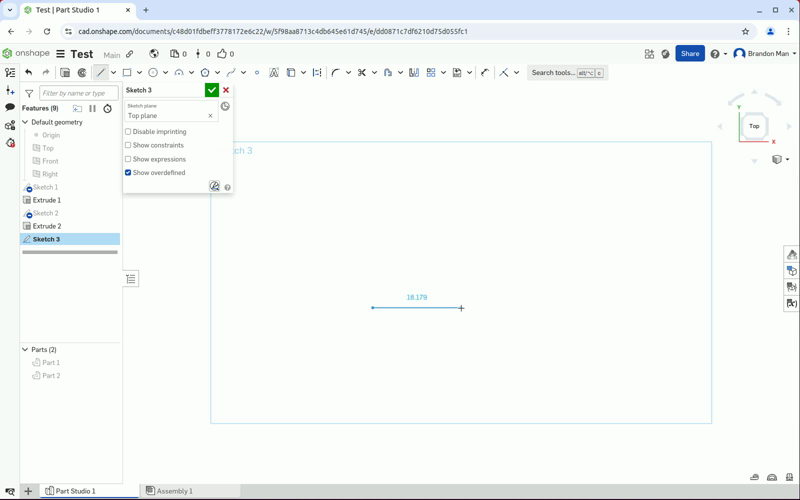
key_up(shift)
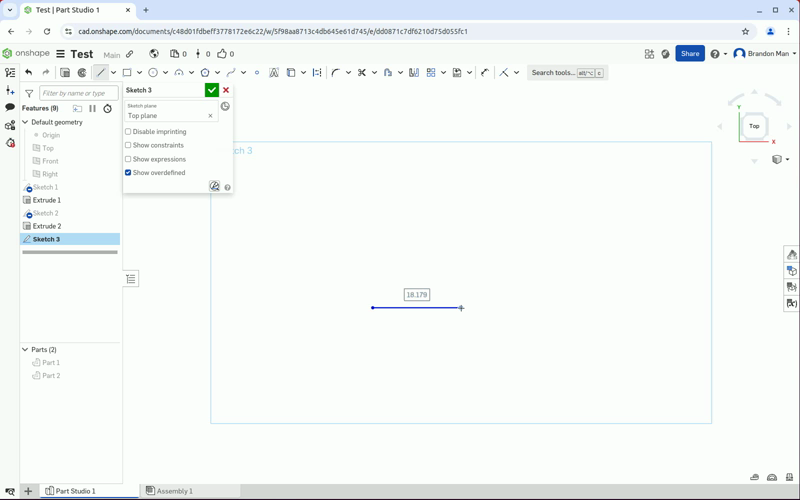
key_down(shift)
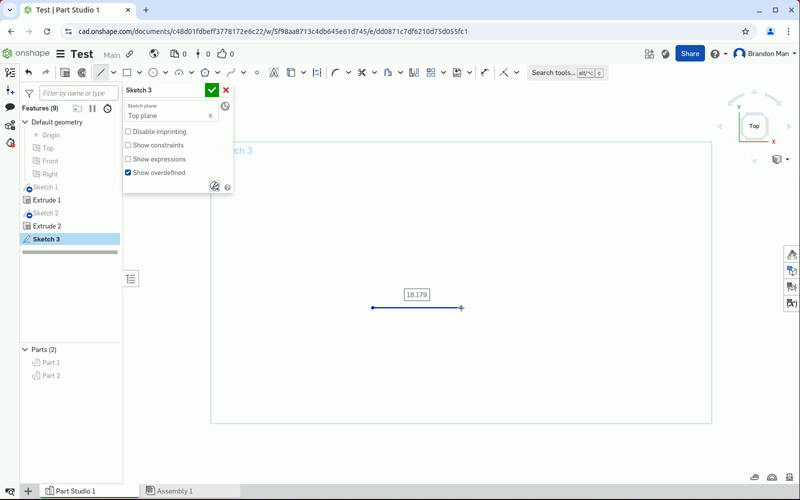
mouse_move(491, 307)
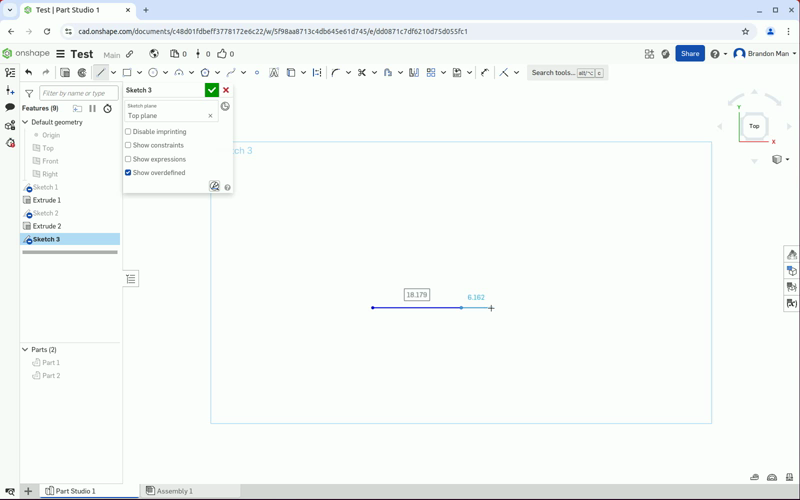
mouse_move(461, 283)
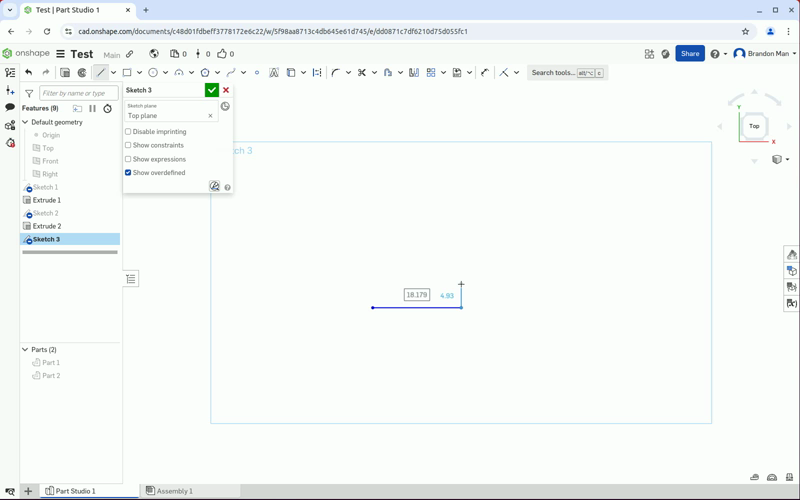
click(461, 283)
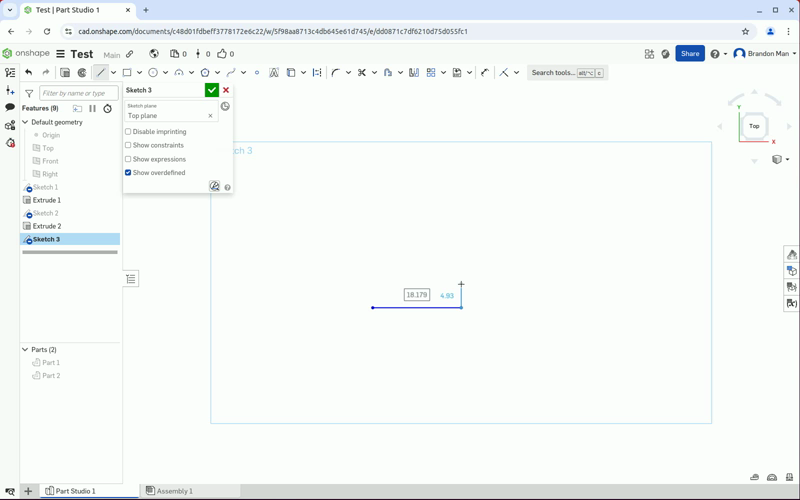
key_up(shift)
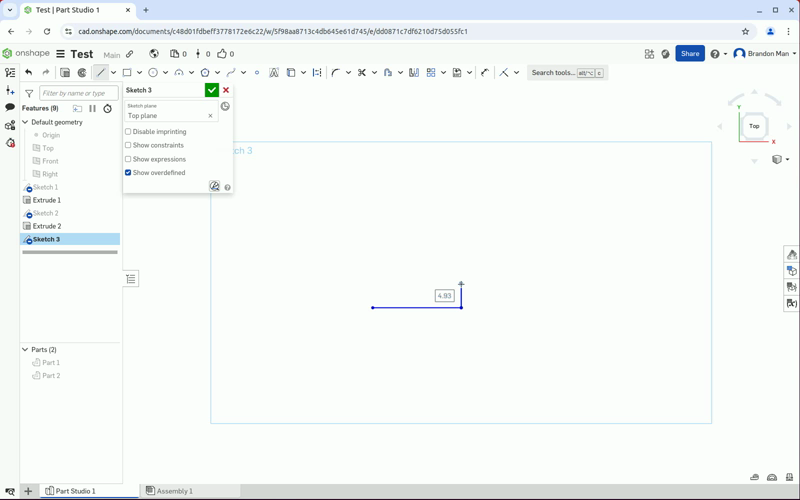
key_down(shift)
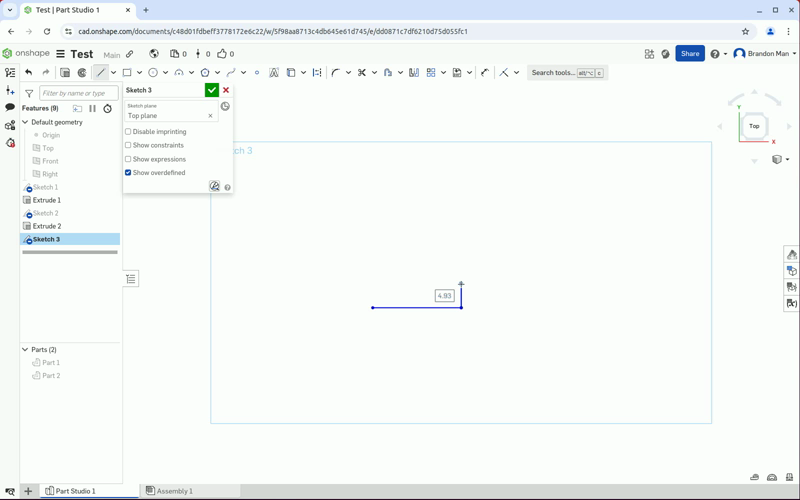
mouse_move(372, 283)
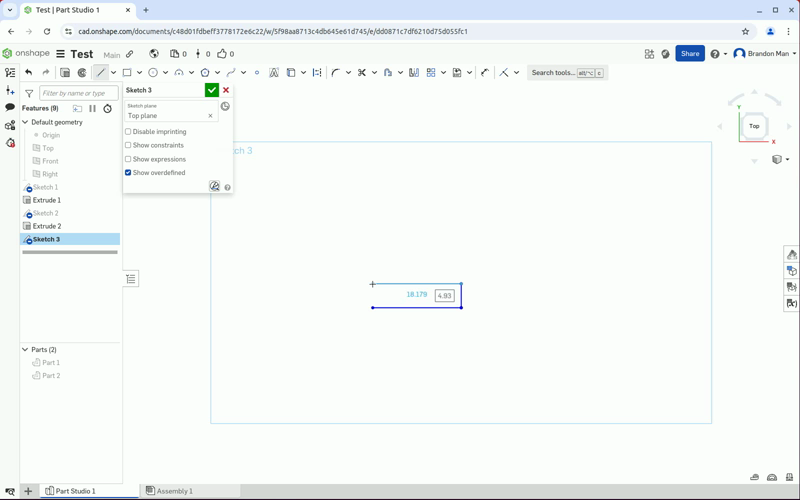
click(372, 283)
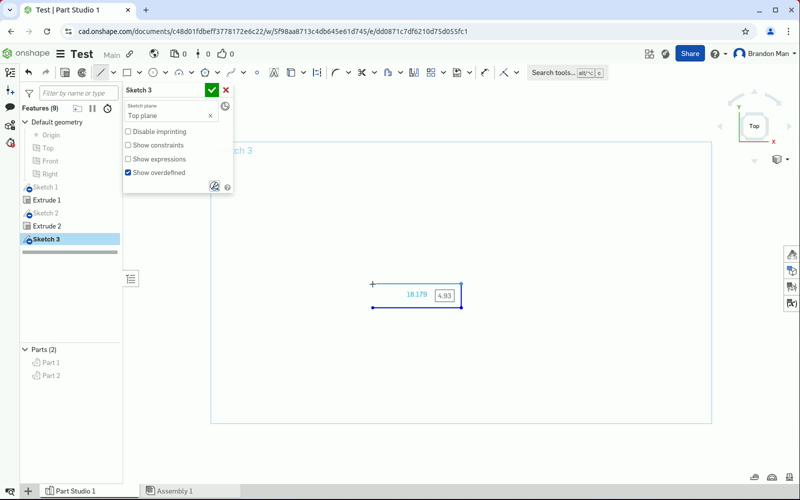
key_up(shift)
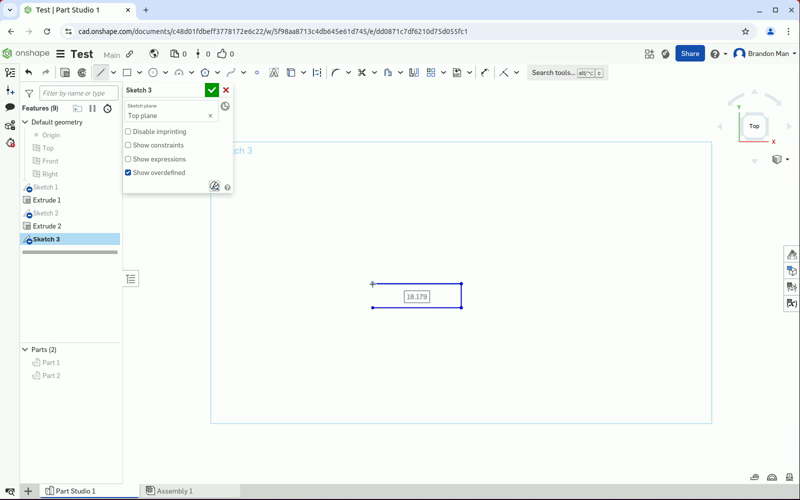
mouse_move(402, 283)
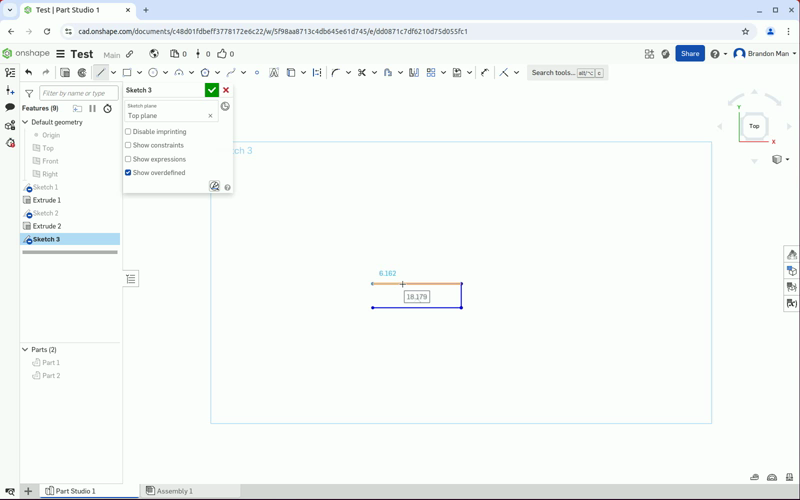
key_down(shift)
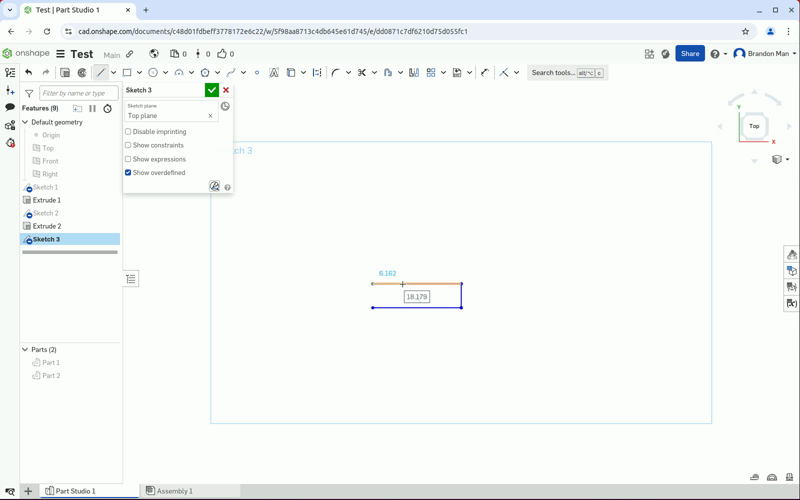
mouse_move(372, 307)
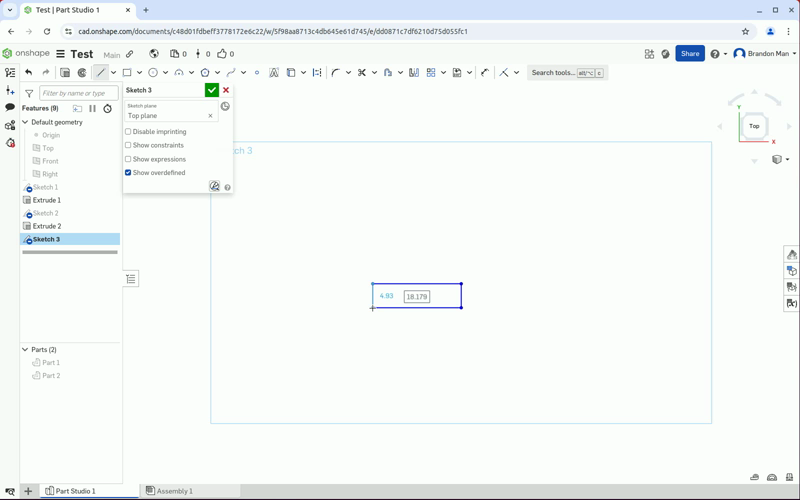
key_up(shift)
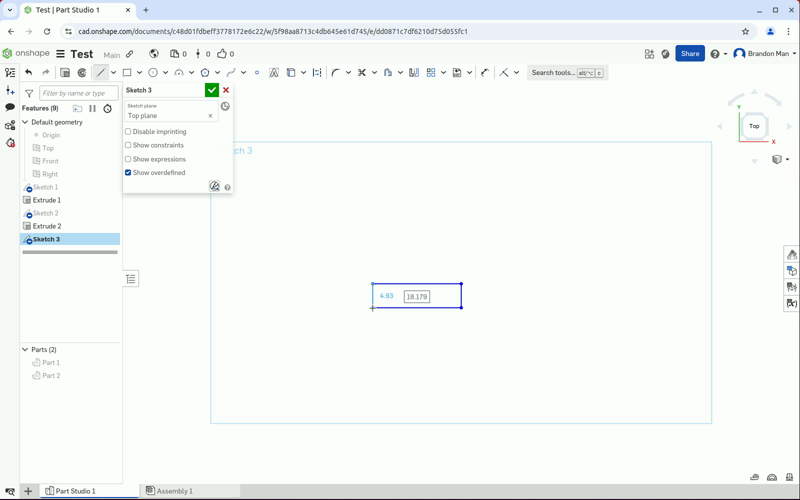
click(372, 307)
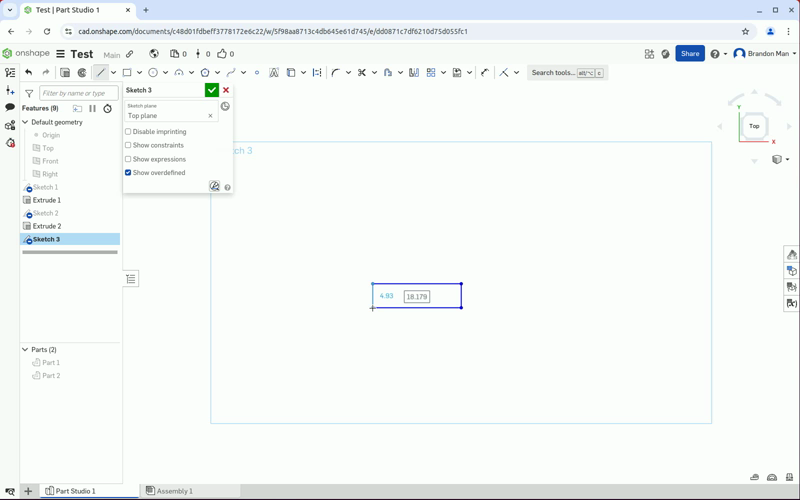
key(esc)
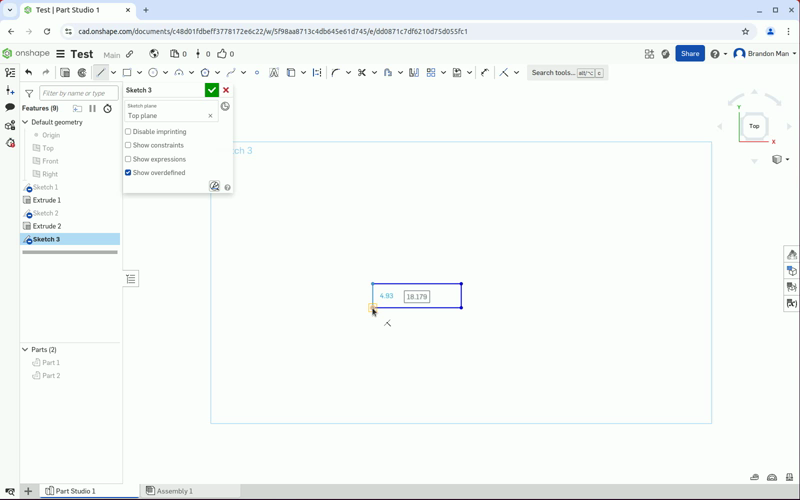
mouse_move(407, 305)
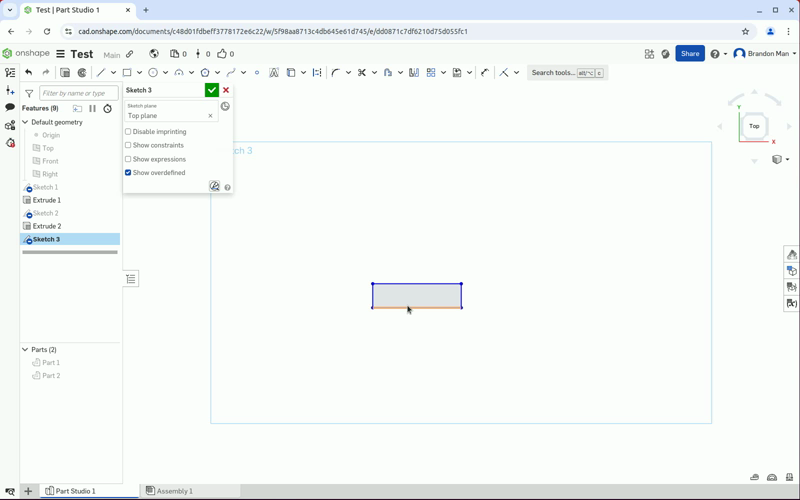
click(407, 305)
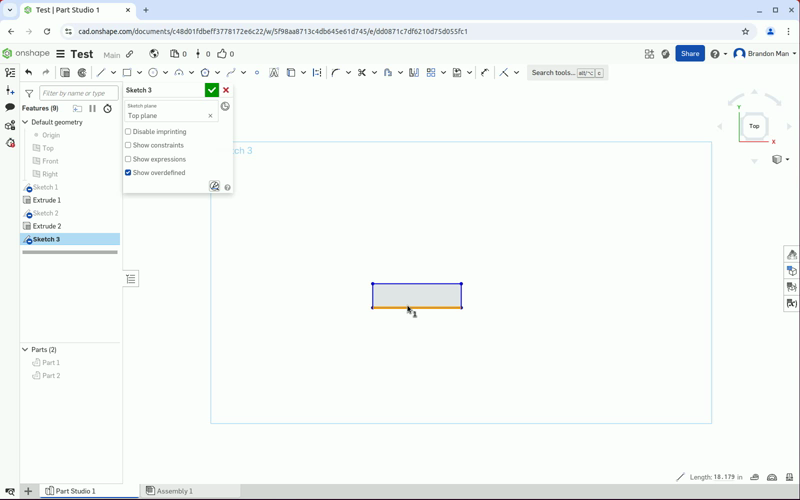
mouse_move(73, 352)
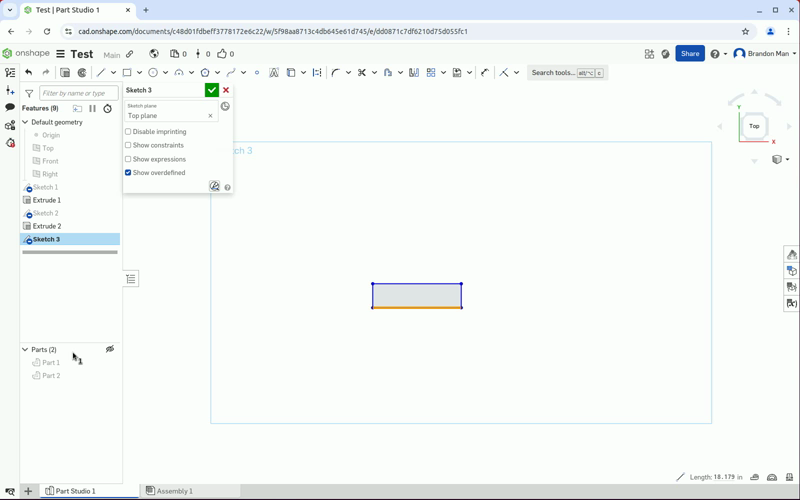
key(shift+y)
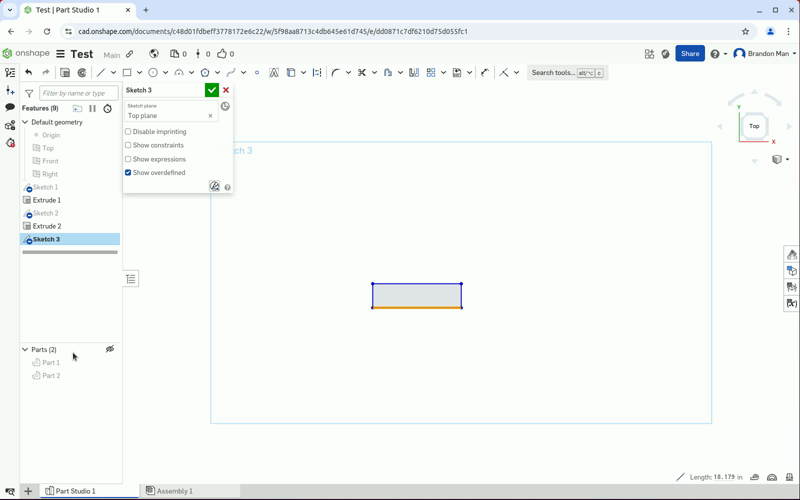
key(shift+e)
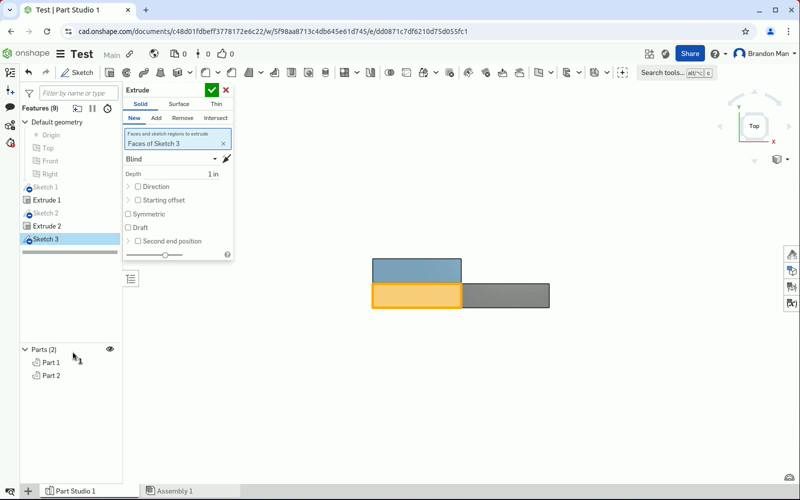
mouse_move(143, 106)
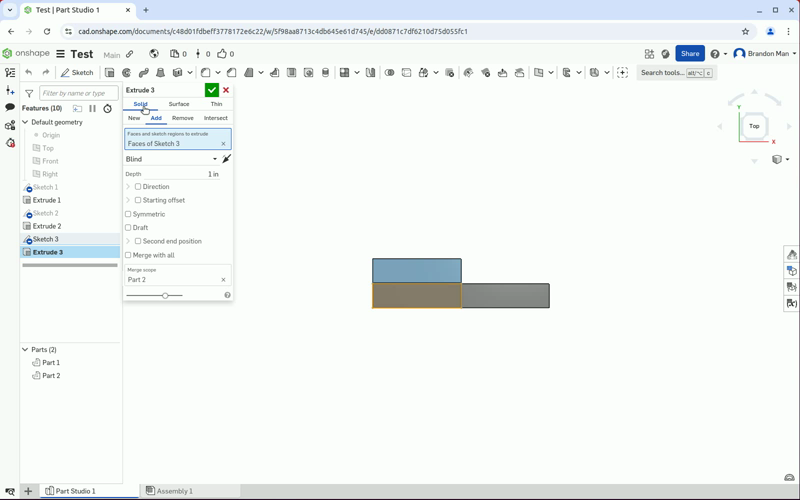
click(143, 106)
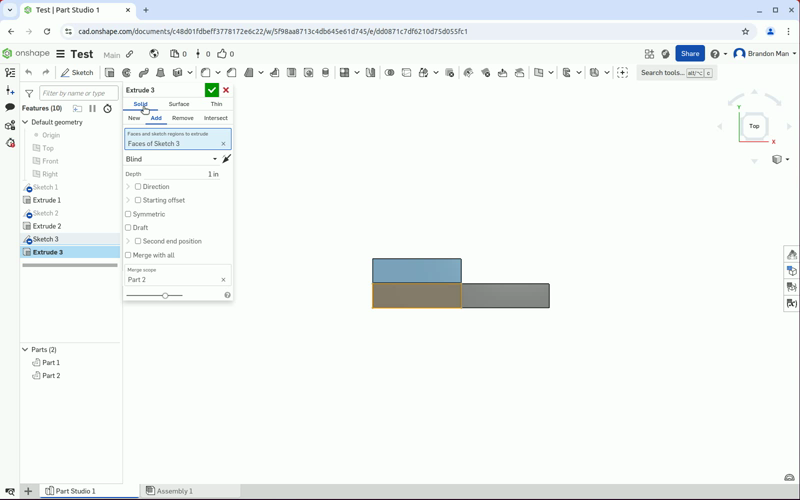
mouse_move(137, 120)
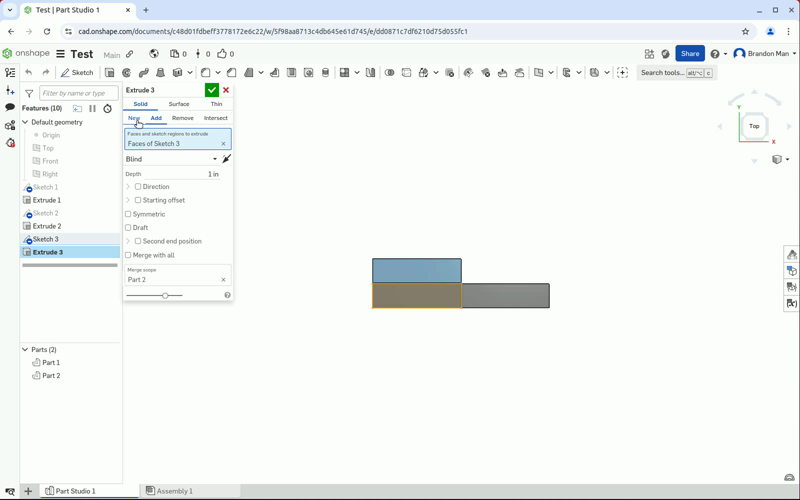
click(137, 120)
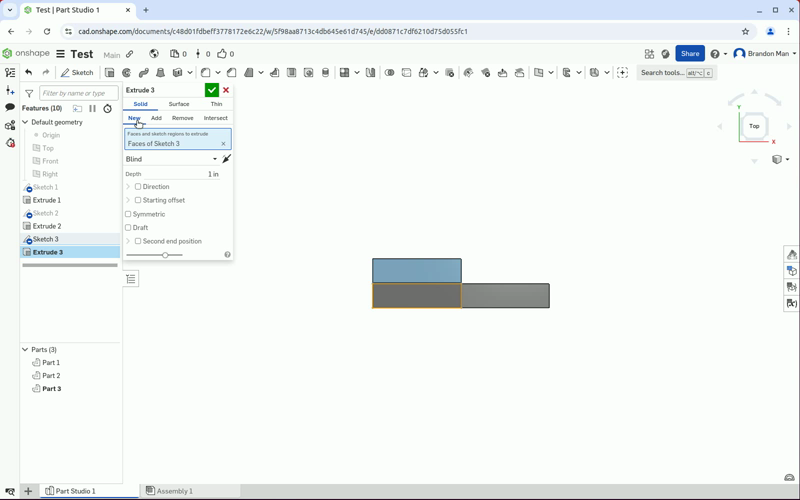
key(tab, 4)
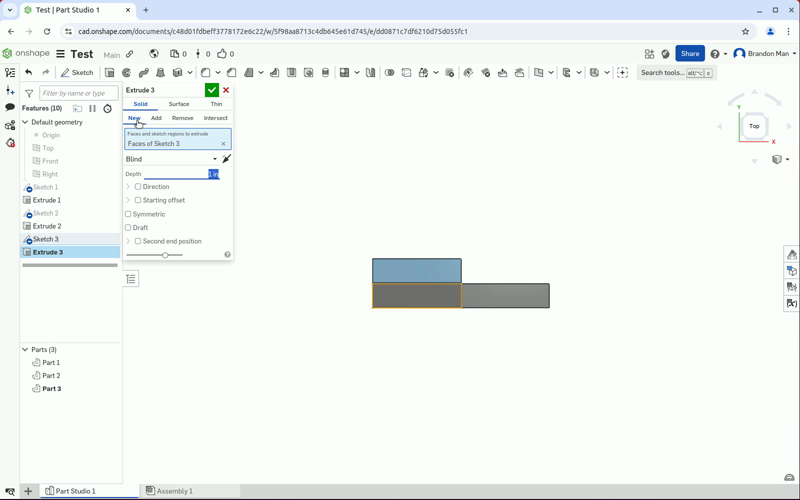
text(1.204)
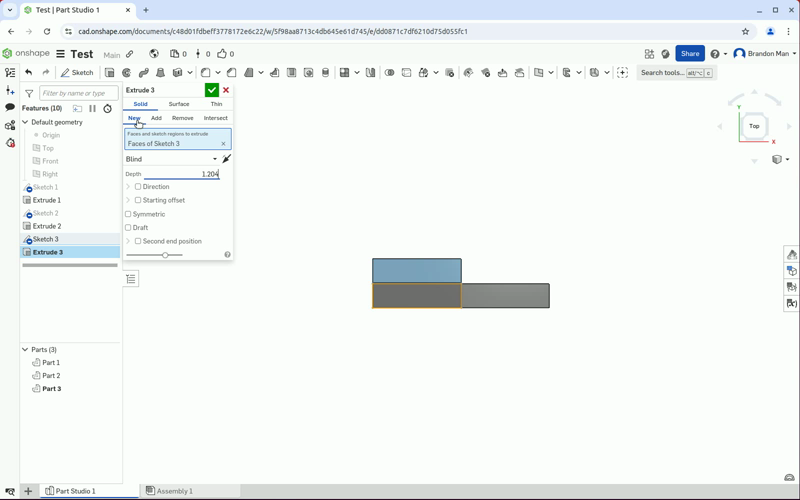
key(enter)
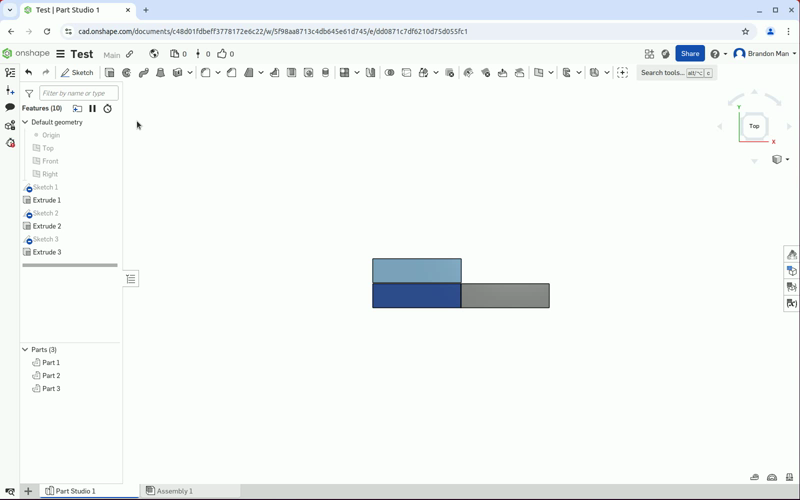
key(shift+h)
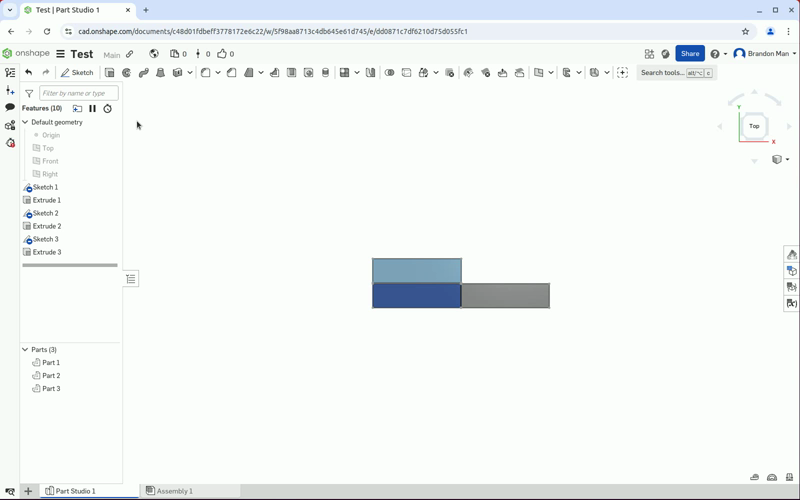
key(shift+h)
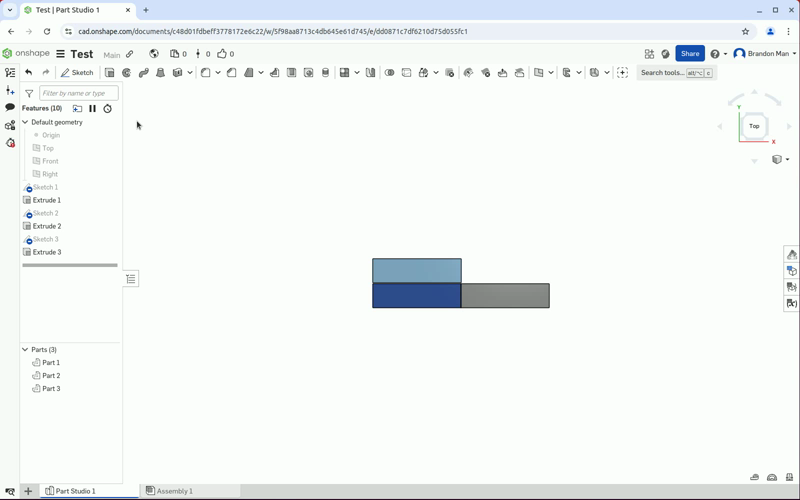
mouse_move(73, 189)
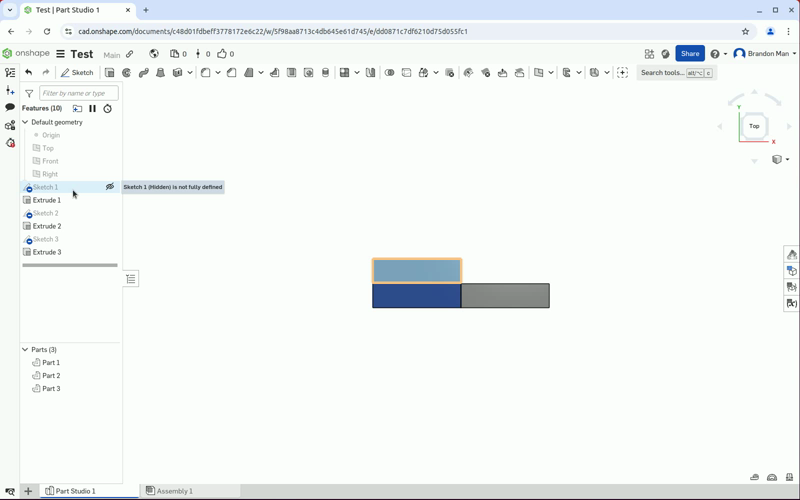
click(73, 189)
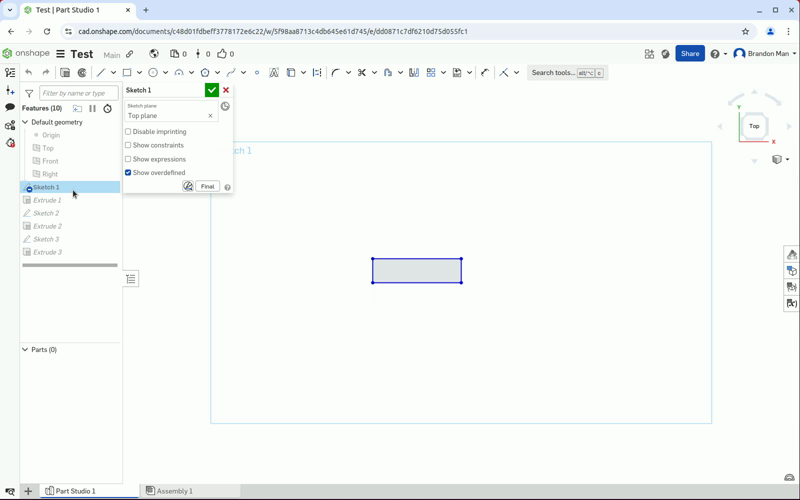
mouse_move(229, 92)
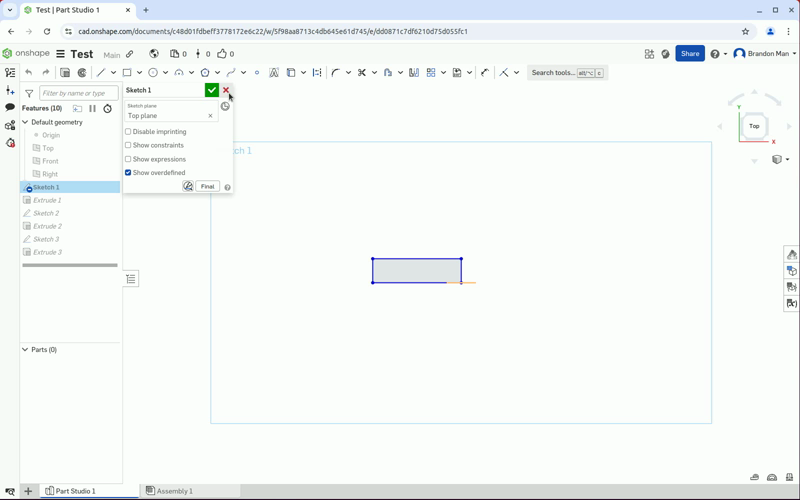
click(229, 92)
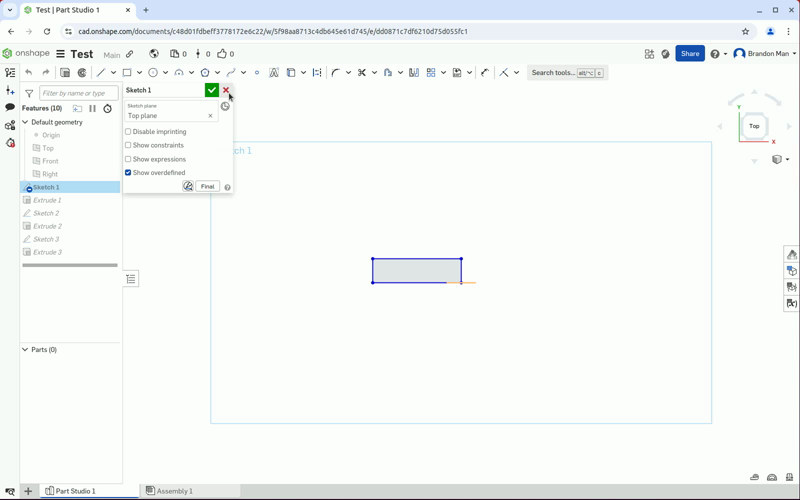
key(shift+s)
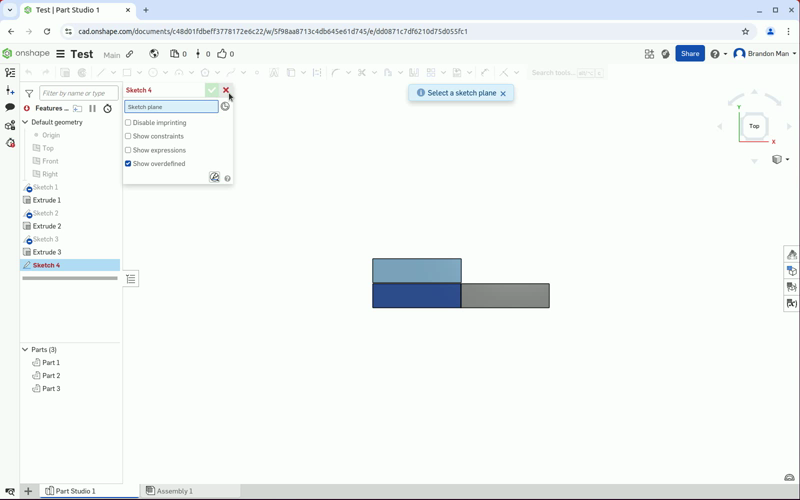
mouse_move(73, 150)
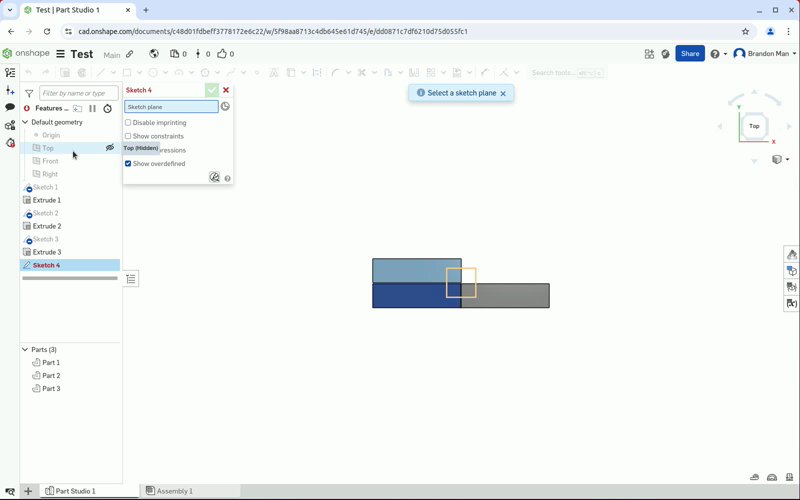
click(73, 150)
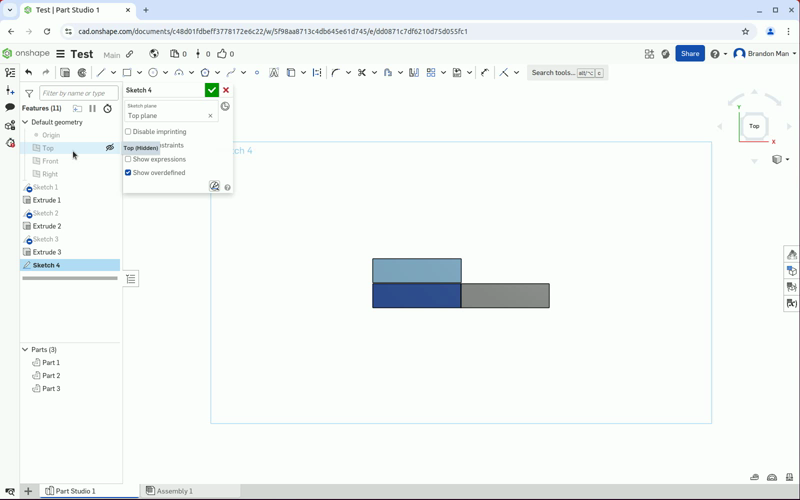
mouse_move(73, 352)
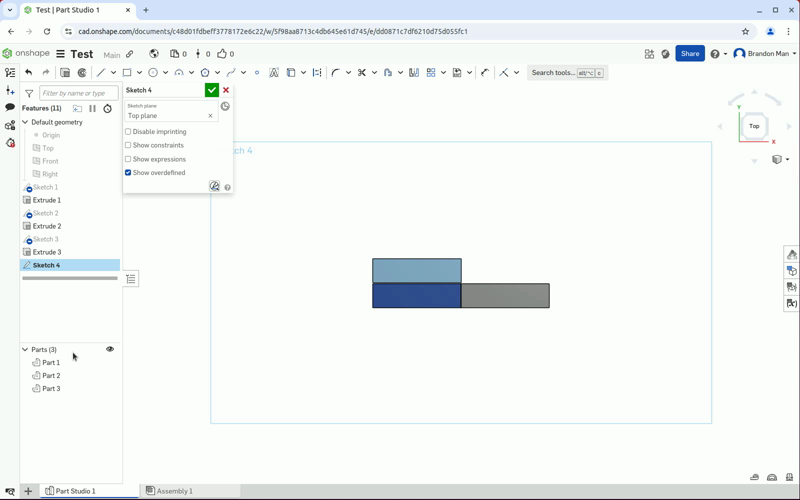
key(y)
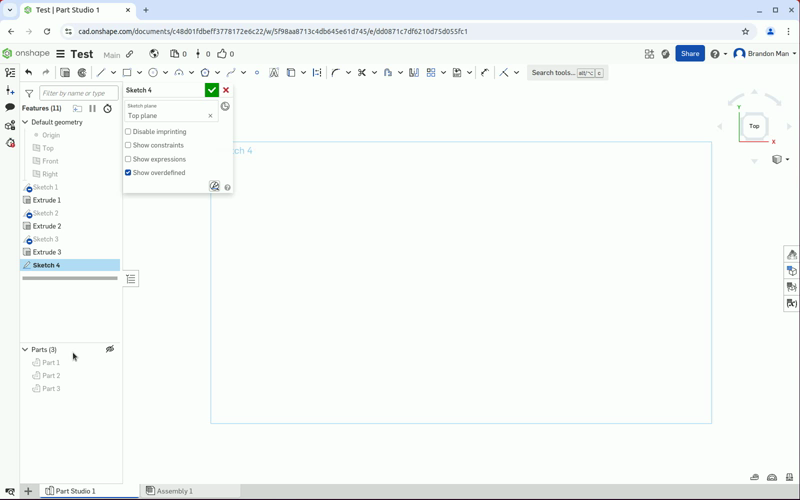
key(l)
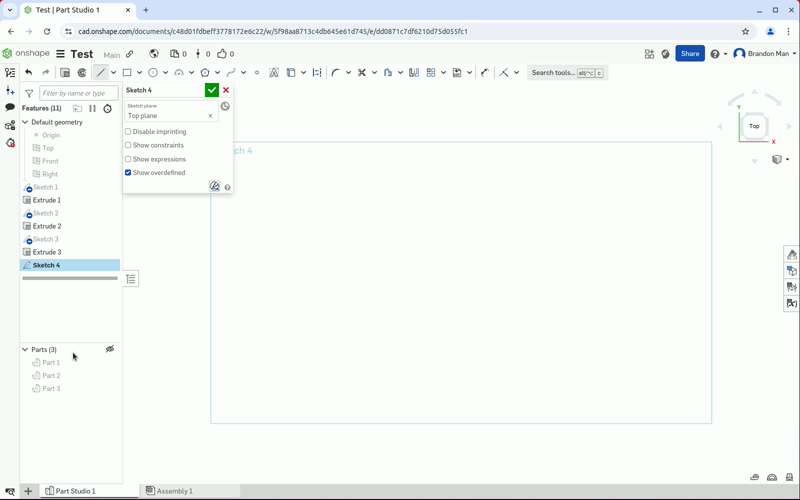
key_down(shift)
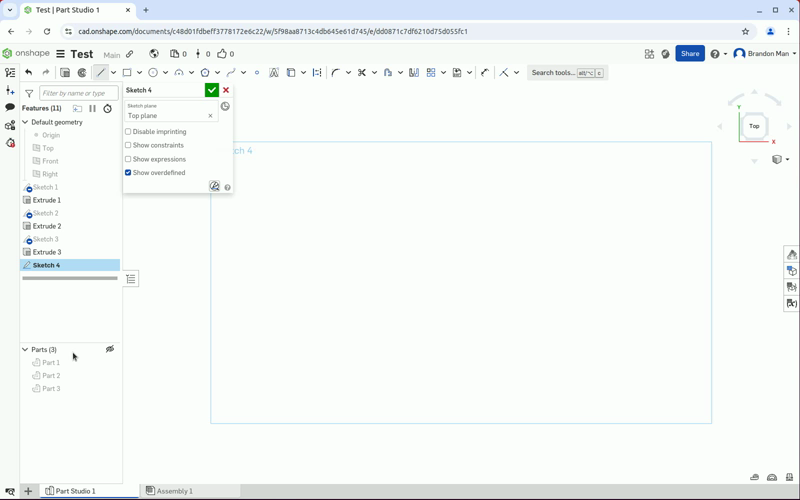
mouse_move(372, 307)
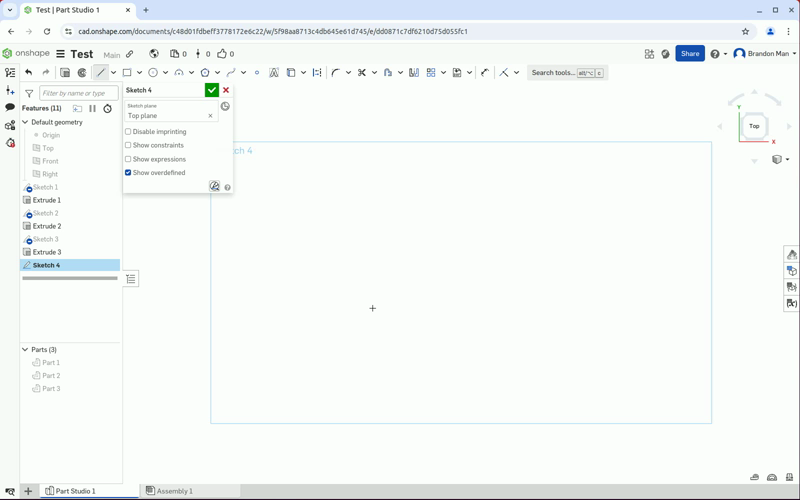
click(372, 307)
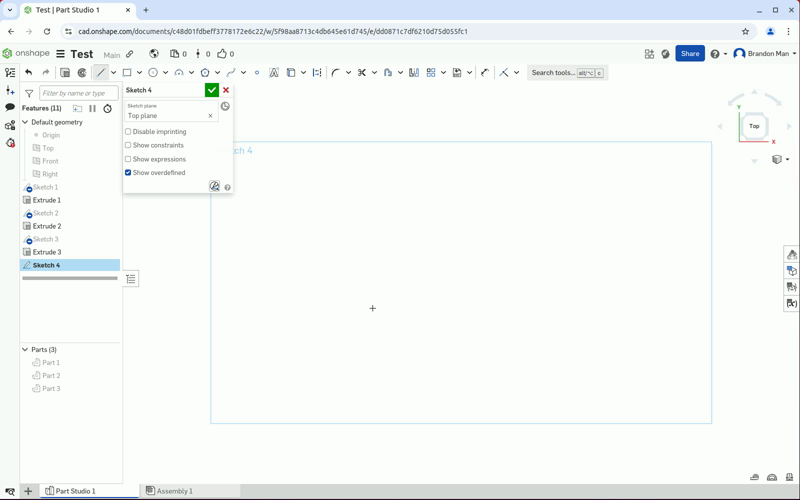
key_up(shift)
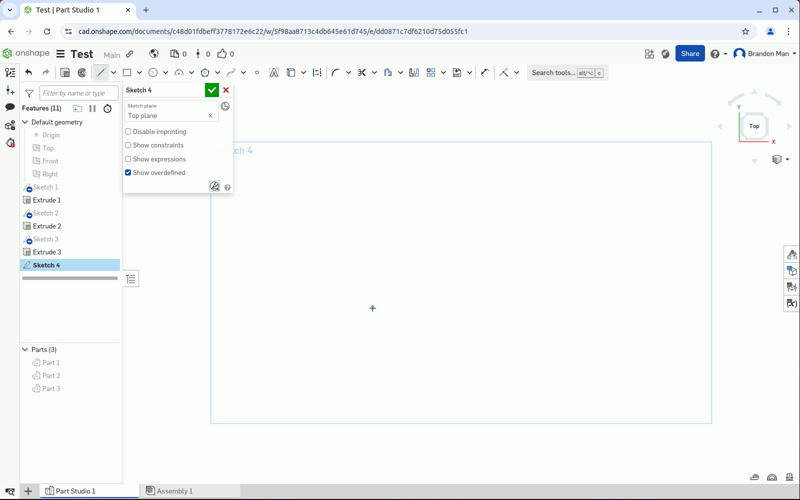
key_down(shift)
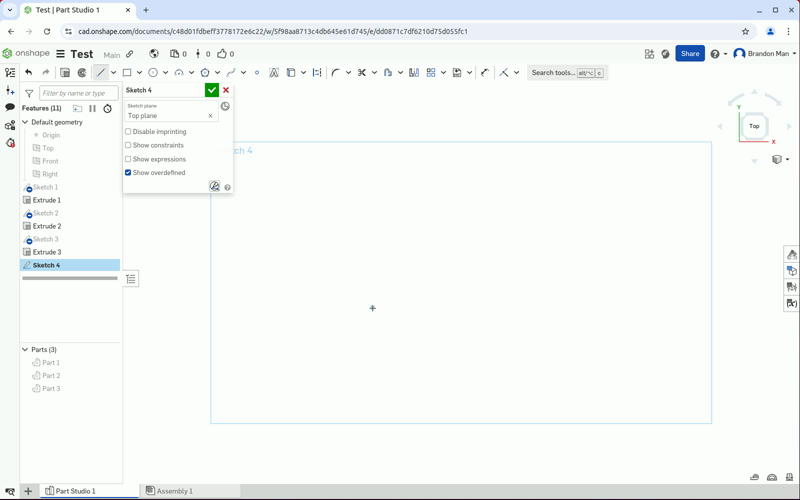
mouse_move(402, 307)
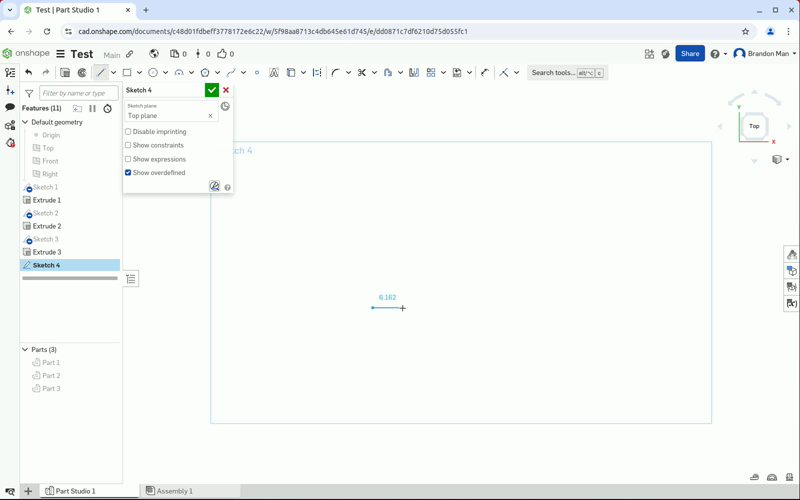
mouse_move(372, 282)
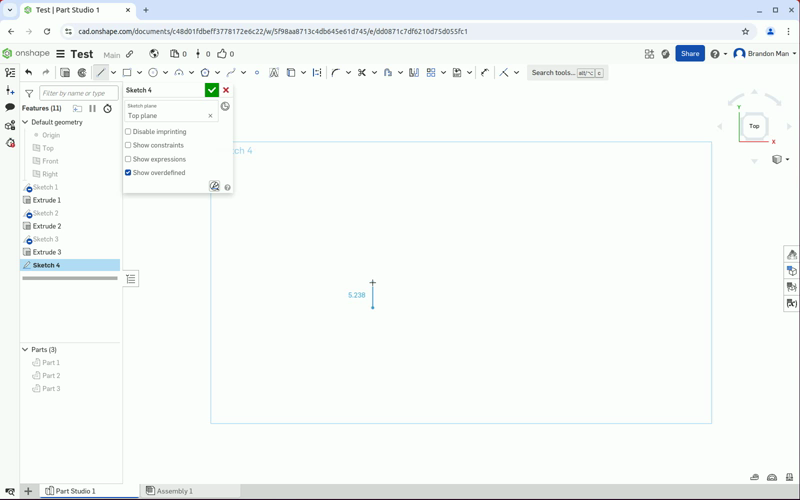
click(372, 282)
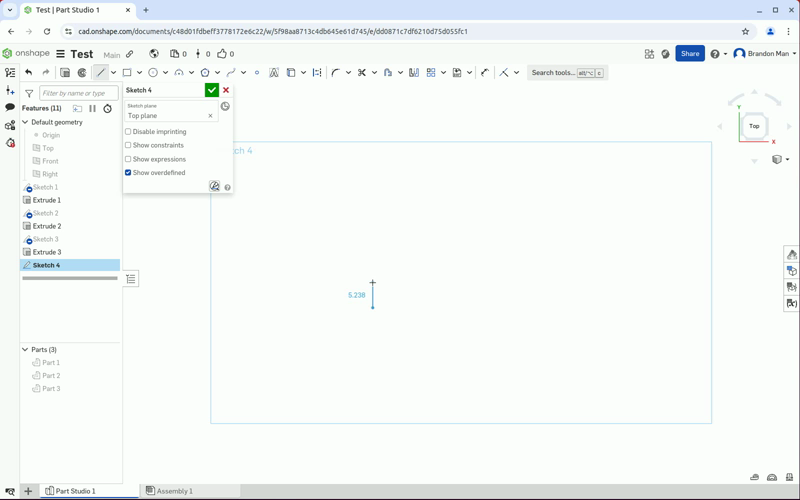
key_up(shift)
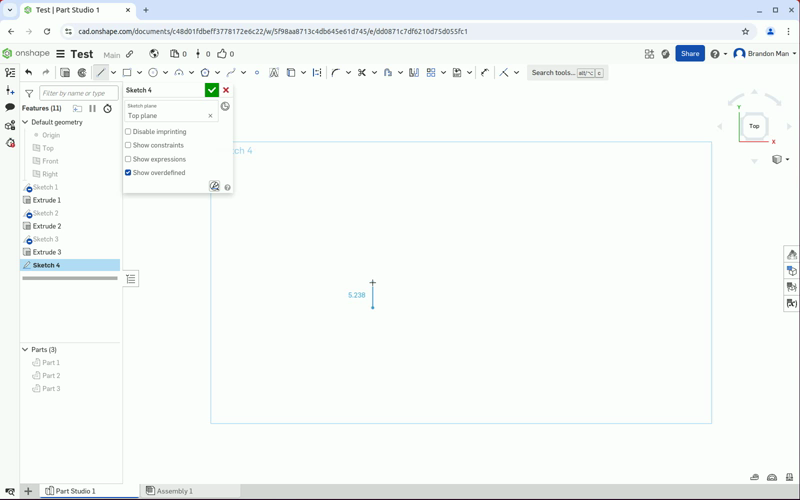
key_down(shift)
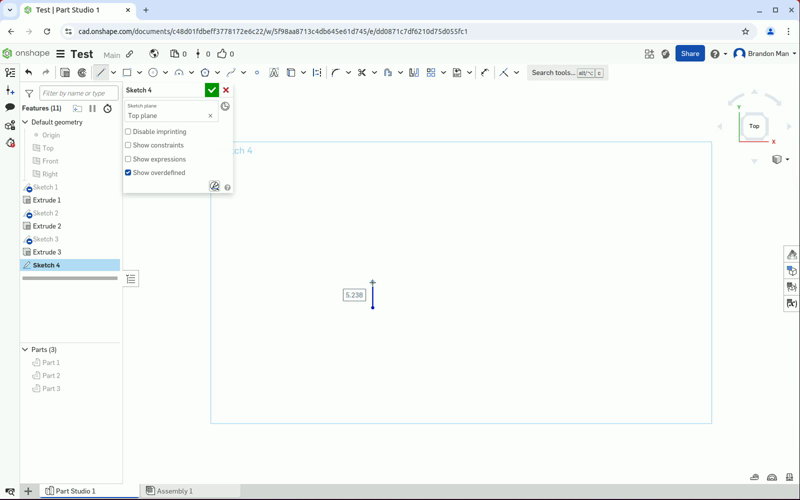
mouse_move(402, 282)
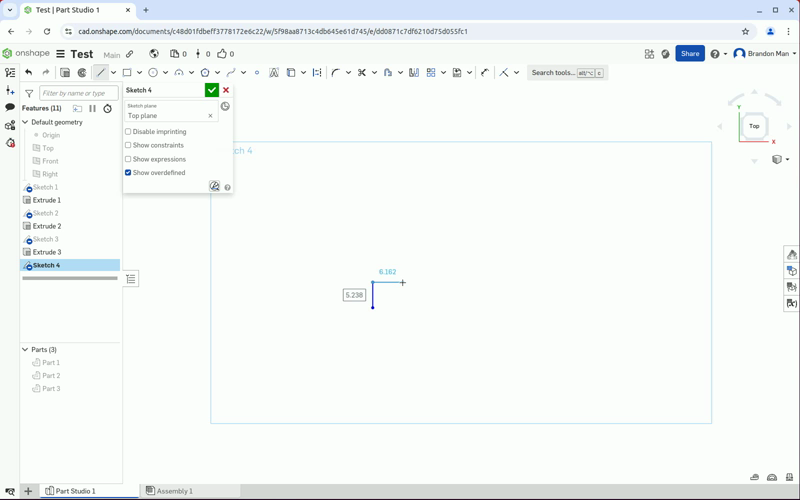
mouse_move(372, 257)
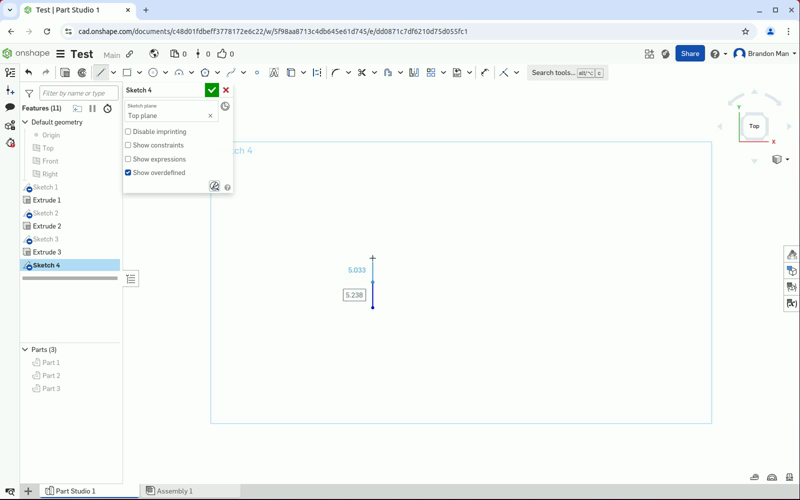
click(372, 257)
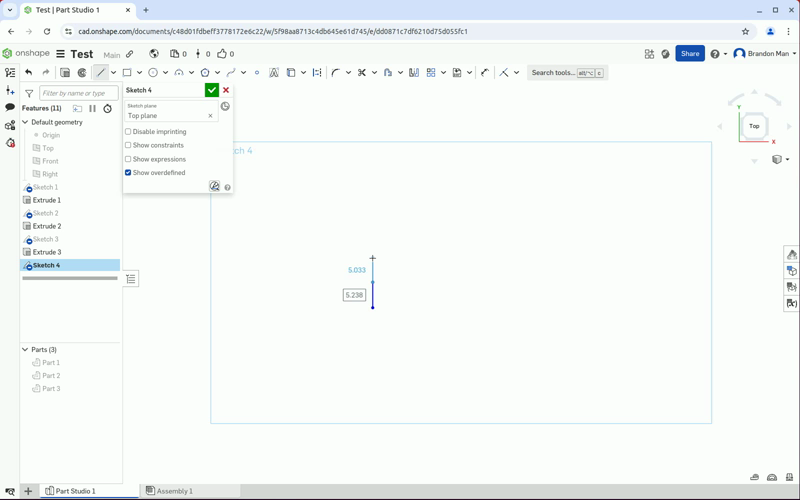
key_up(shift)
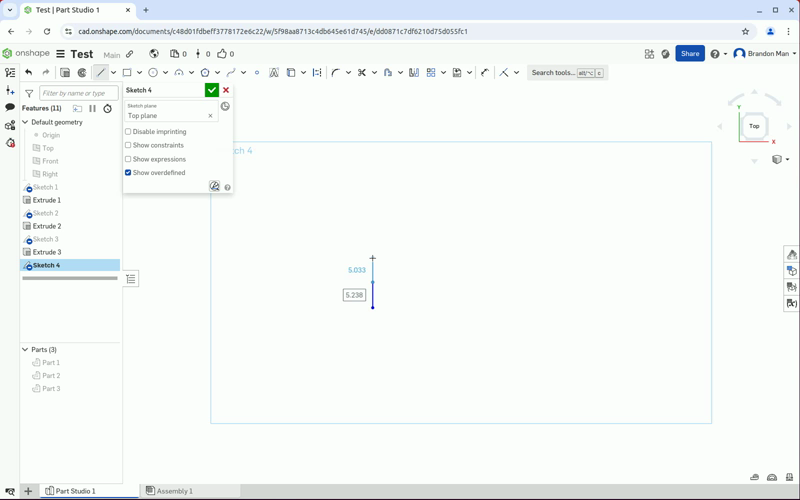
key(esc)
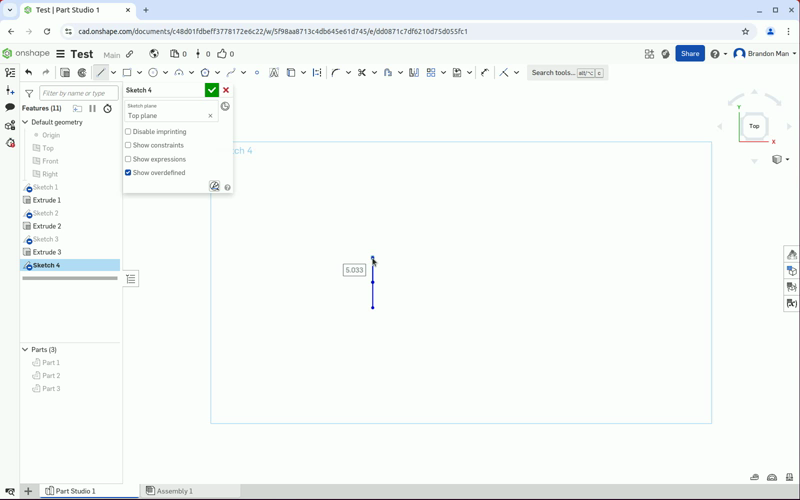
key(a)
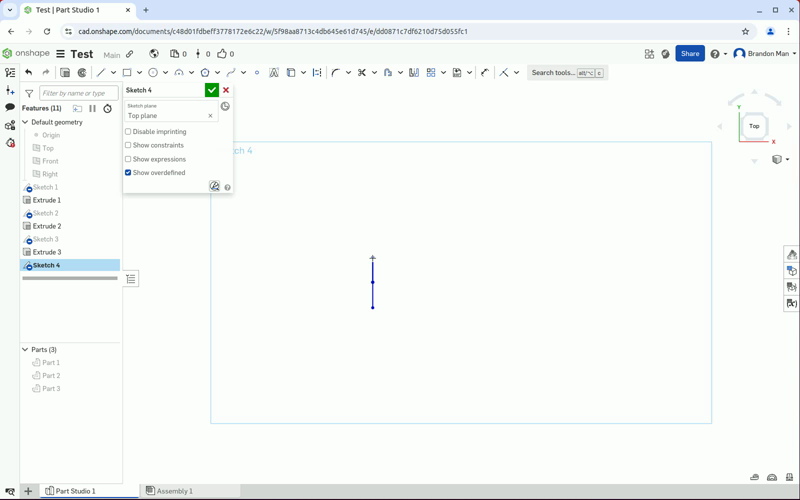
mouse_move(372, 257)
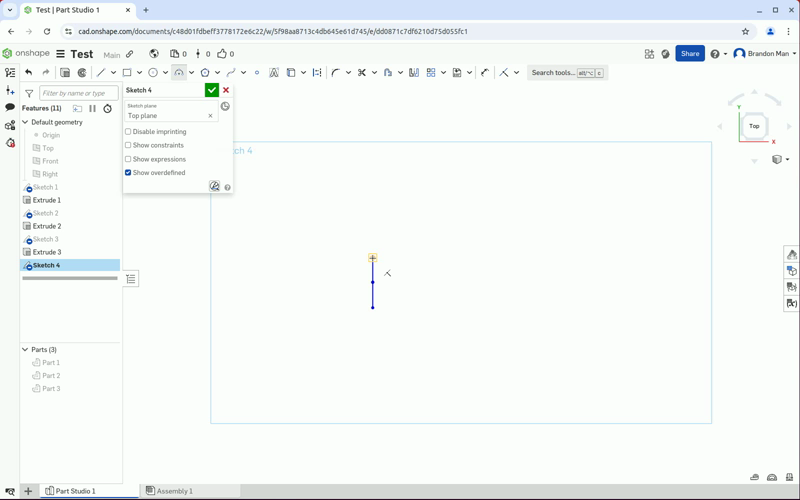
click(372, 257)
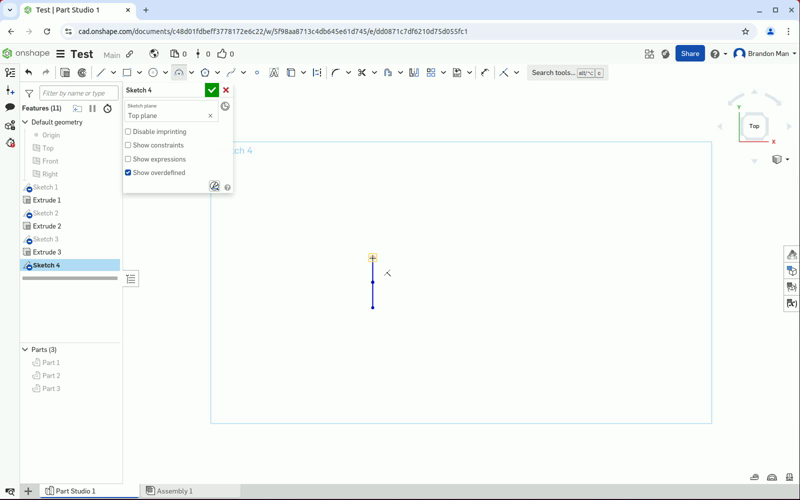
mouse_move(372, 307)
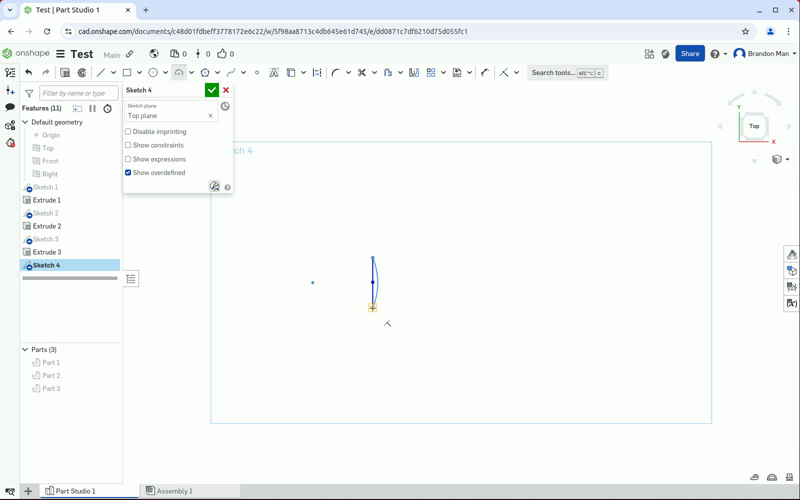
click(372, 307)
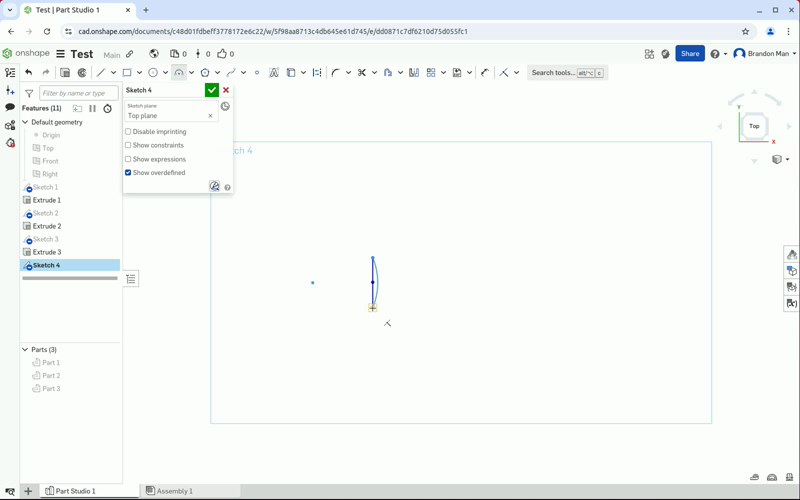
key_down(shift)
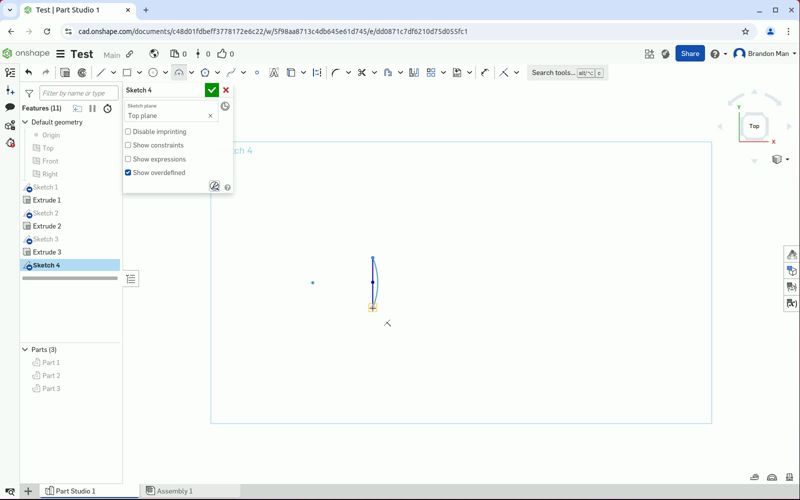
mouse_move(347, 282)
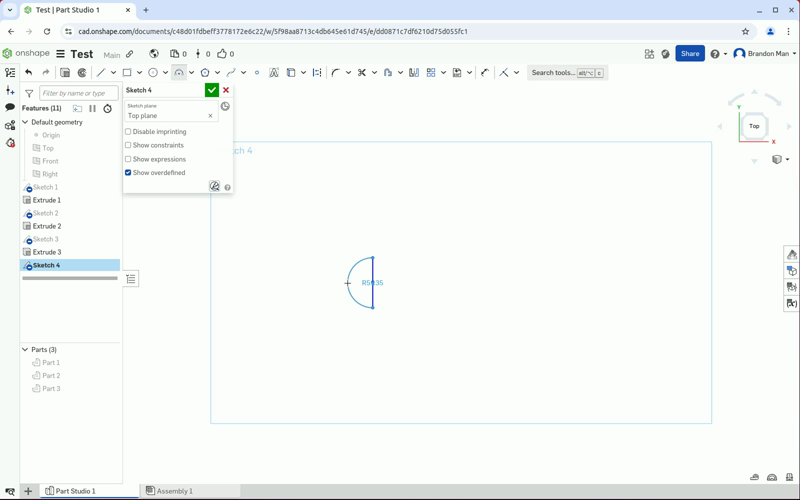
click(347, 282)
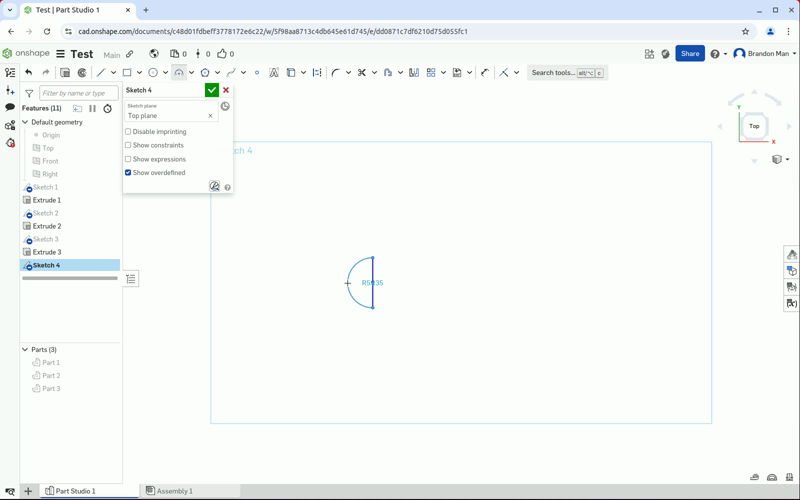
key_up(shift)
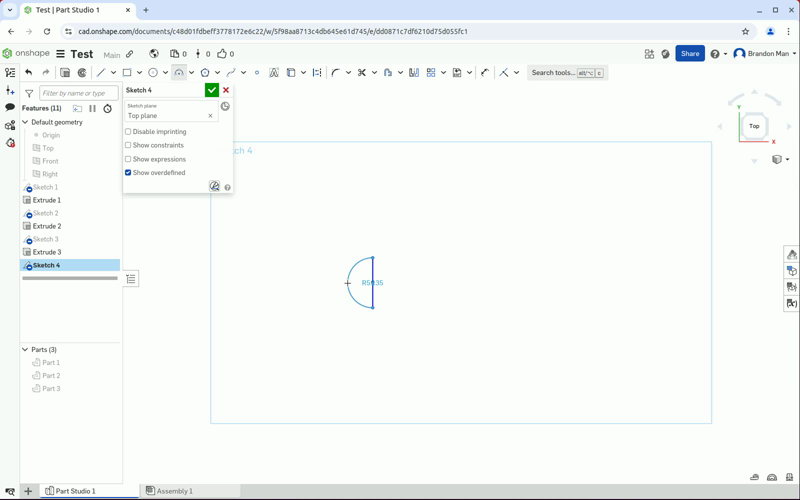
key(esc)
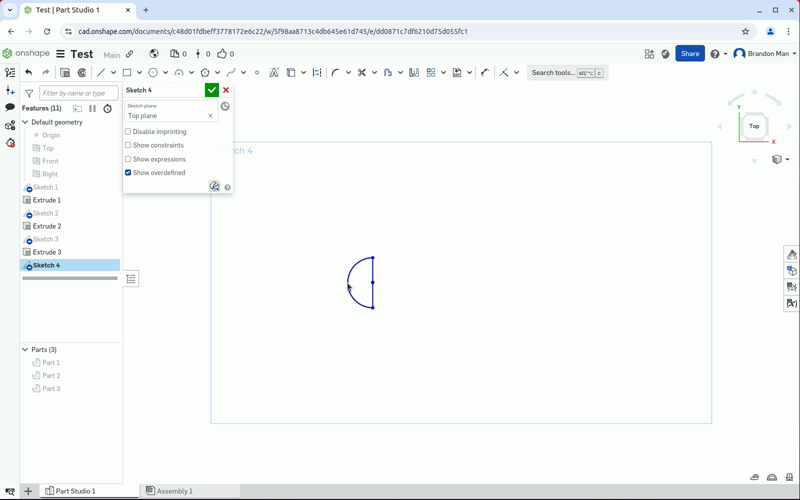
mouse_move(369, 274)
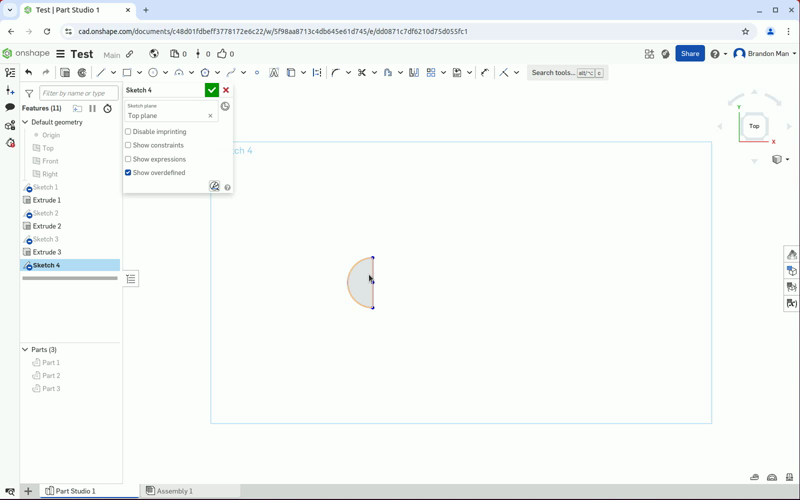
scroll(6)
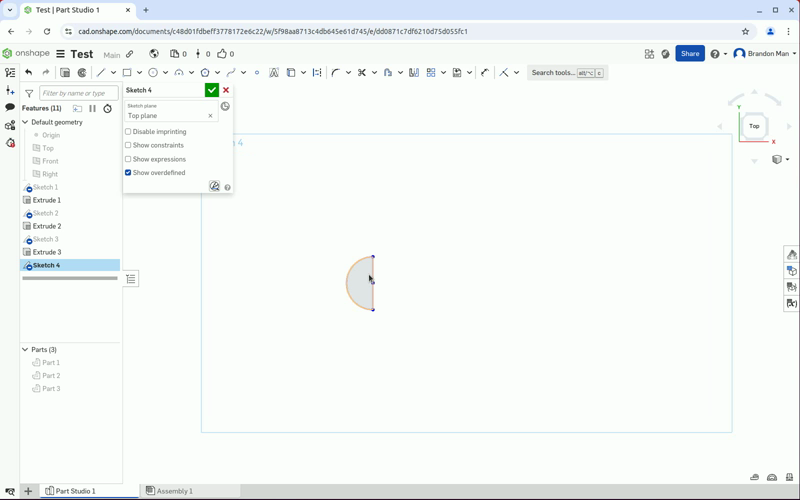
scroll(6)
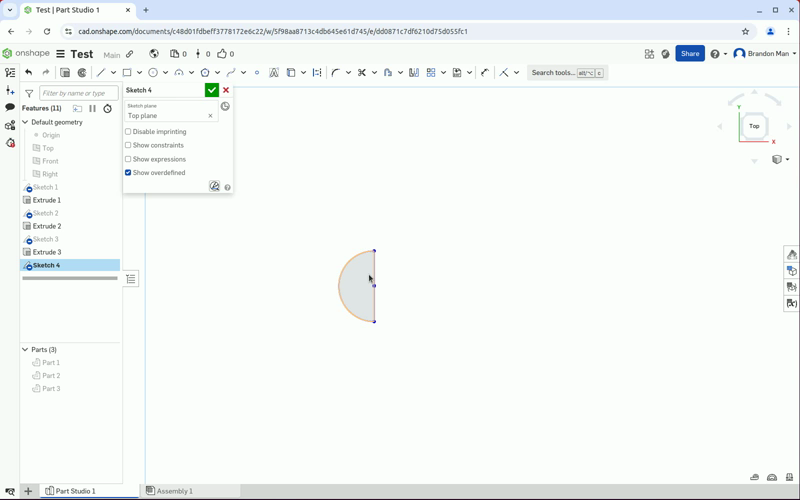
scroll(6)
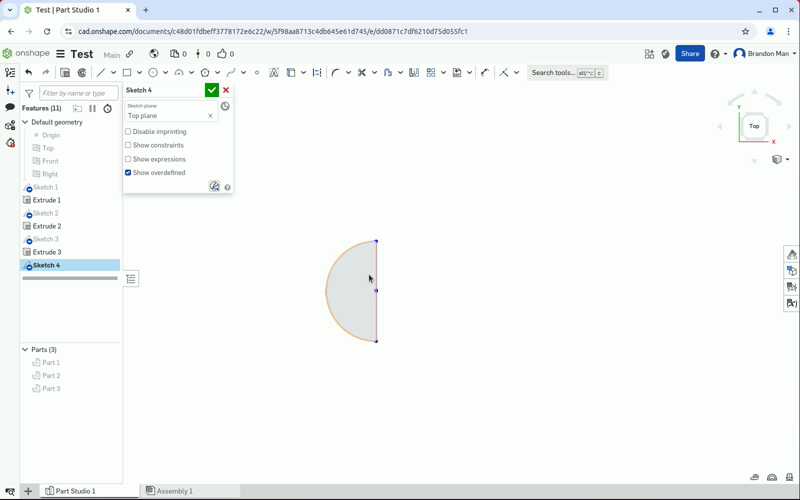
scroll(6)
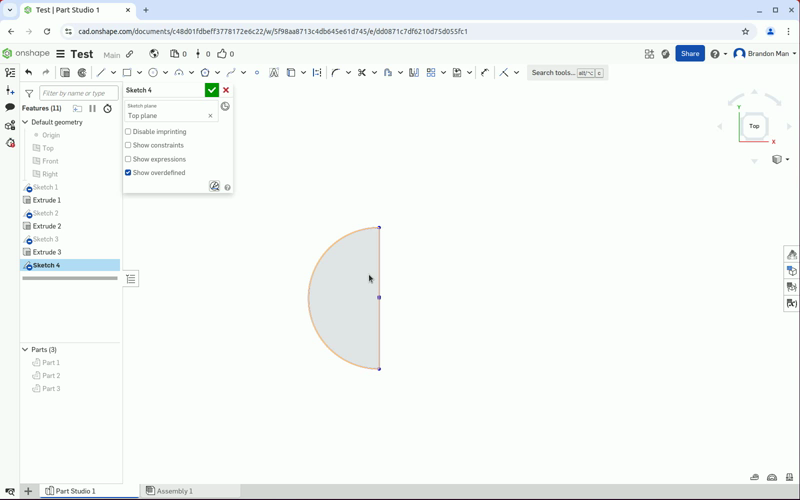
scroll(6)
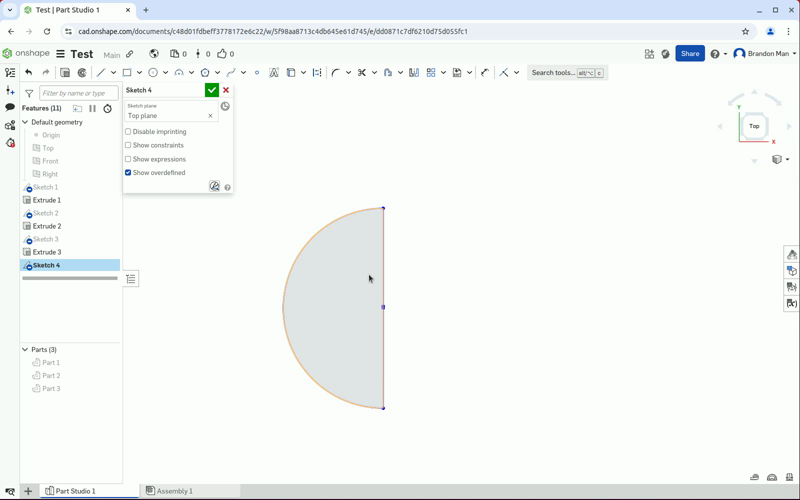
scroll(6)
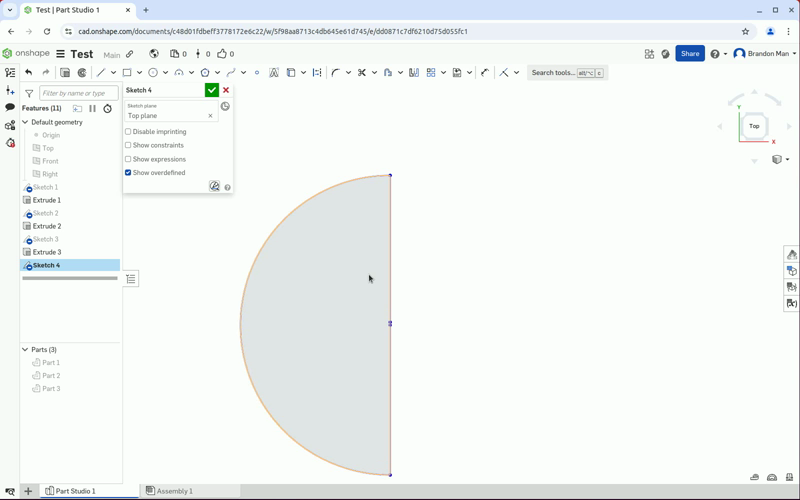
scroll(6)
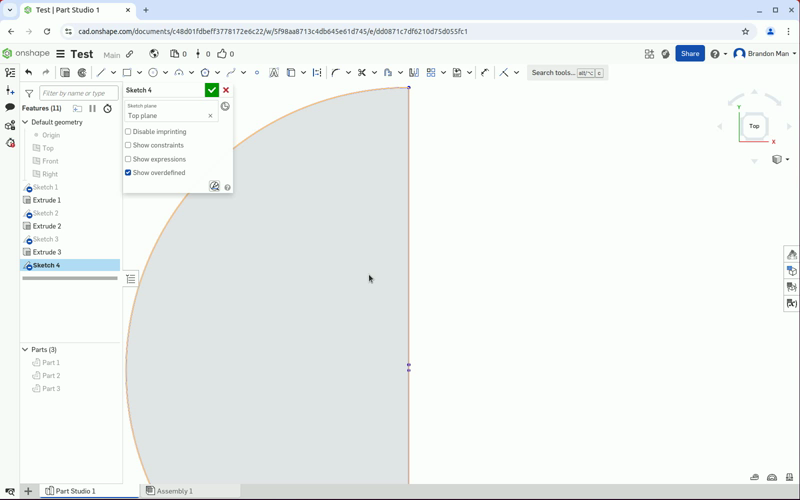
click(369, 274)
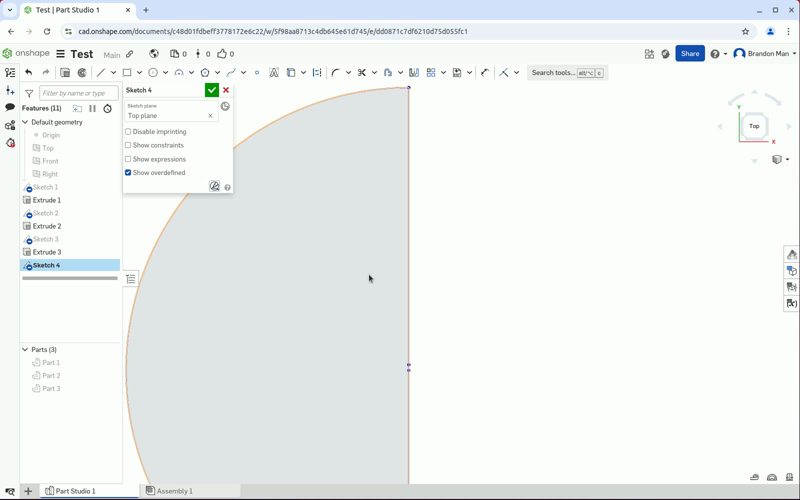
scroll(-6)
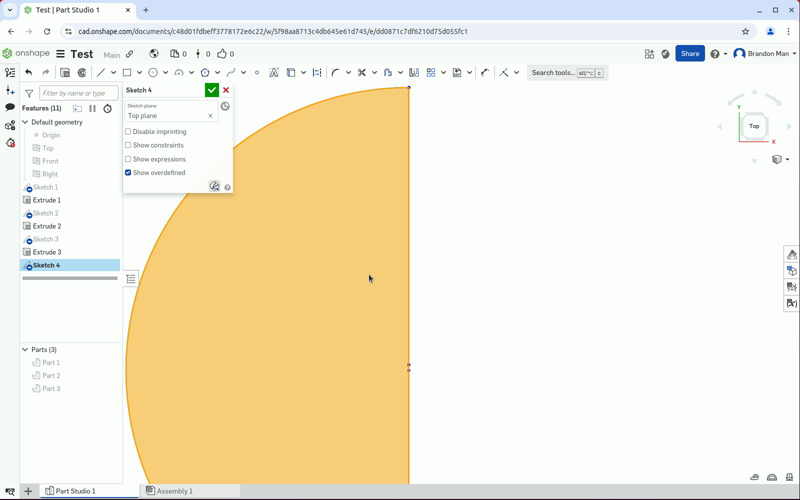
scroll(-6)
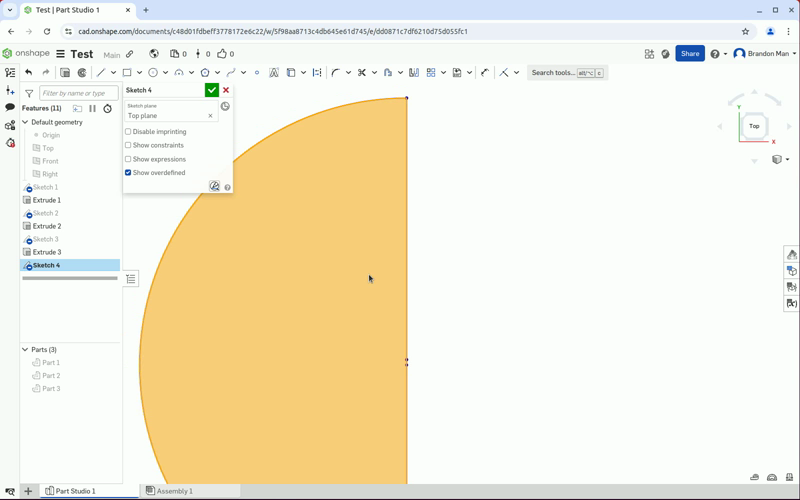
scroll(-6)
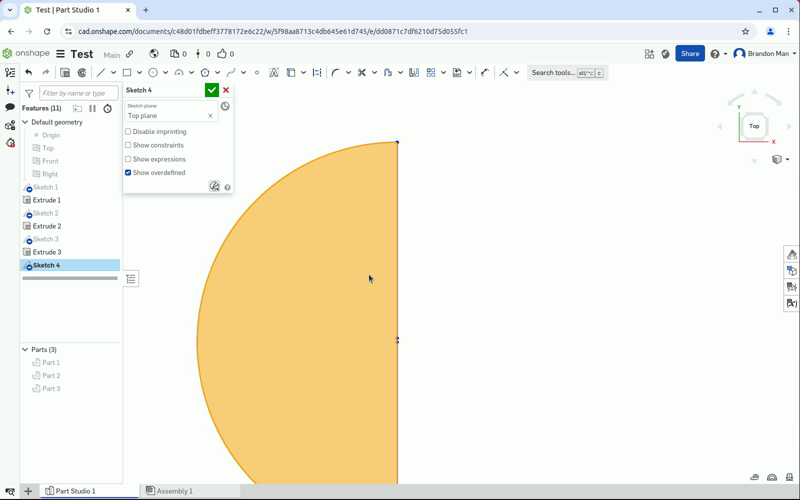
scroll(-6)
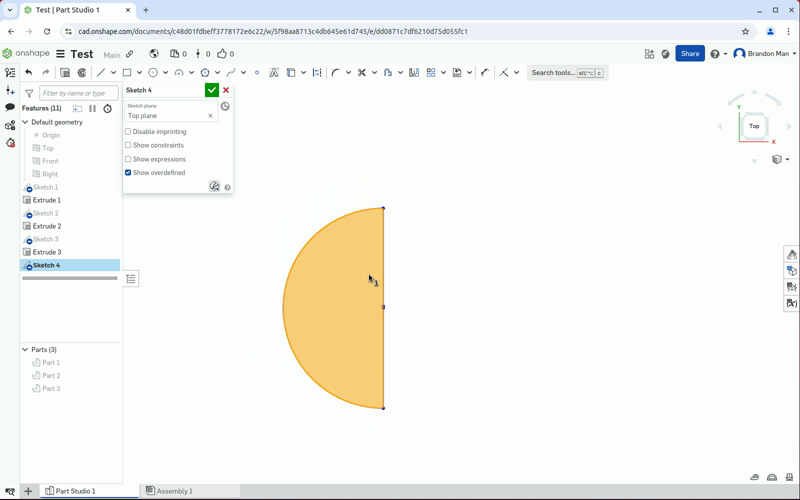
scroll(-6)
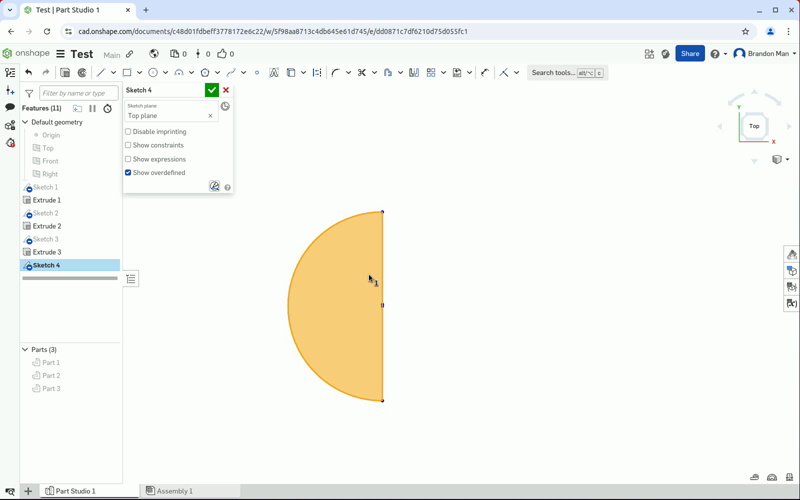
scroll(-6)
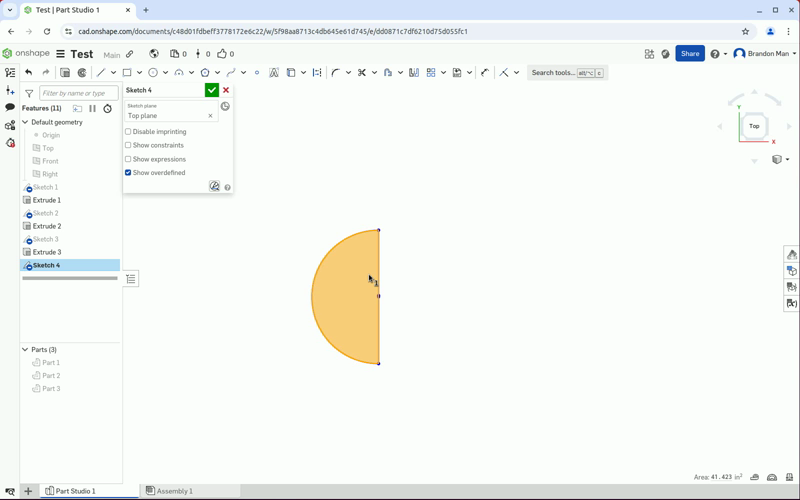
scroll(-6)
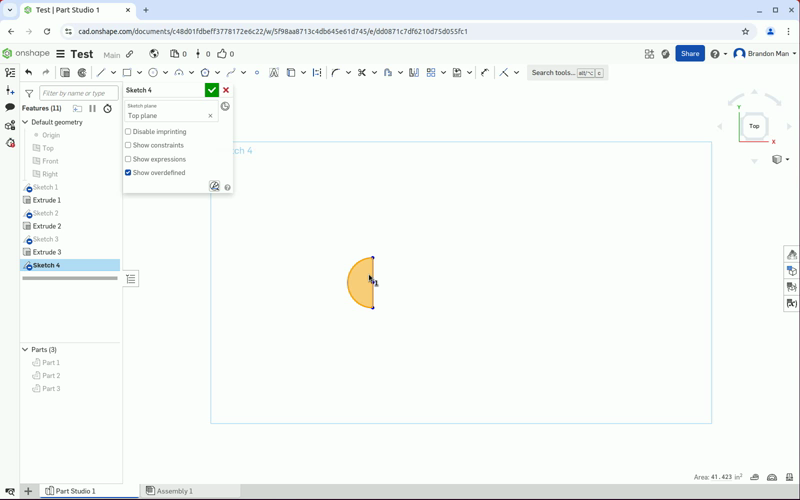
mouse_move(73, 352)
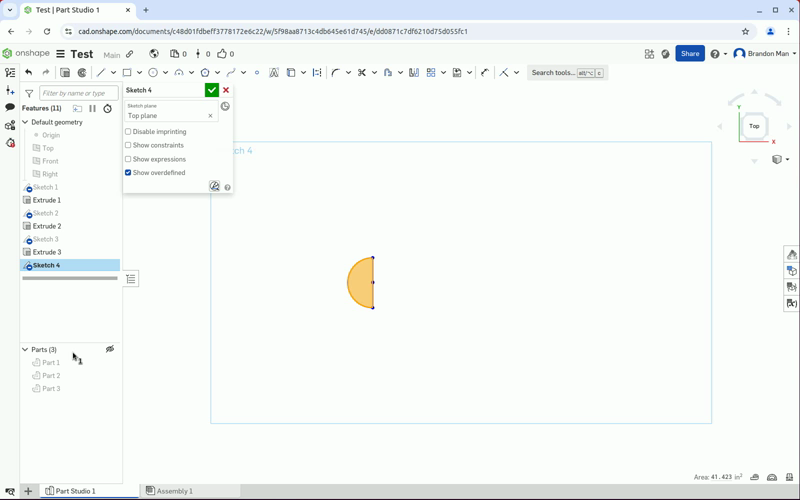
key(shift+y)
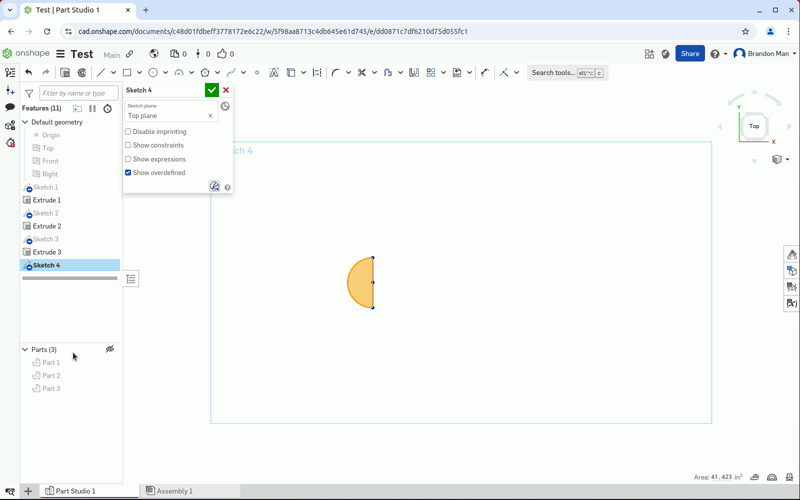
key(shift+e)
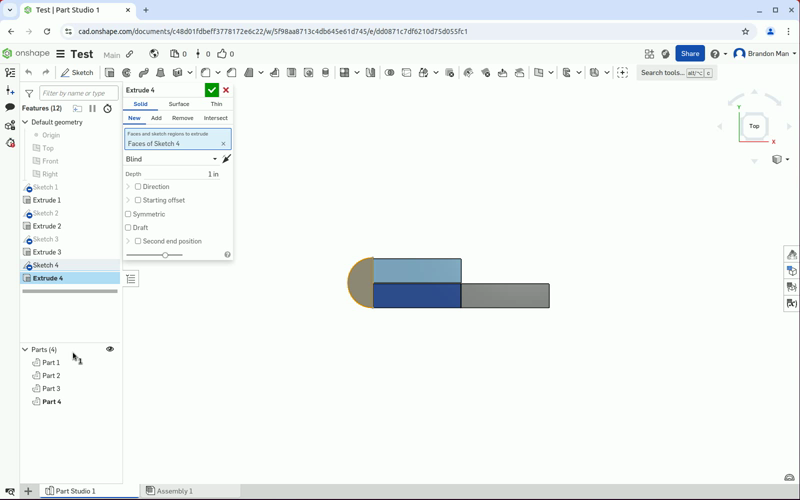
mouse_move(143, 106)
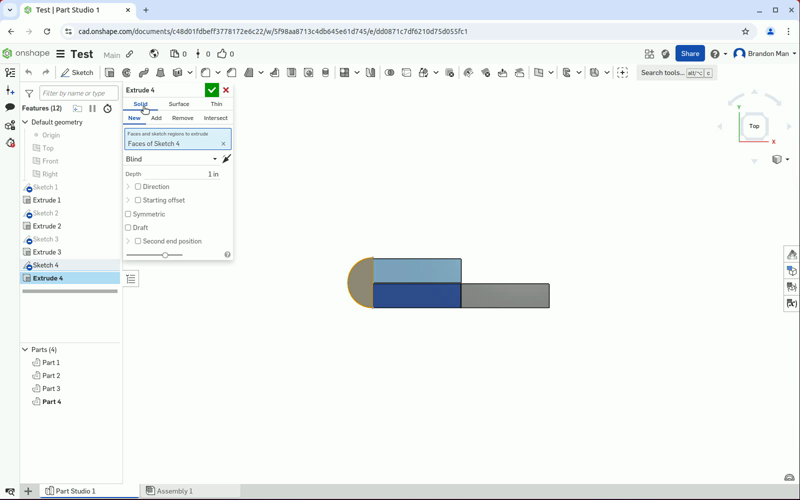
click(143, 106)
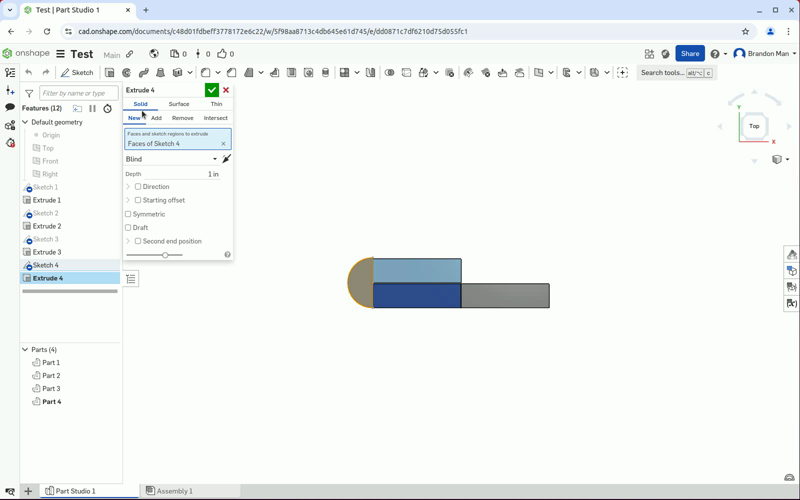
mouse_move(137, 120)
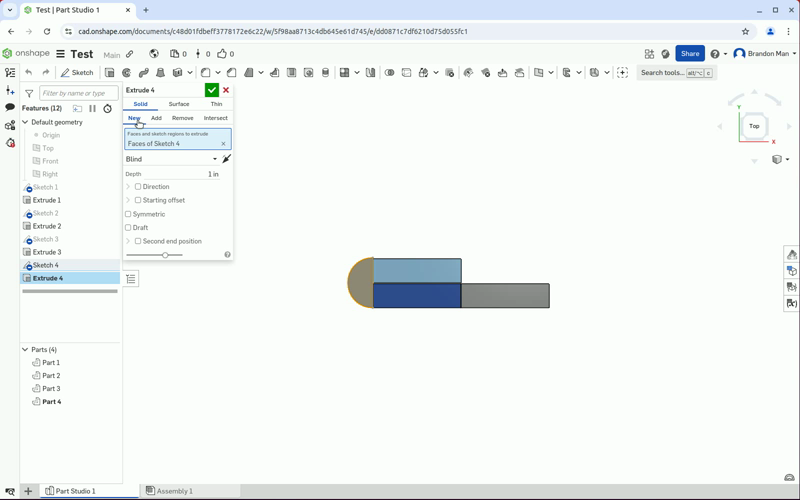
click(137, 120)
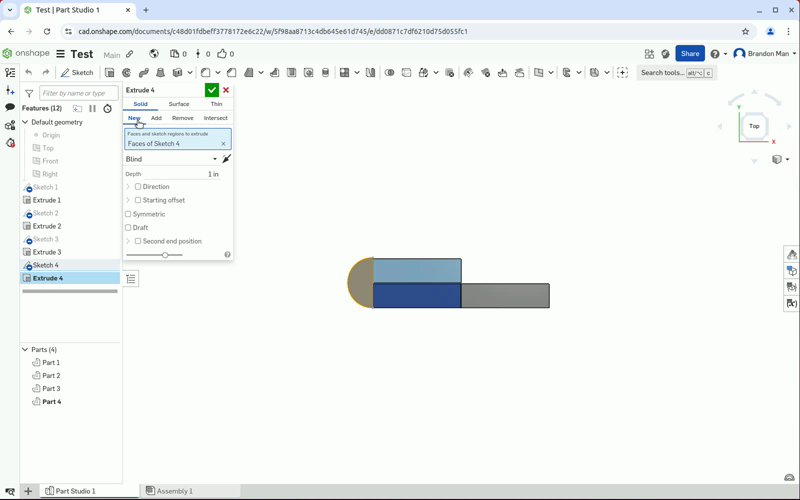
key(tab, 4)
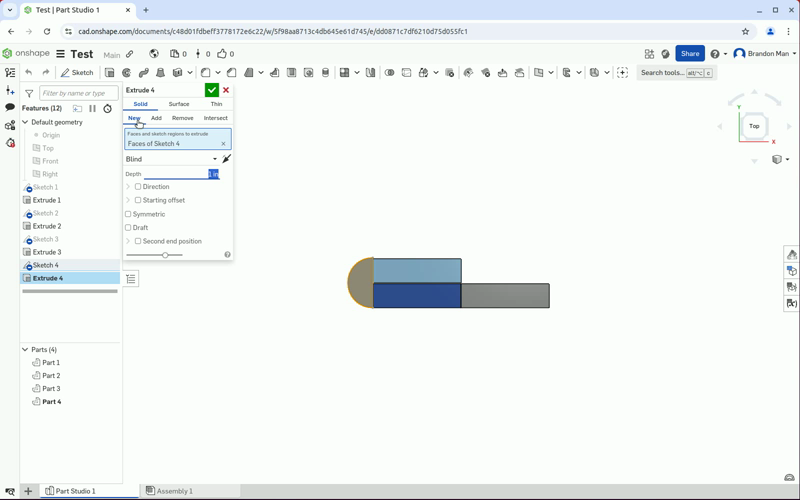
text(1.204)
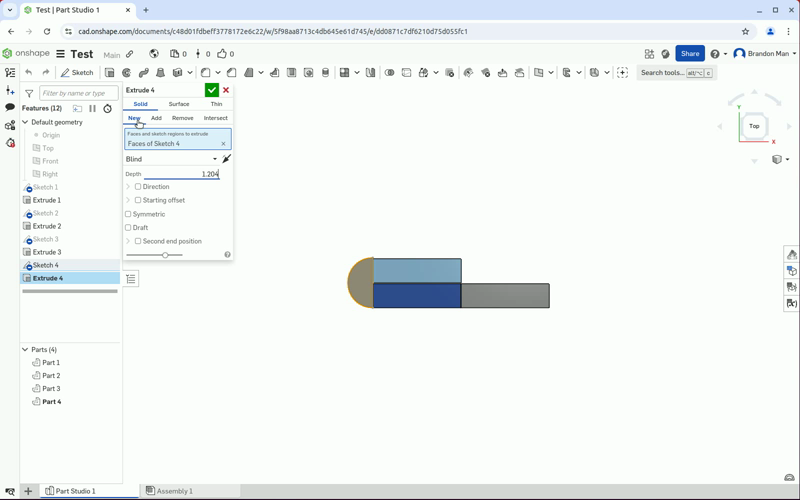
key(enter)
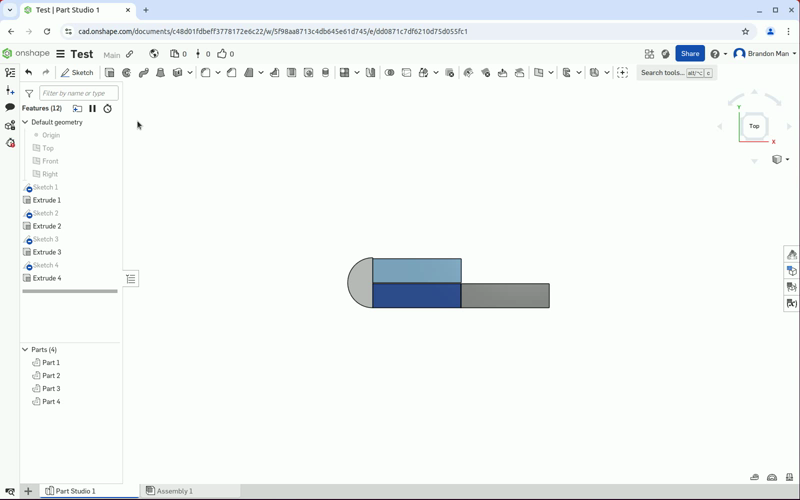
key(shift+h)
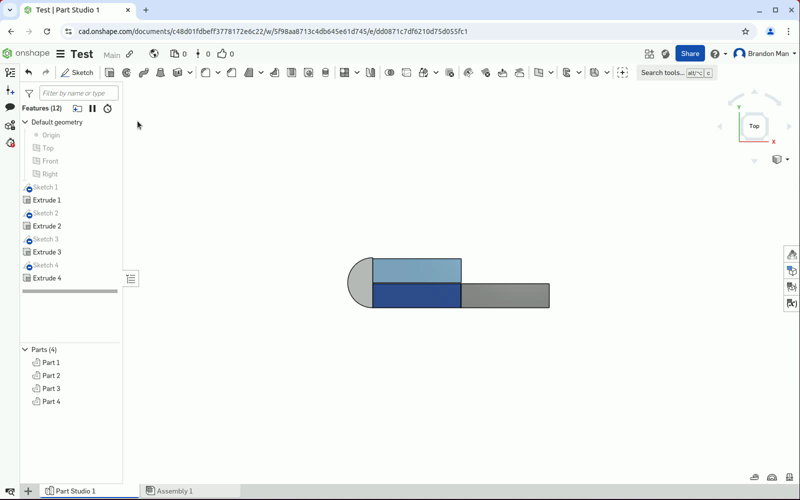
key(shift+h)
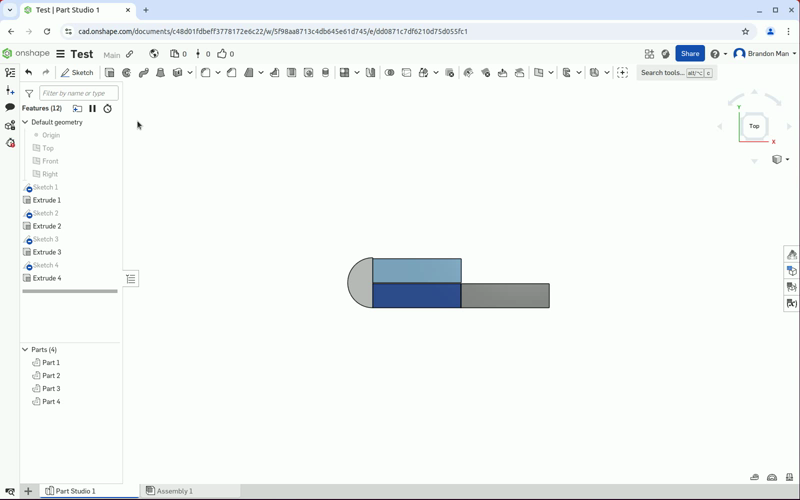
mouse_move(73, 189)
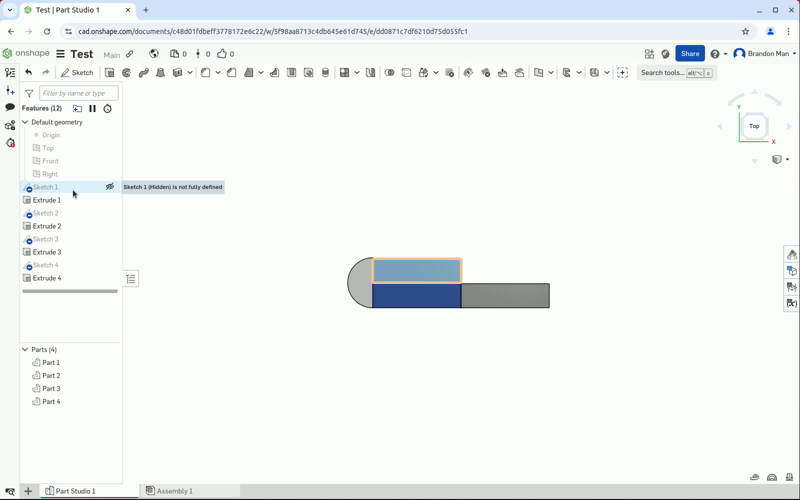
click(73, 189)
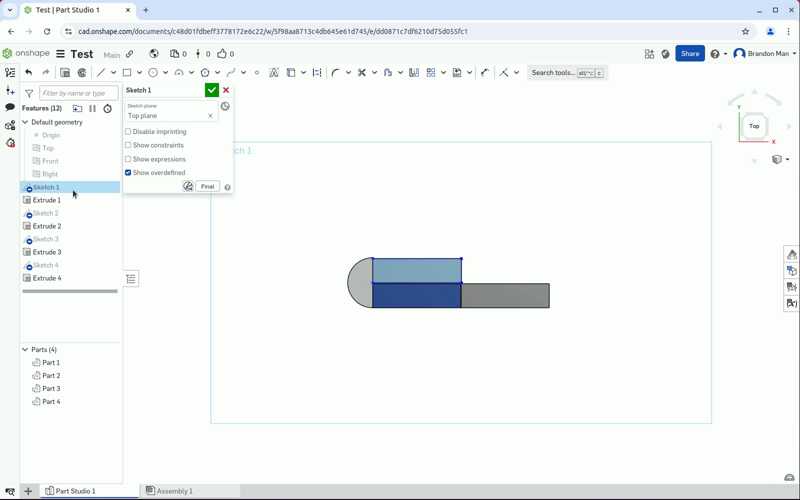
mouse_move(229, 92)
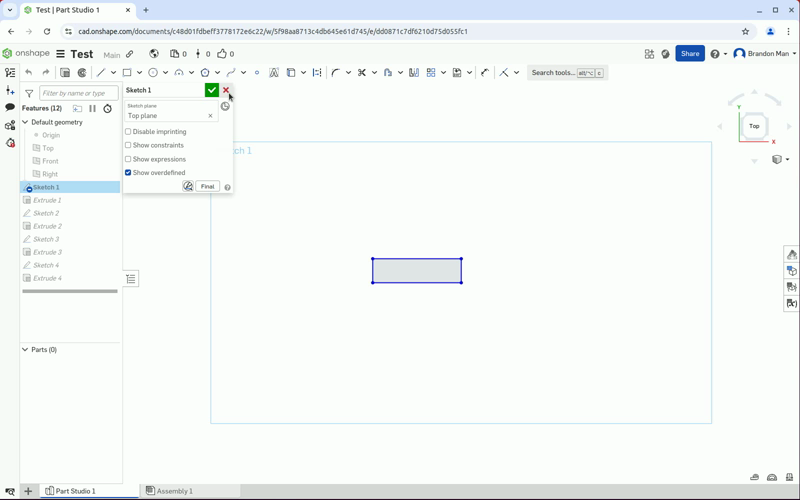
click(229, 92)
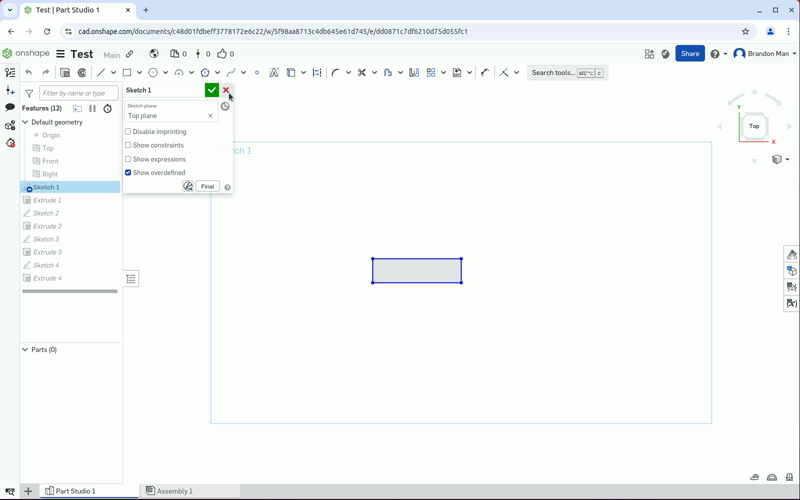
key(shift+s)
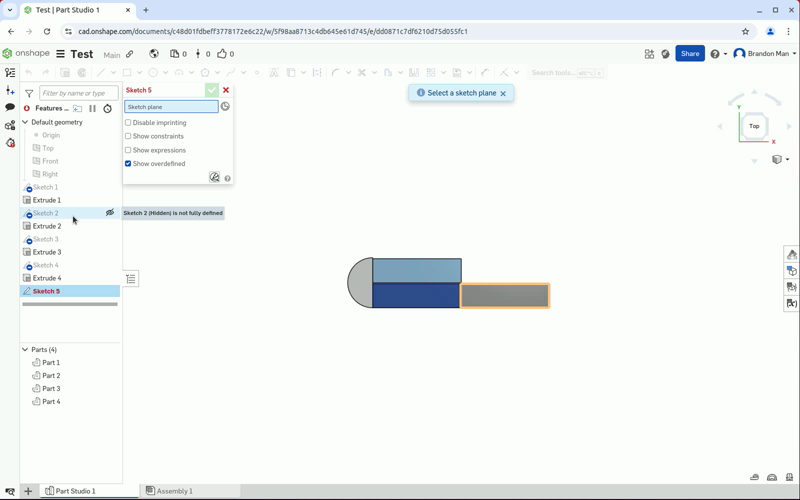
scroll(3)
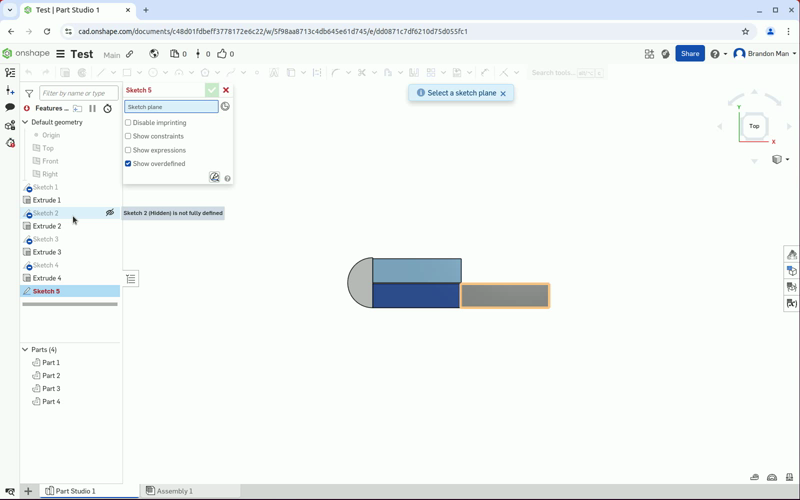
mouse_move(73, 150)
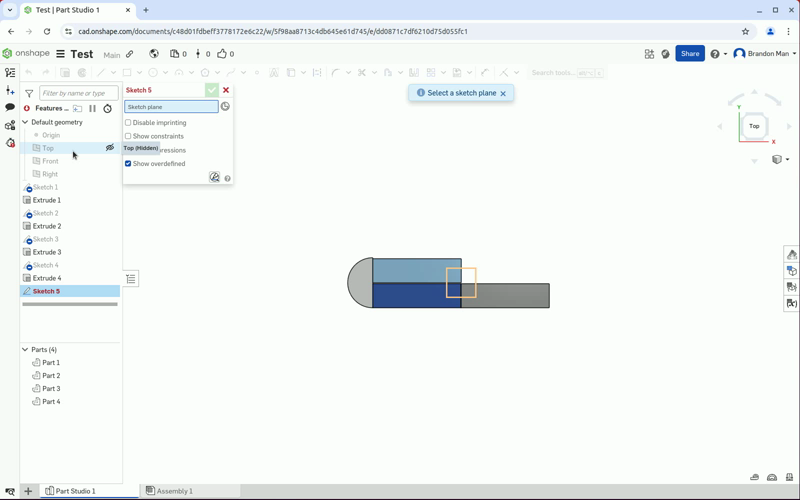
click(73, 150)
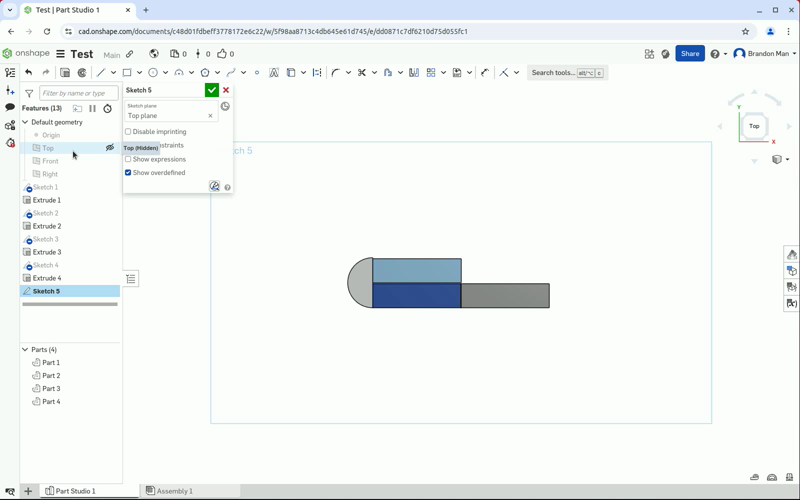
mouse_move(73, 352)
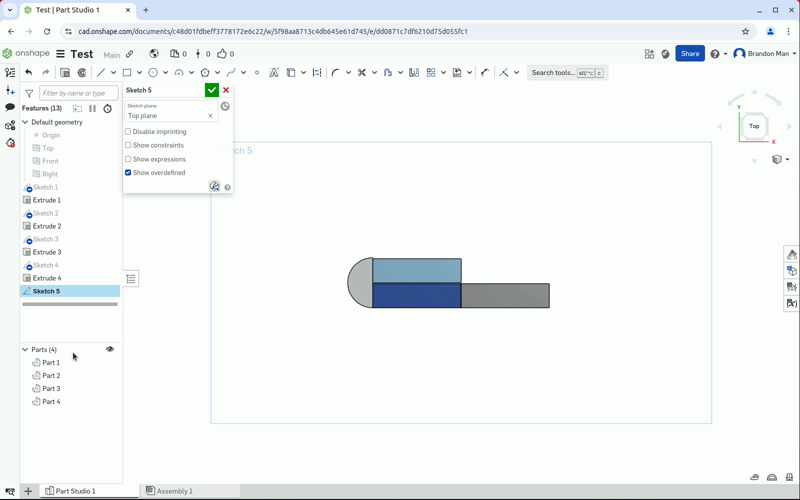
key(y)
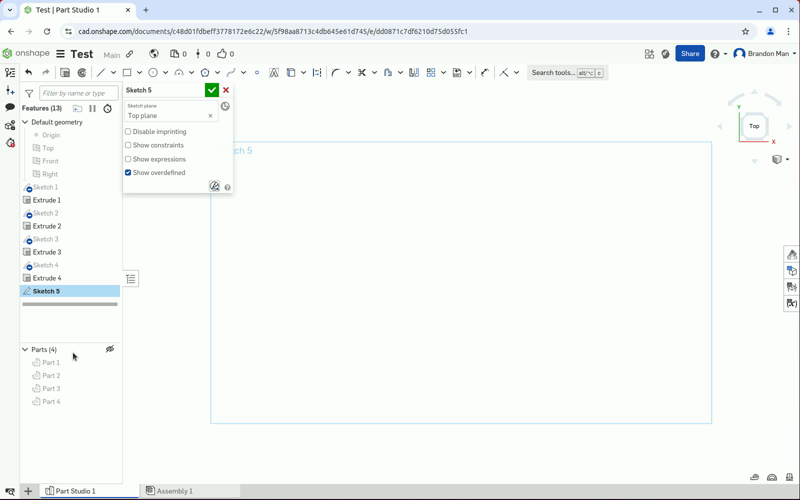
key(l)
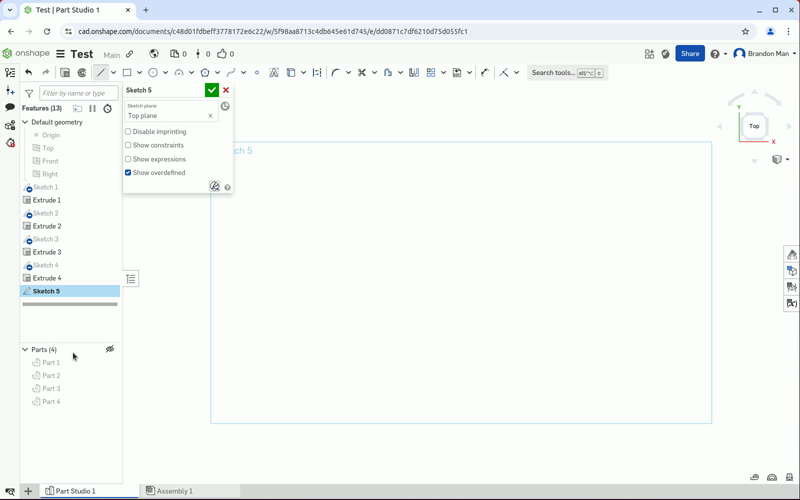
key_down(shift)
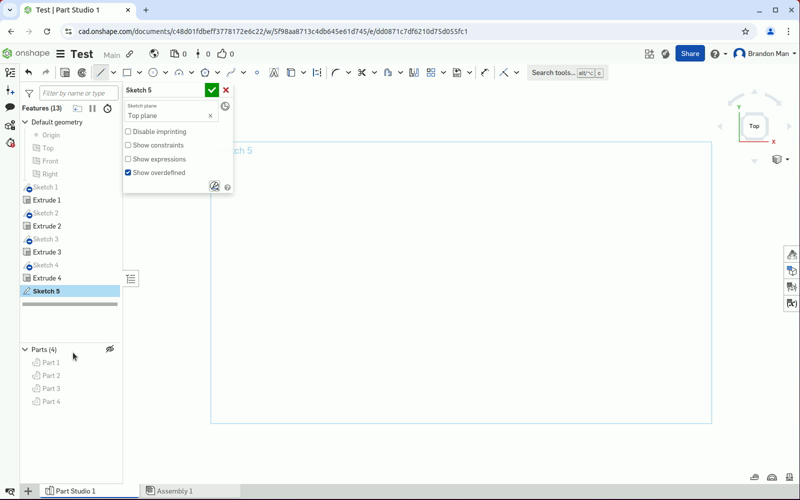
mouse_move(460, 282)
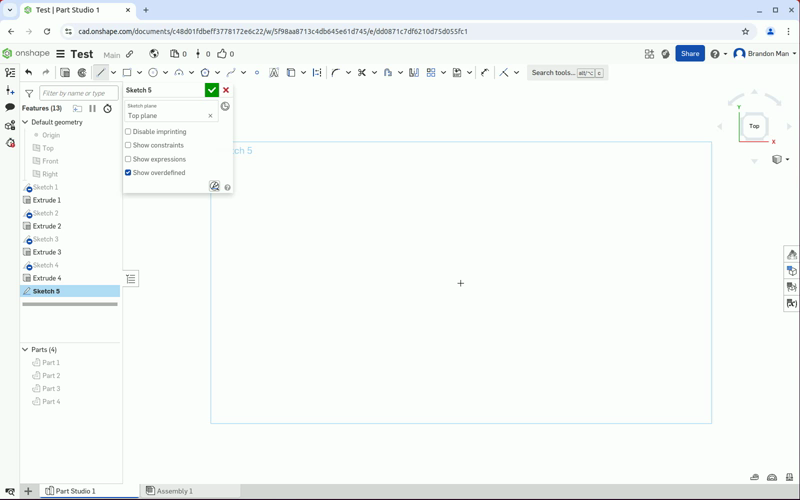
click(460, 282)
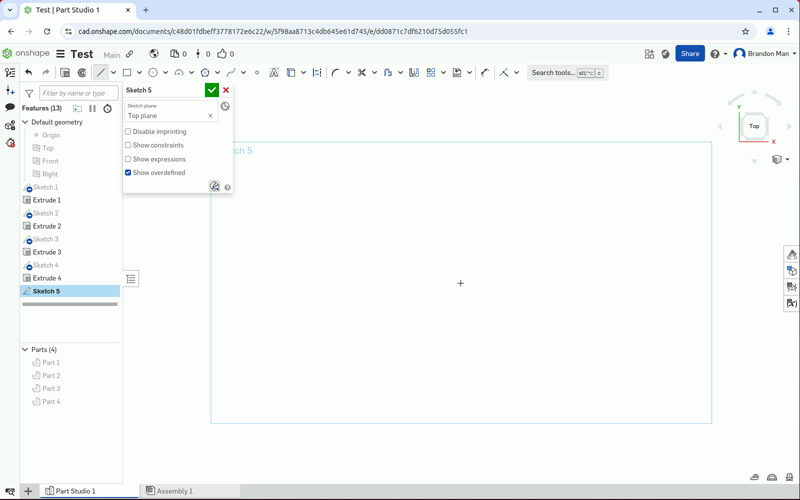
key_up(shift)
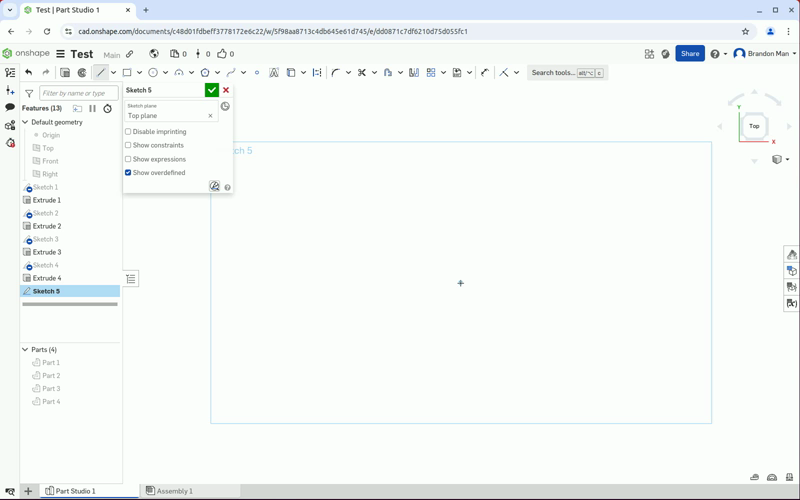
key_down(shift)
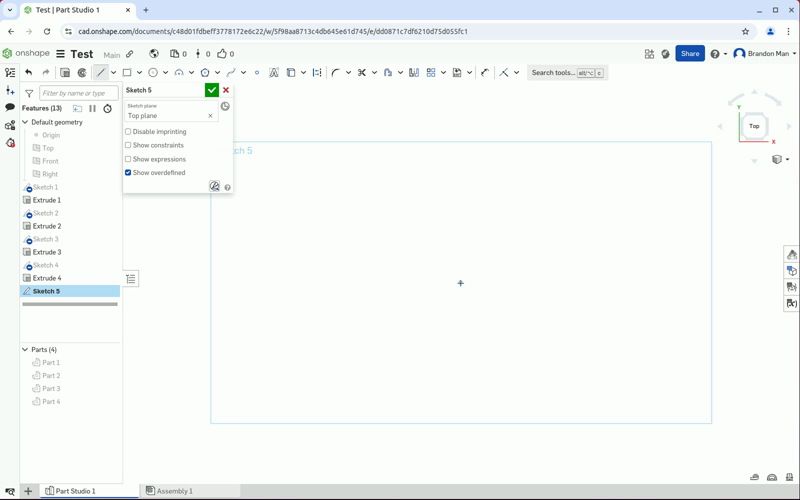
mouse_move(549, 282)
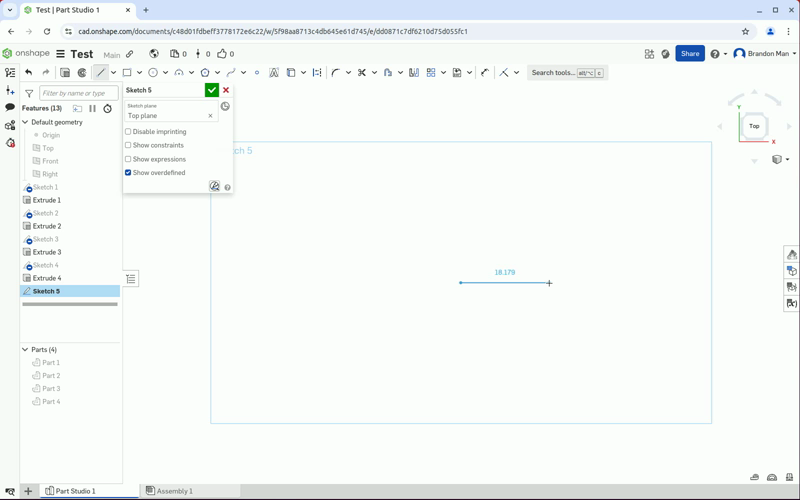
click(549, 282)
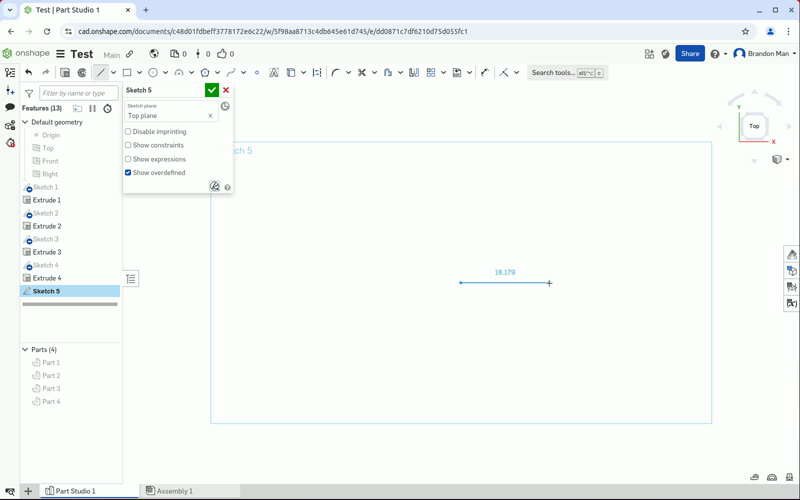
key_up(shift)
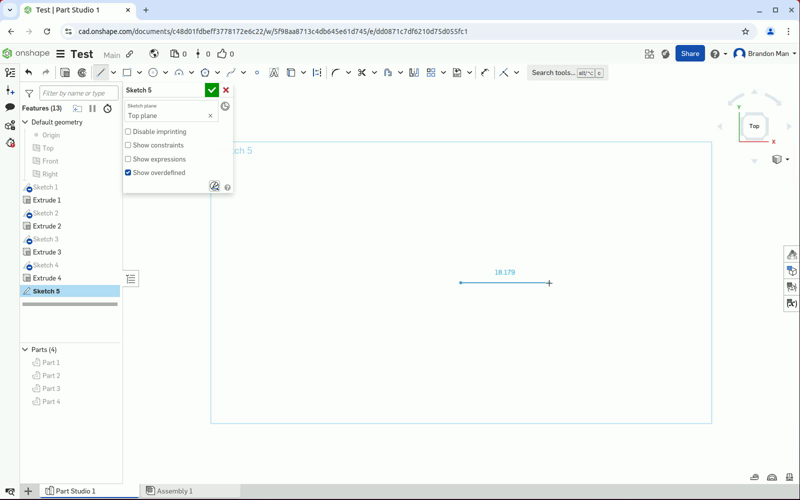
key_down(shift)
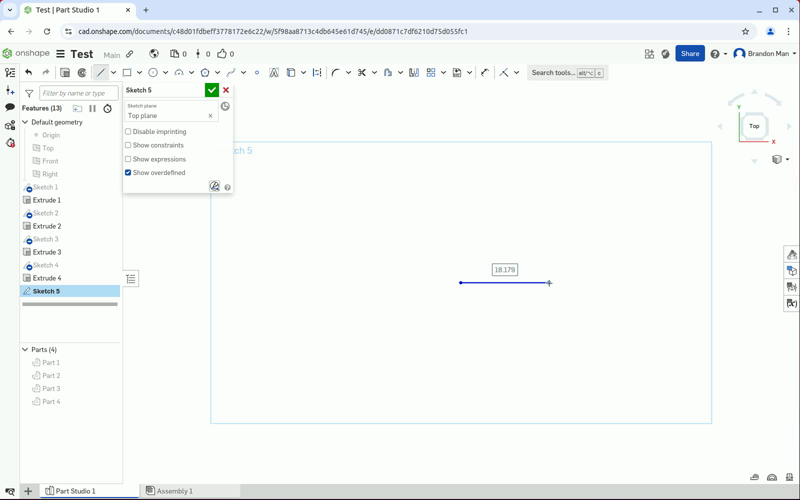
mouse_move(579, 282)
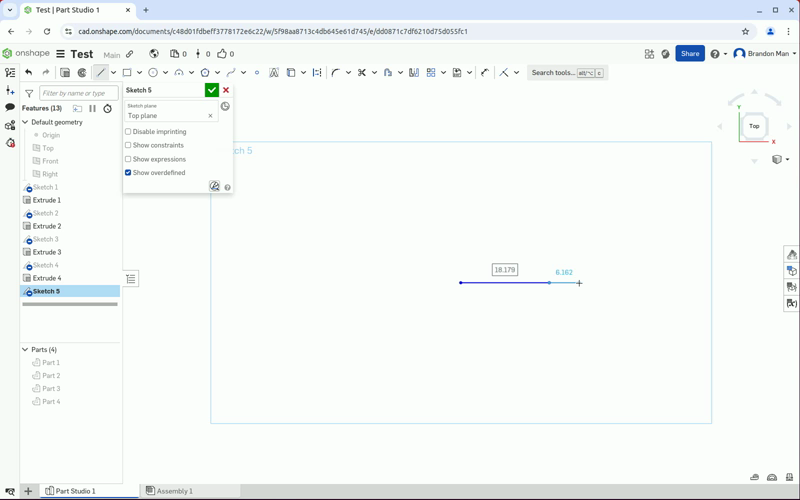
mouse_move(549, 258)
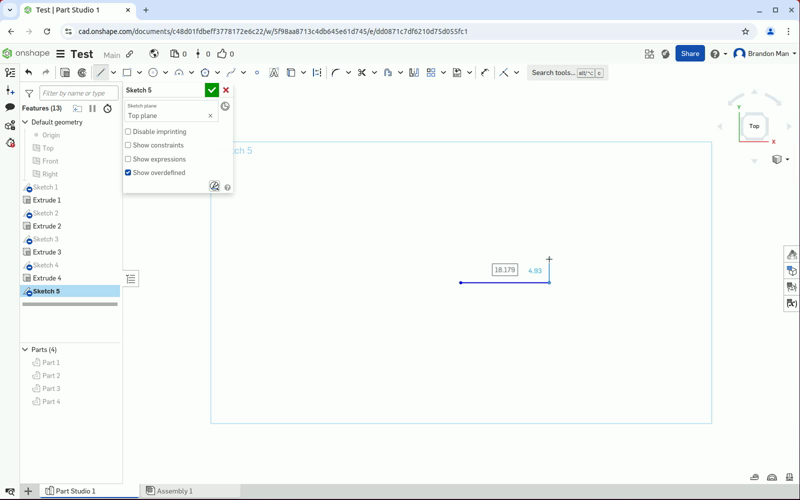
click(549, 258)
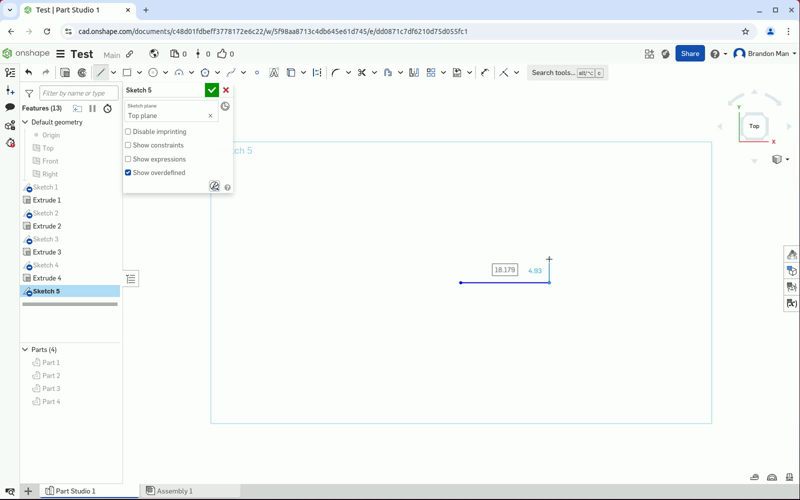
key_up(shift)
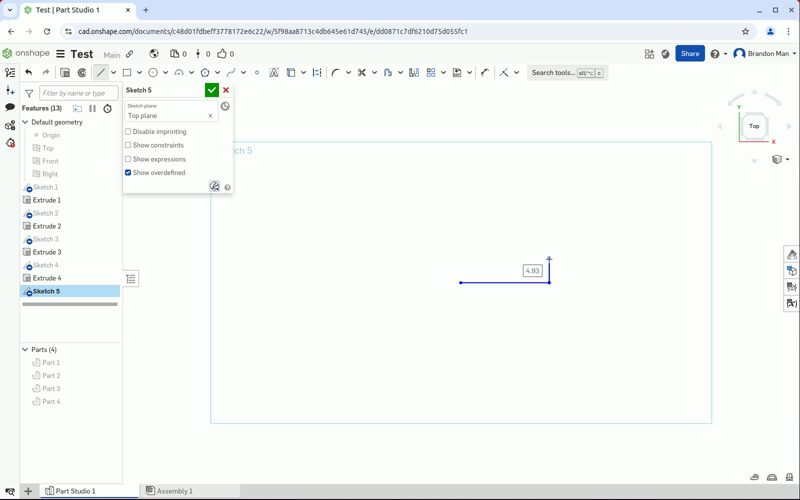
key_down(shift)
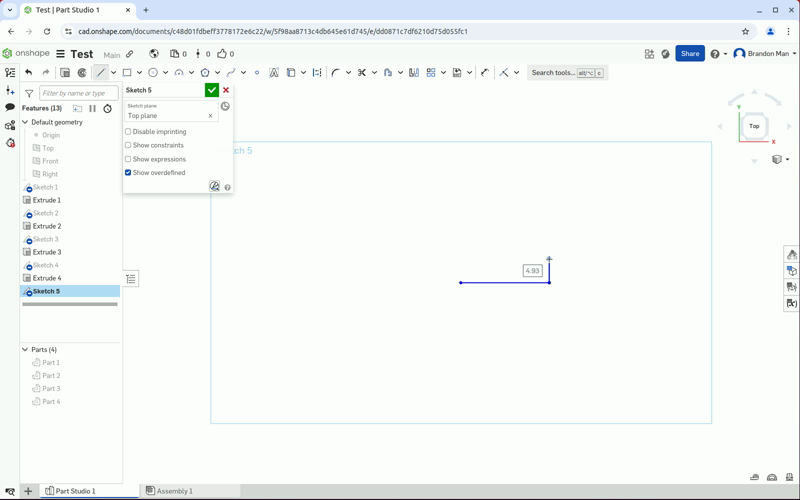
mouse_move(460, 258)
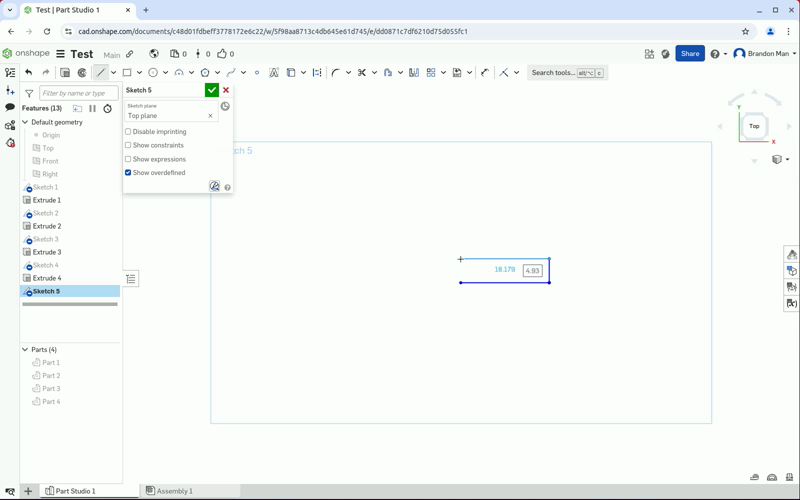
click(460, 258)
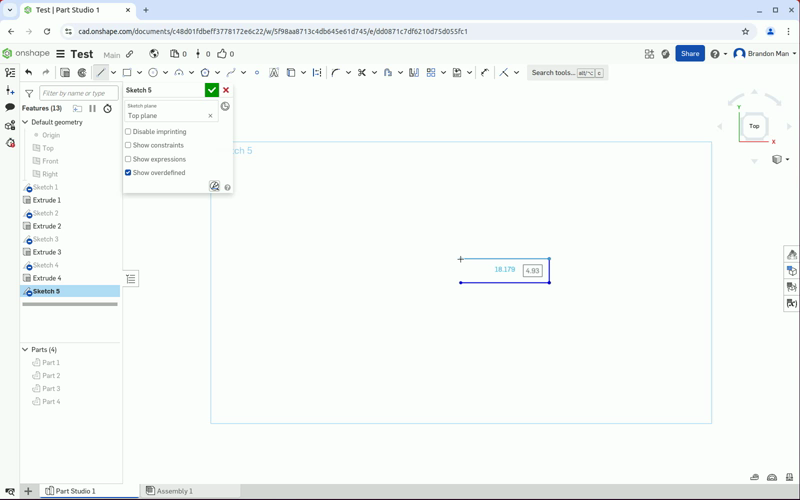
key_up(shift)
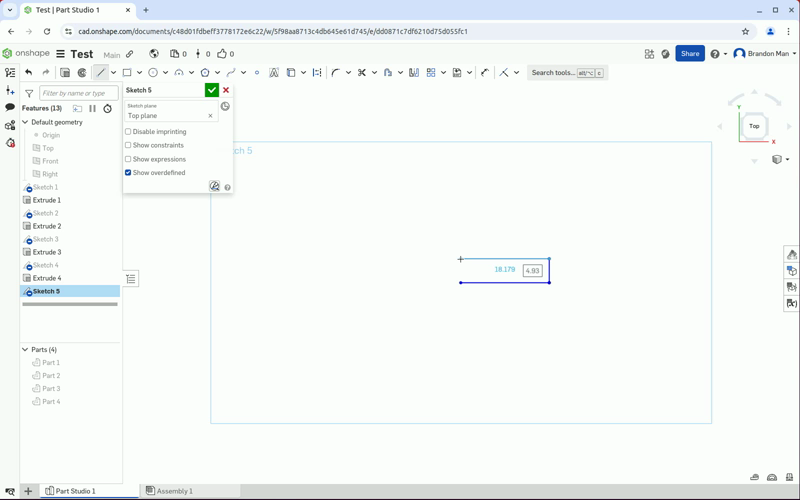
mouse_move(490, 258)
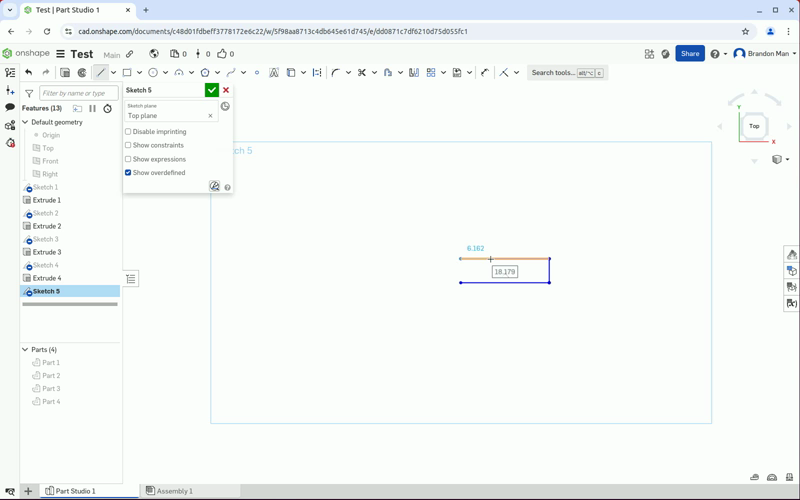
key_down(shift)
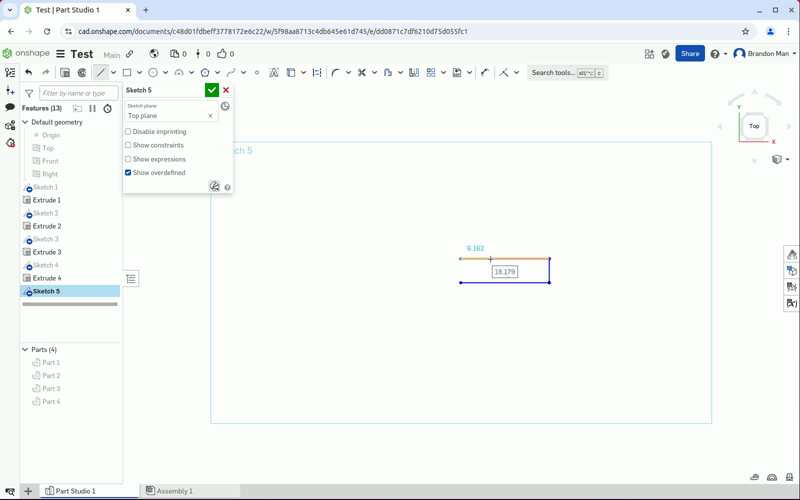
mouse_move(460, 282)
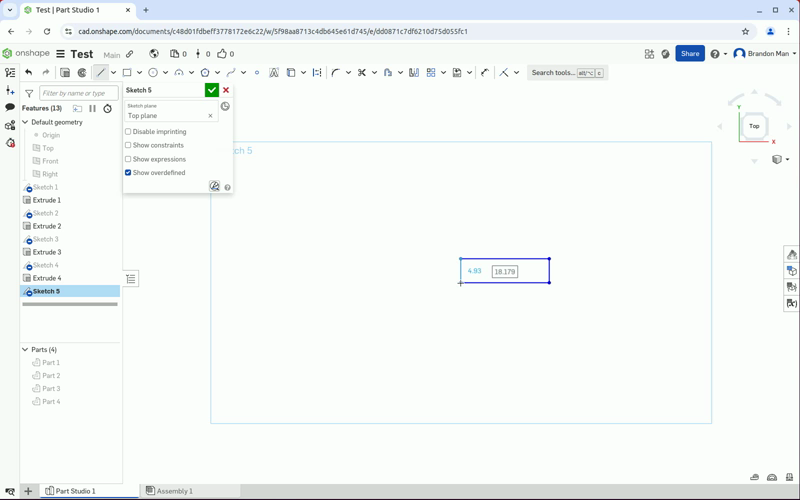
key_up(shift)
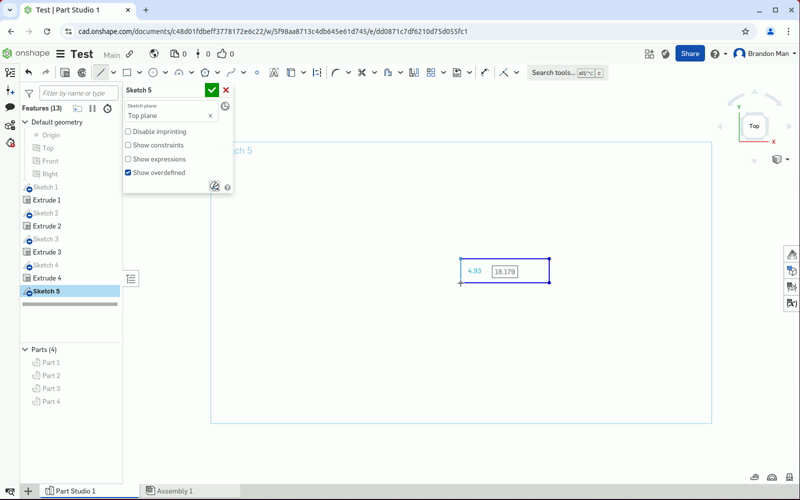
click(460, 282)
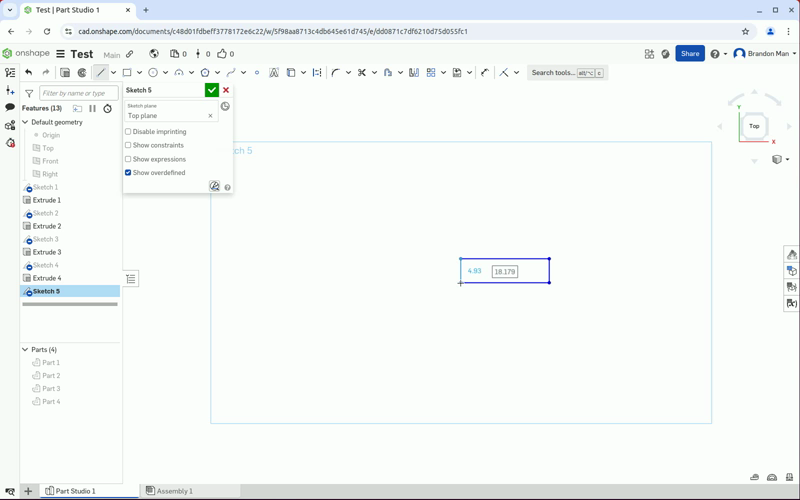
key(esc)
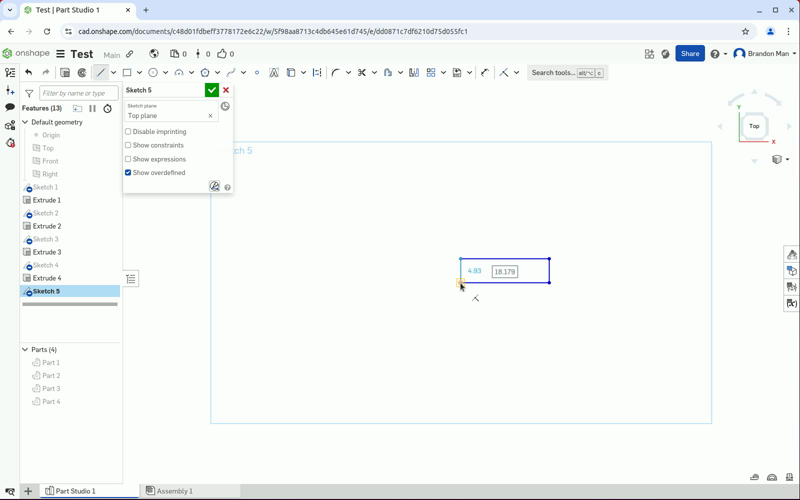
mouse_move(519, 278)
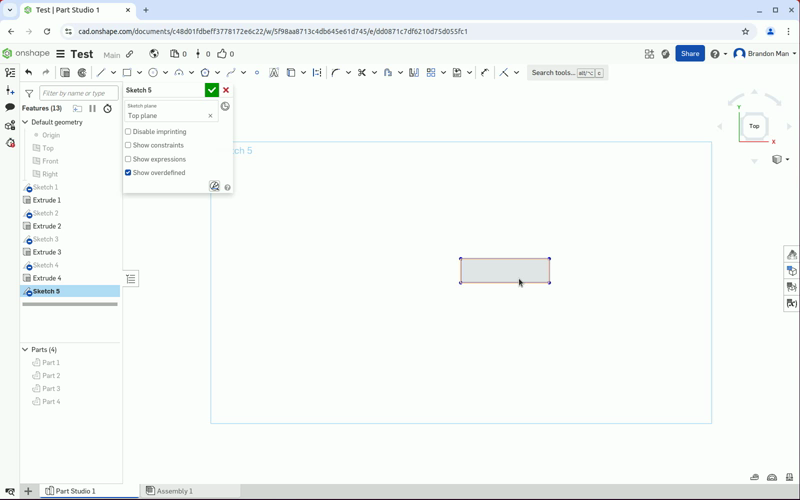
click(519, 278)
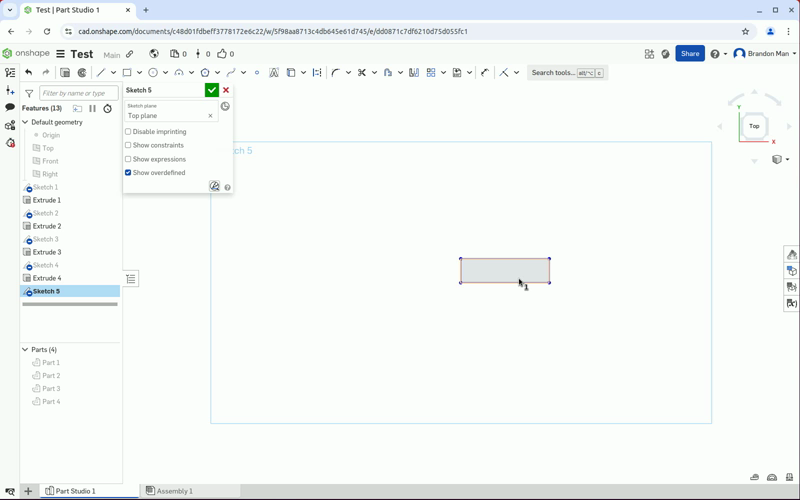
mouse_move(73, 352)
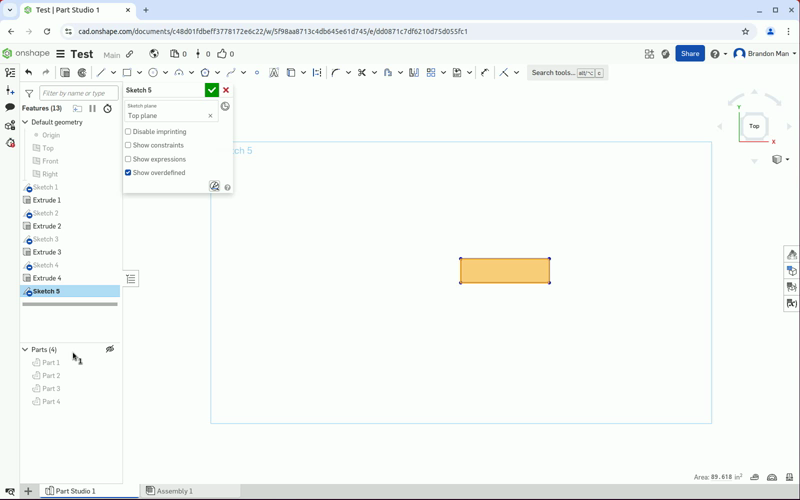
key(shift+y)
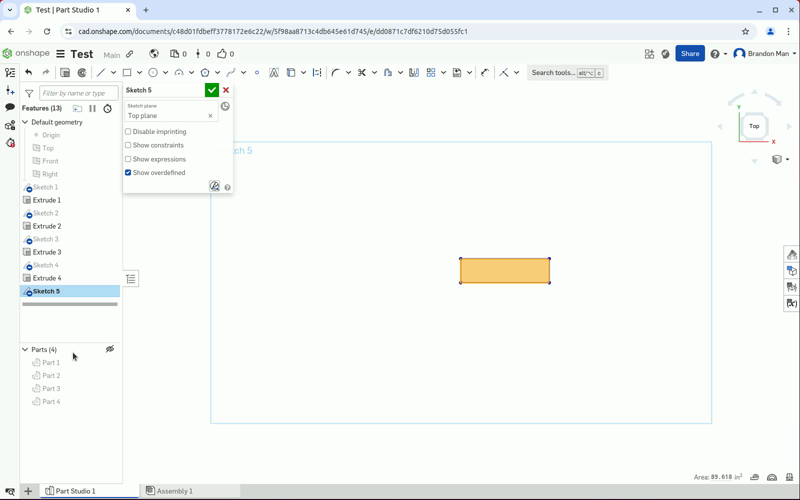
key(shift+e)
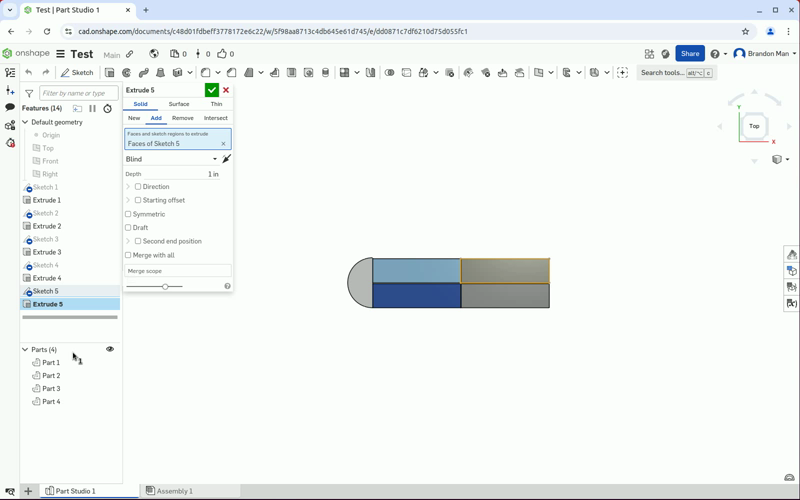
mouse_move(143, 106)
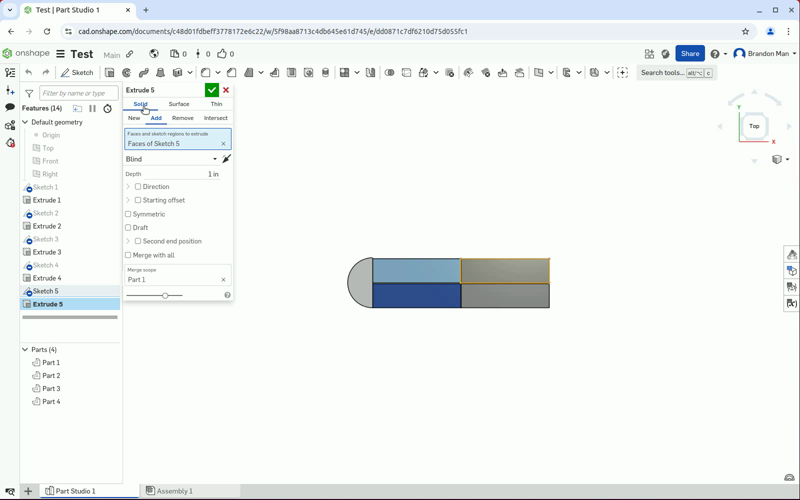
click(143, 106)
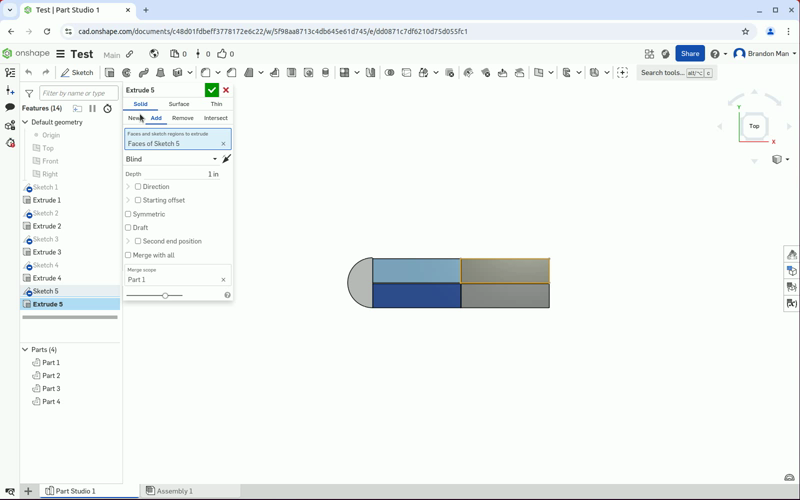
mouse_move(137, 120)
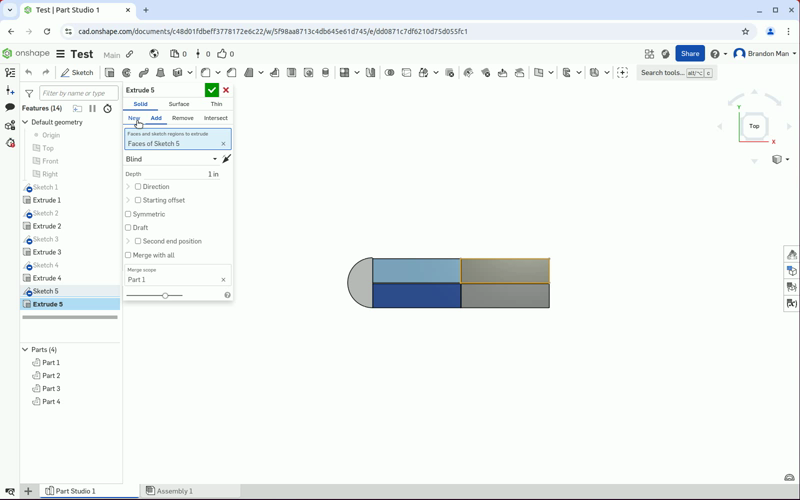
click(137, 120)
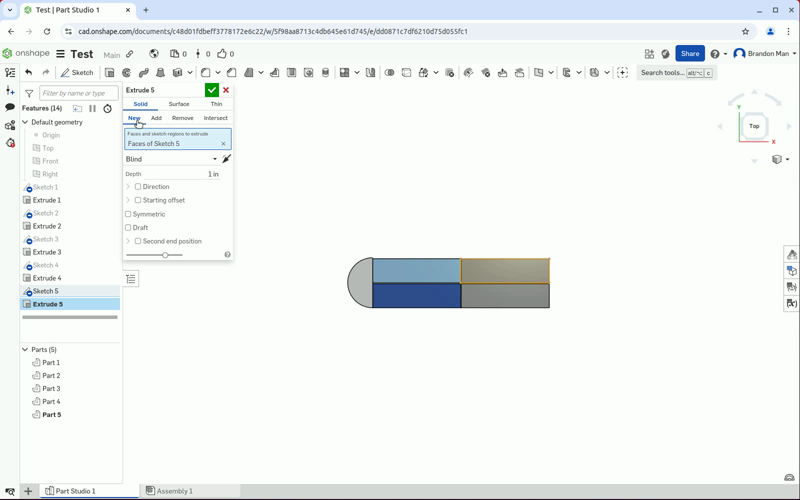
key(tab, 4)
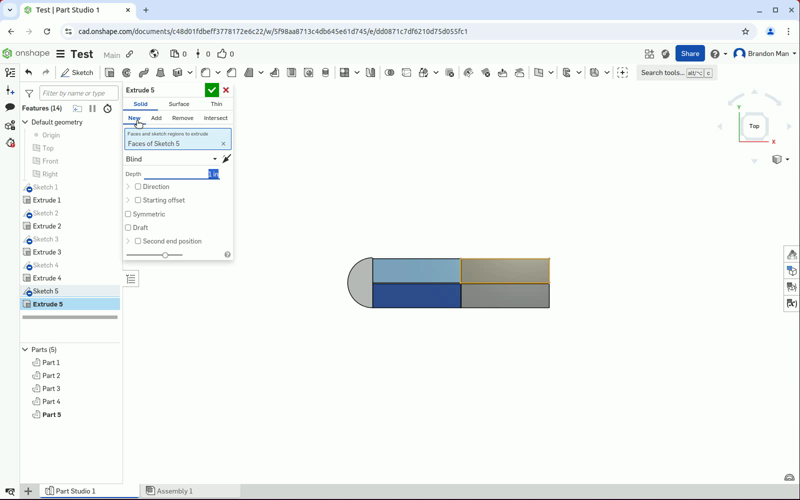
text(1.204)
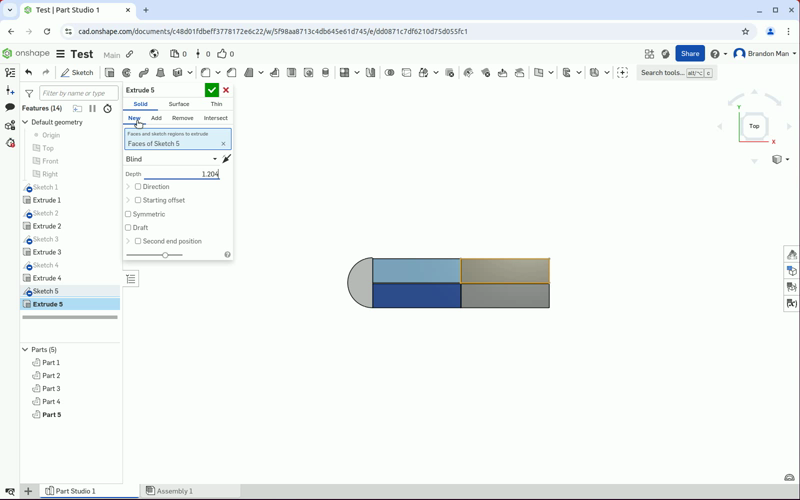
key(enter)
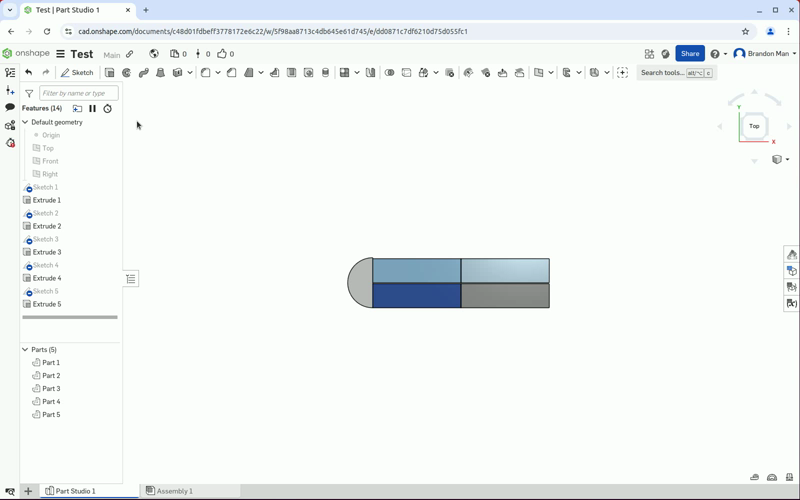
key(shift+h)
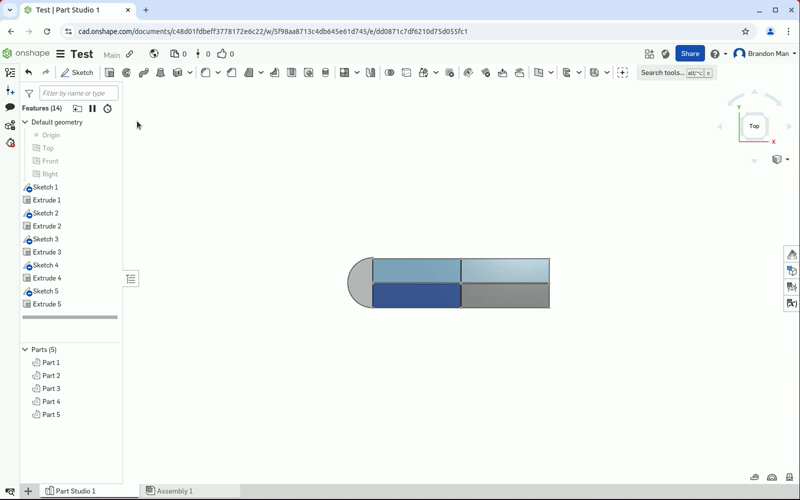
key(shift+h)
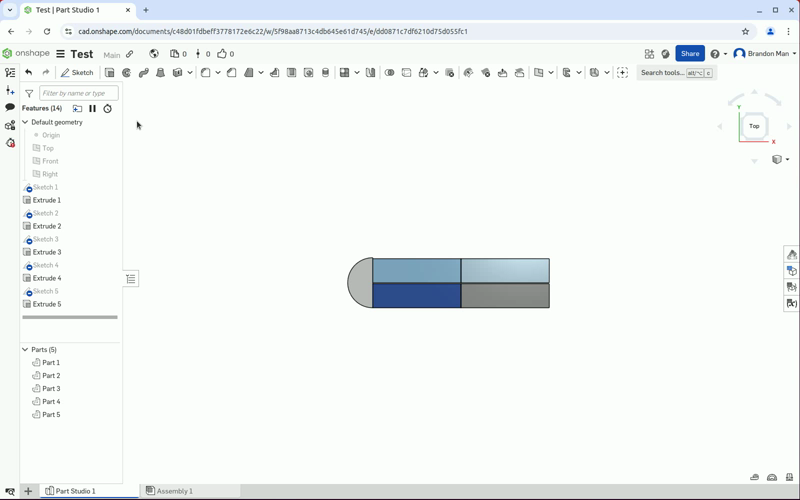
mouse_move(73, 189)
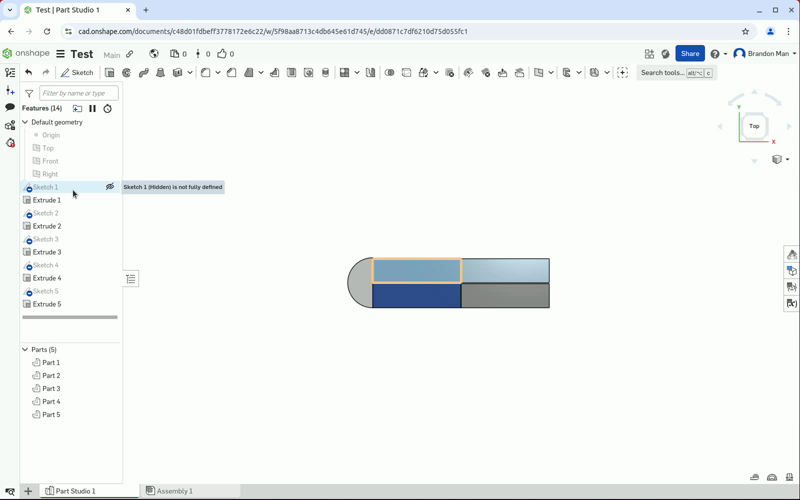
click(73, 189)
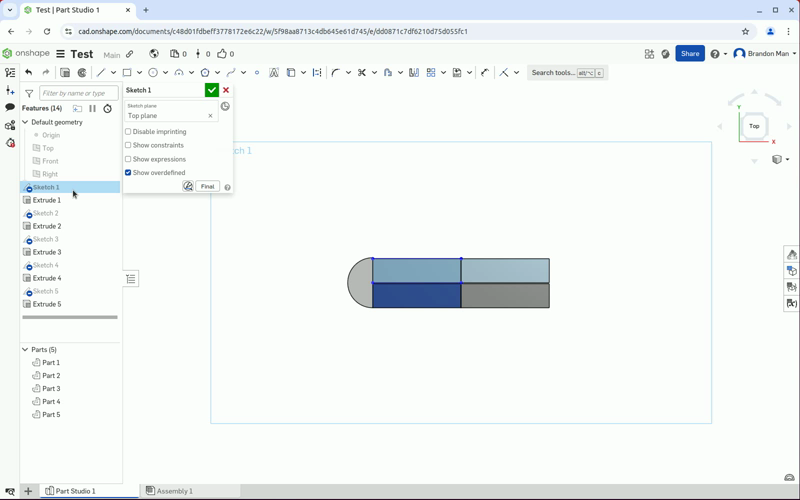
mouse_move(229, 92)
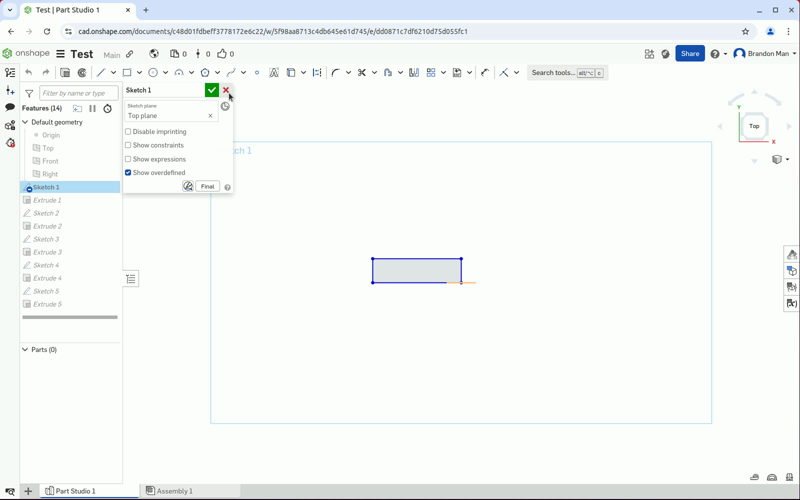
click(229, 92)
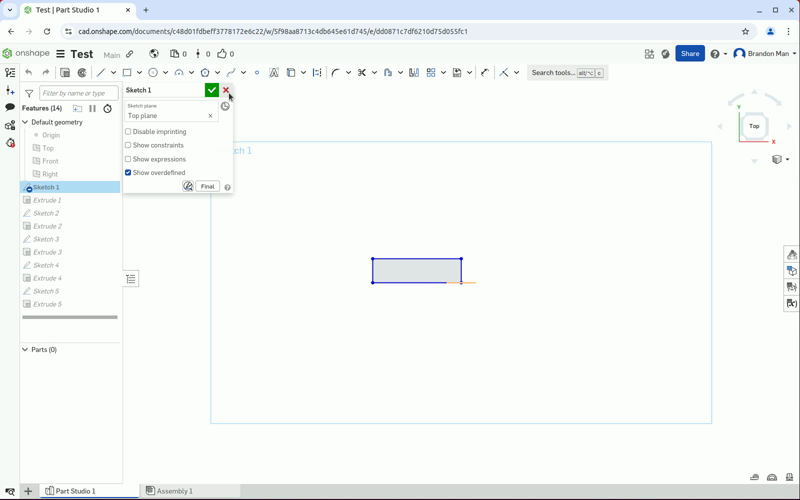
key(shift+s)
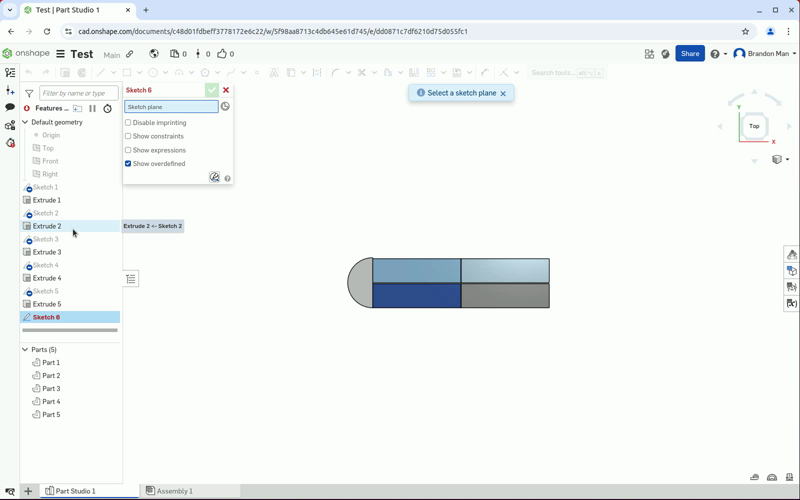
scroll(3)
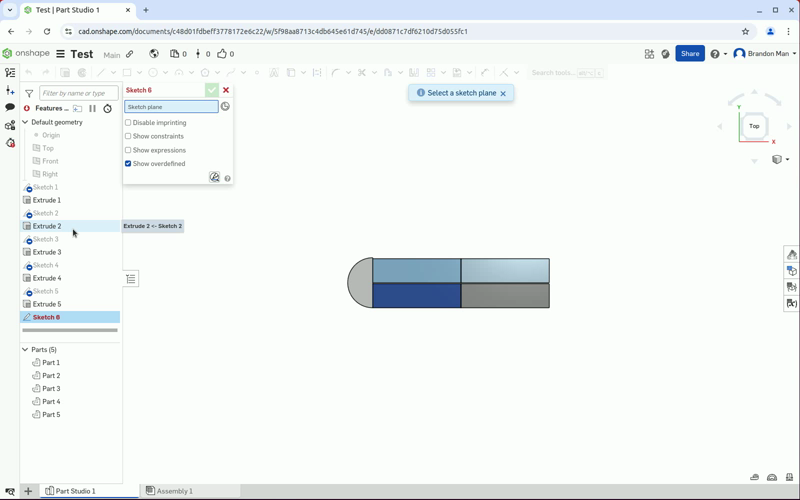
mouse_move(73, 150)
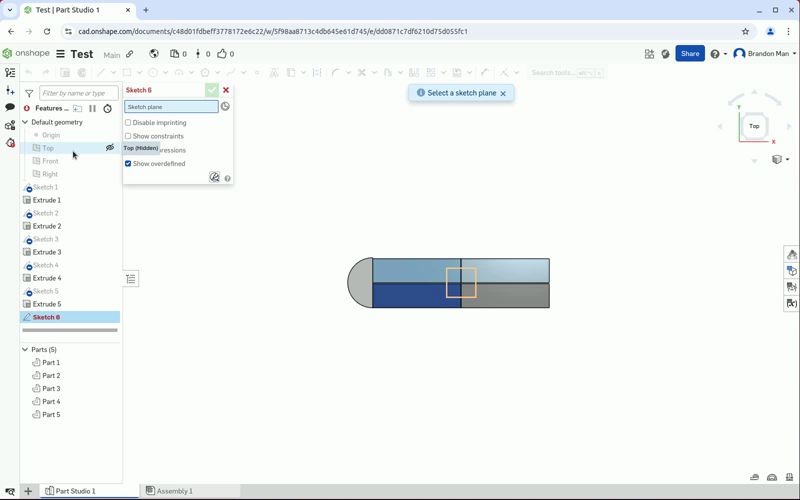
click(73, 150)
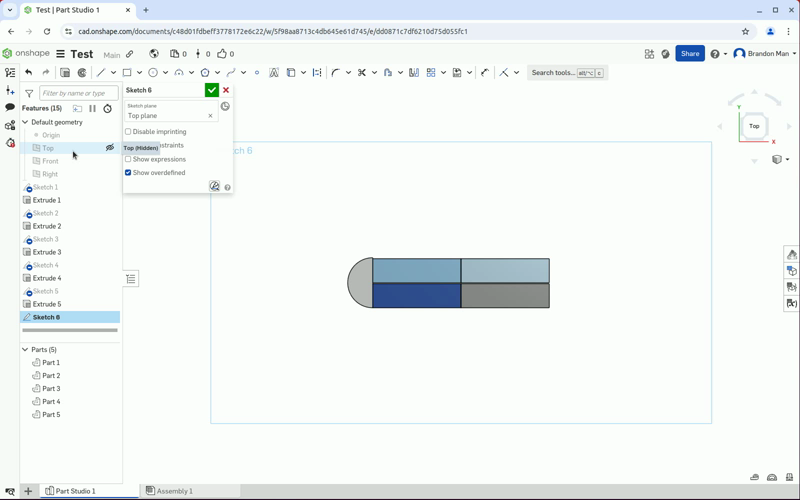
mouse_move(73, 352)
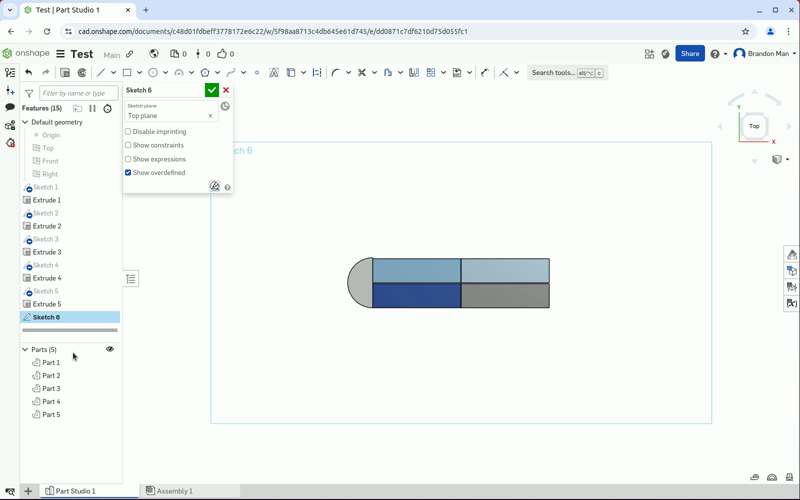
key(y)
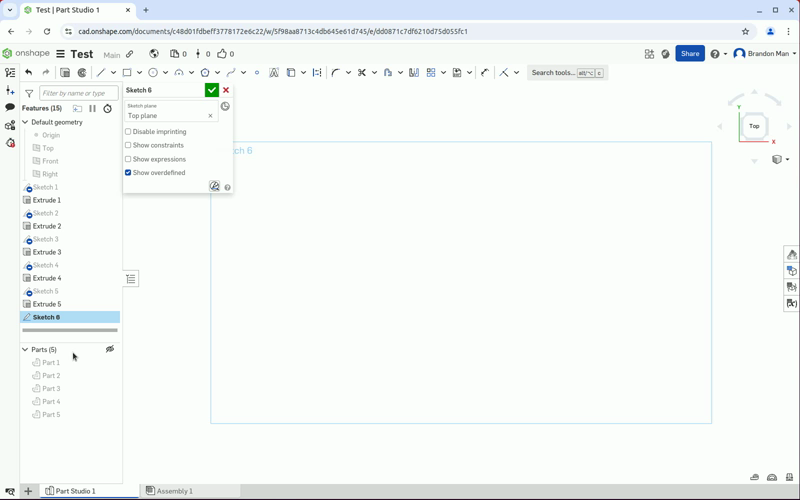
key(a)
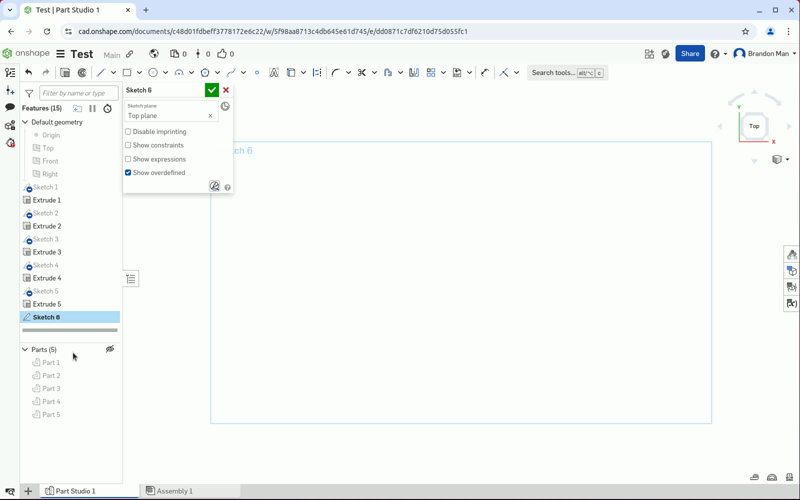
key_down(shift)
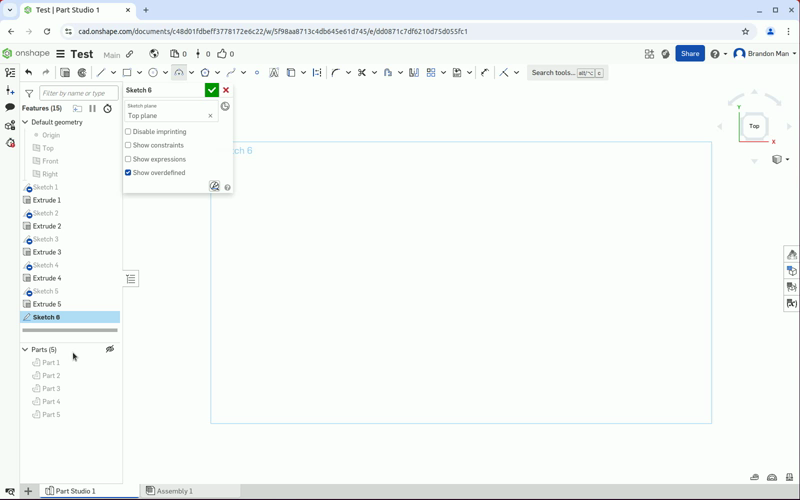
mouse_move(548, 307)
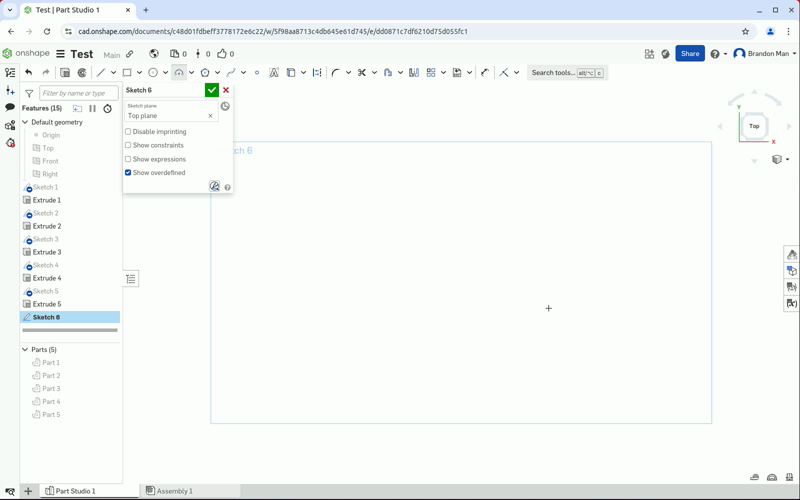
click(548, 307)
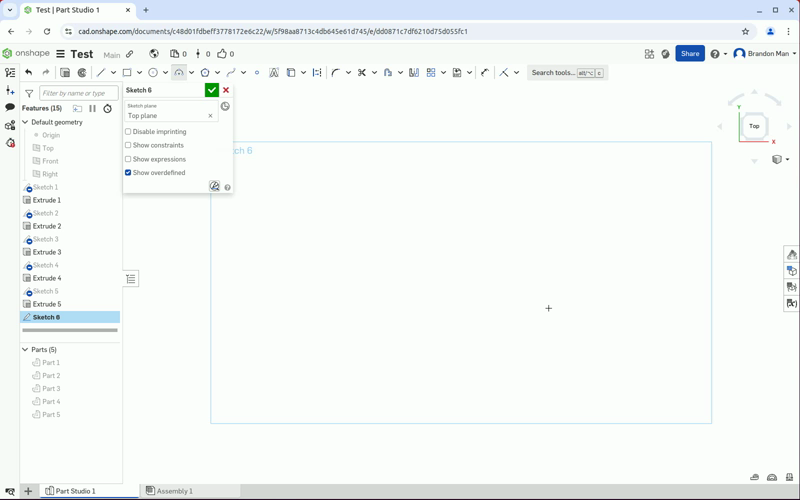
key_up(shift)
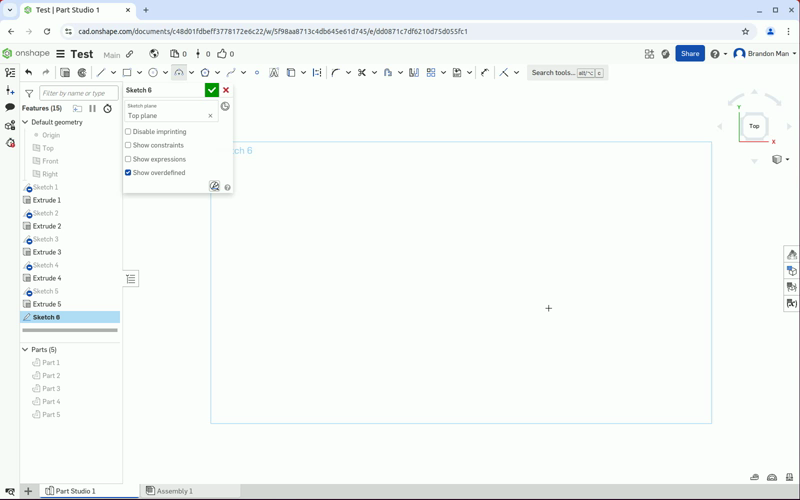
key_down(shift)
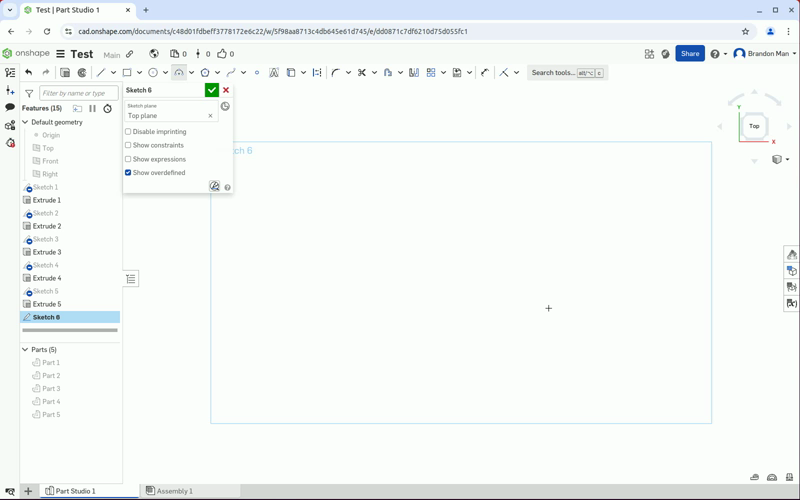
mouse_move(548, 257)
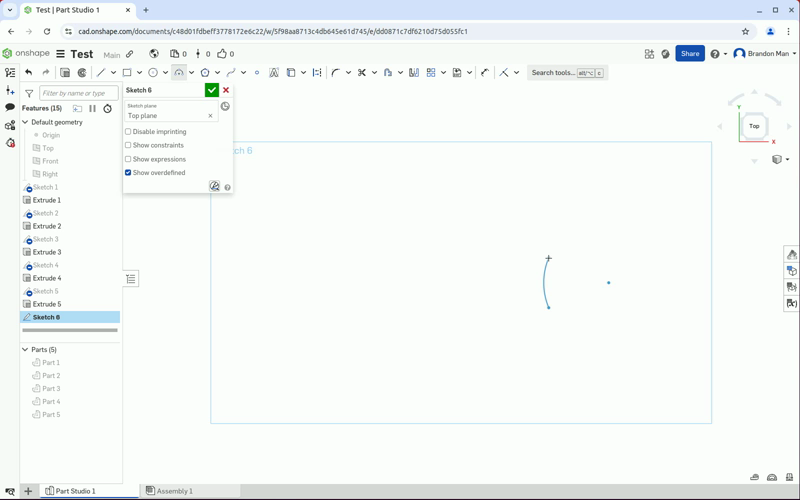
click(548, 257)
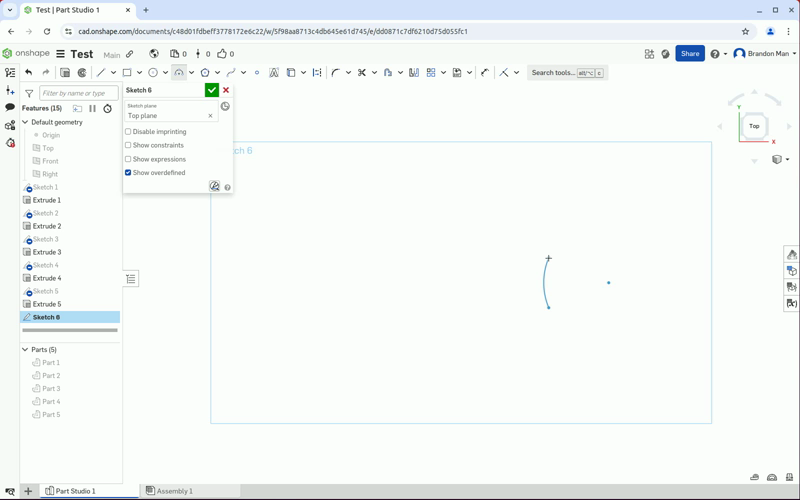
mouse_move(573, 282)
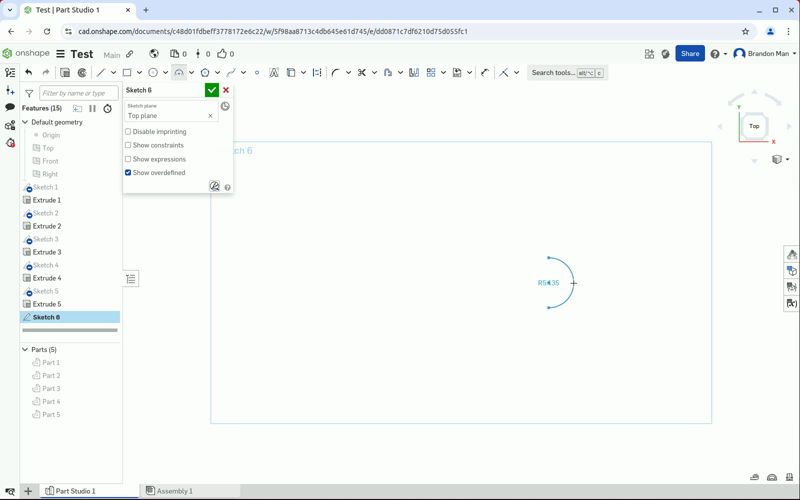
click(573, 282)
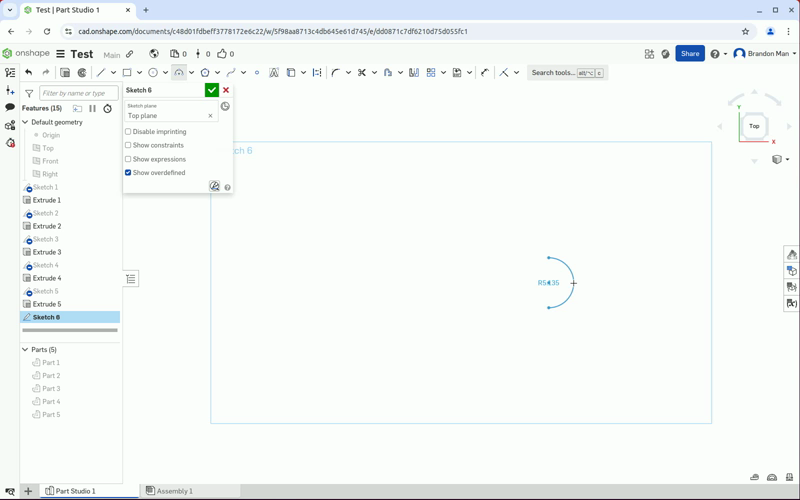
key_up(shift)
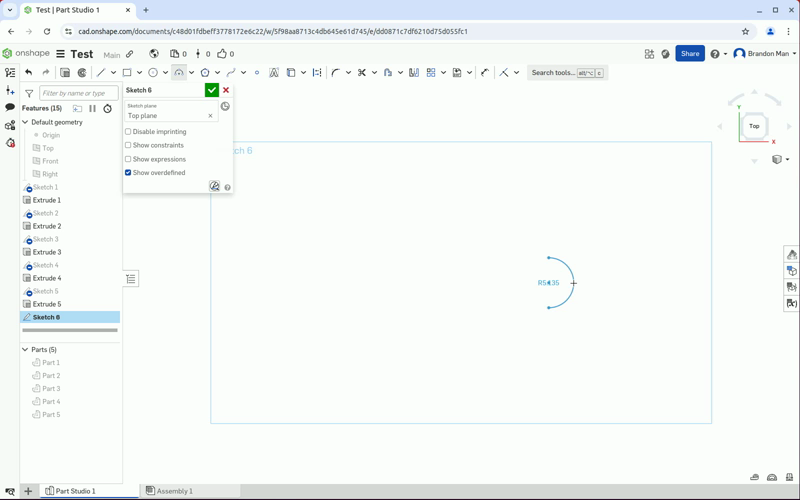
key(esc)
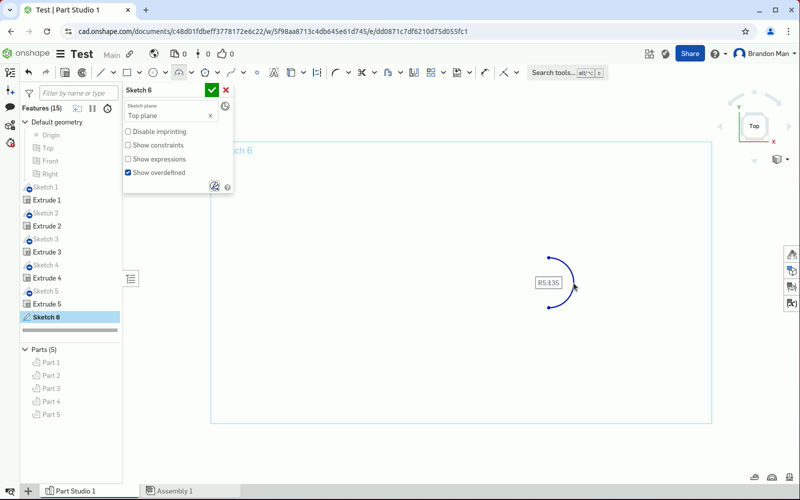
key(l)
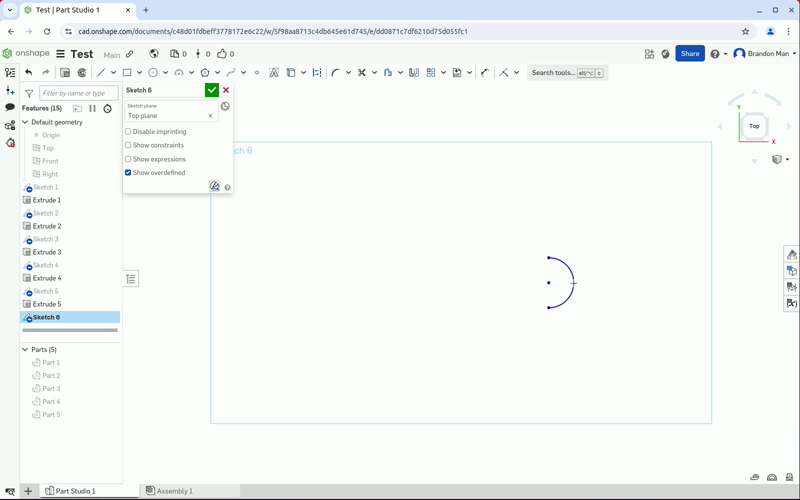
mouse_move(548, 257)
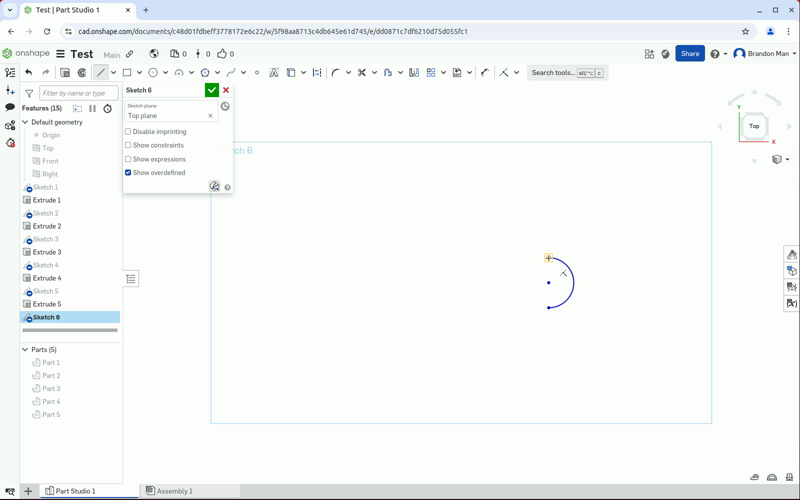
click(548, 257)
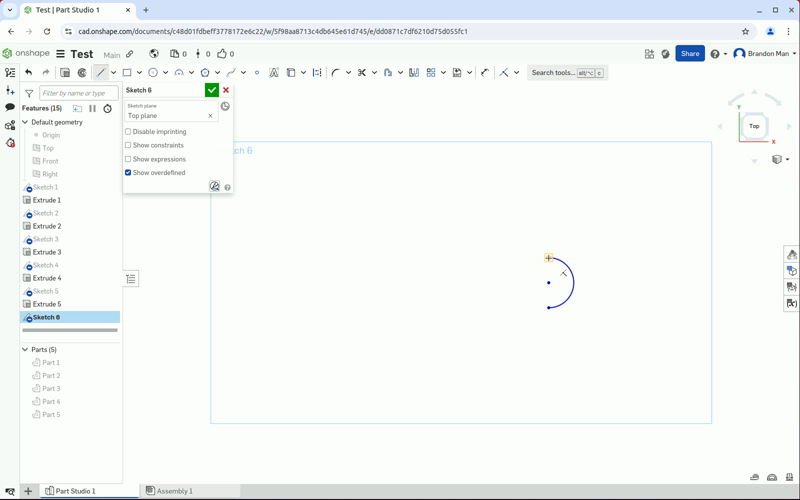
key_down(shift)
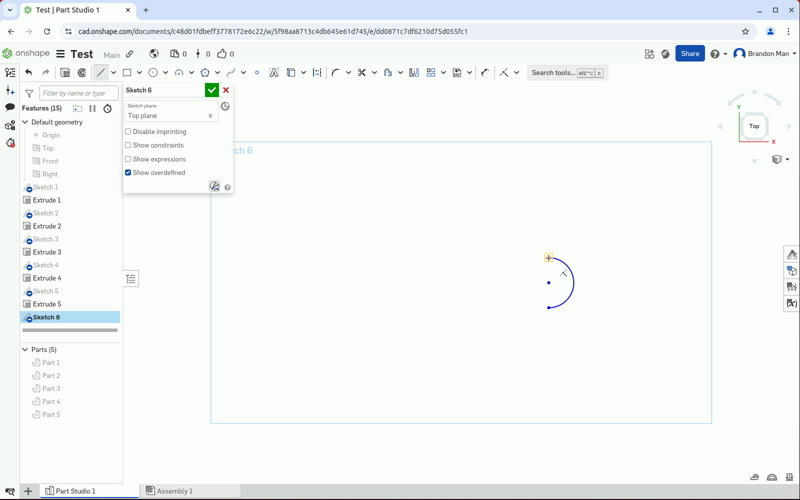
mouse_move(578, 257)
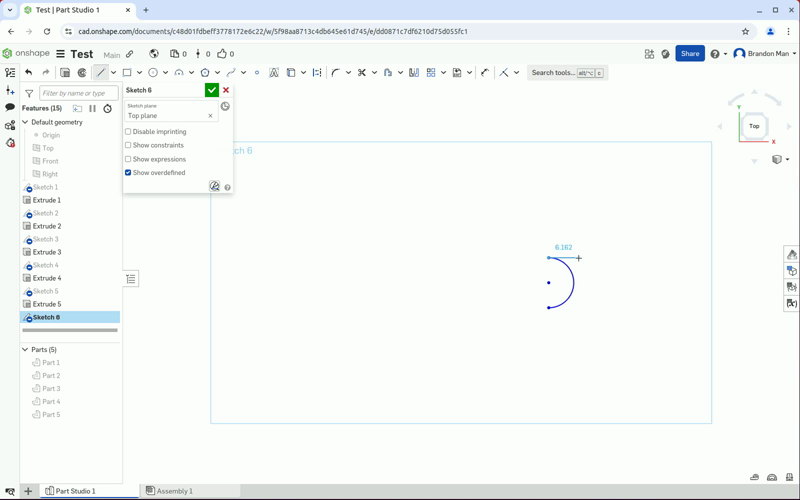
mouse_move(548, 282)
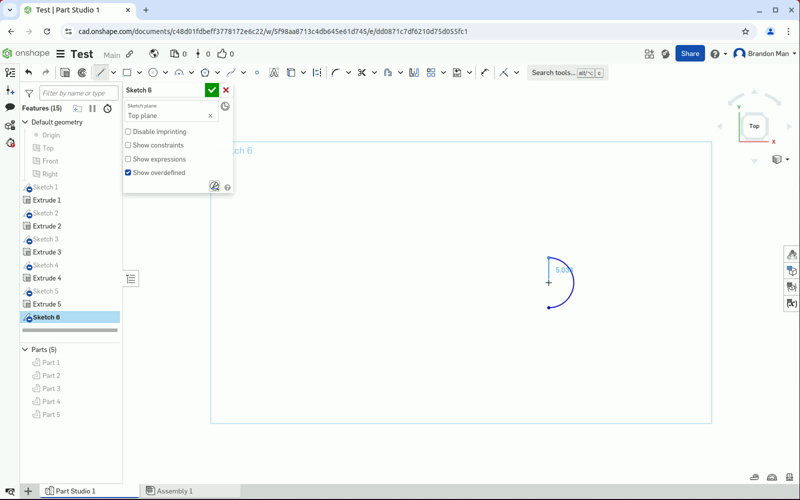
click(548, 282)
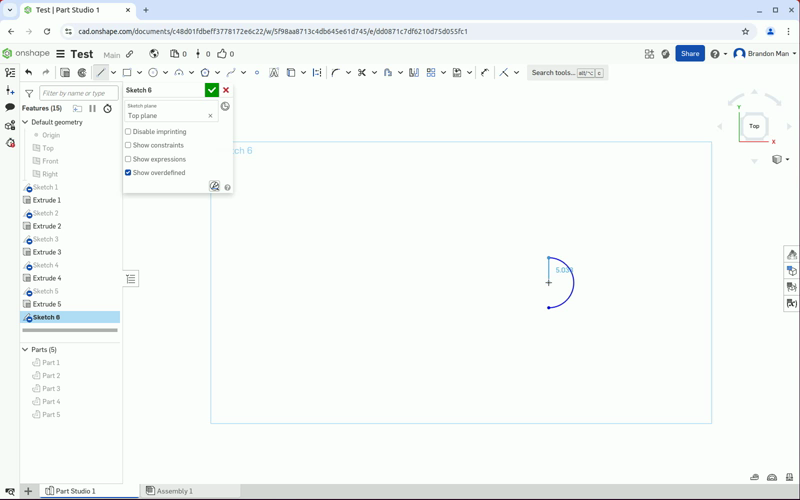
key_up(shift)
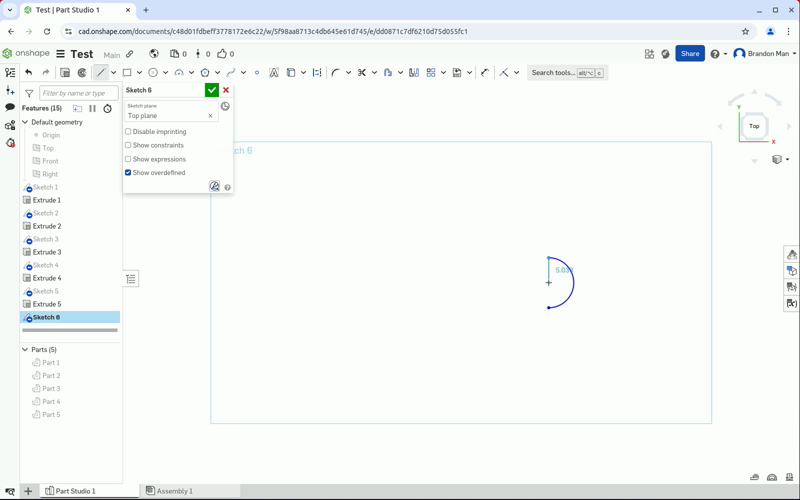
mouse_move(578, 282)
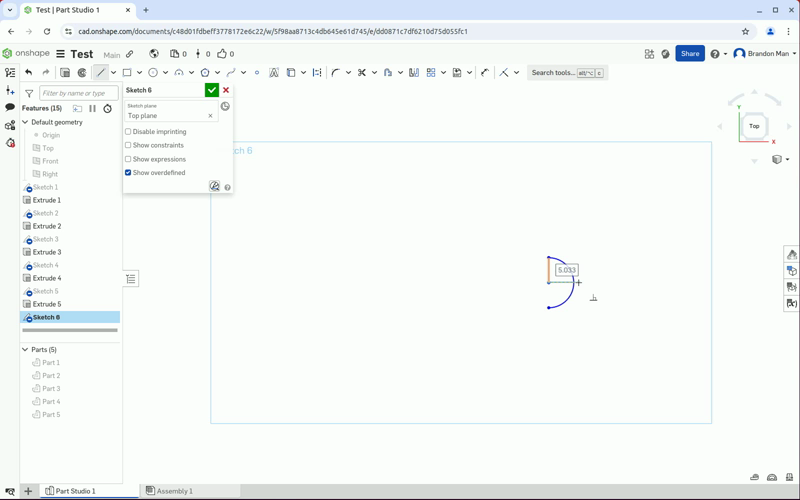
key_down(shift)
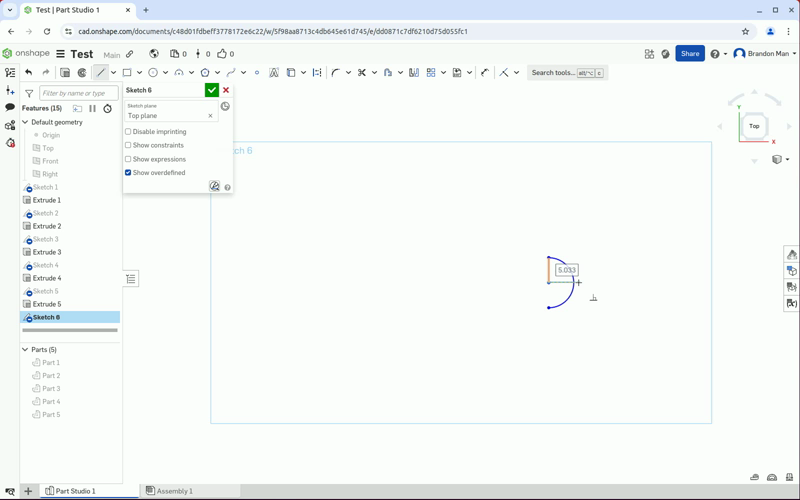
mouse_move(548, 307)
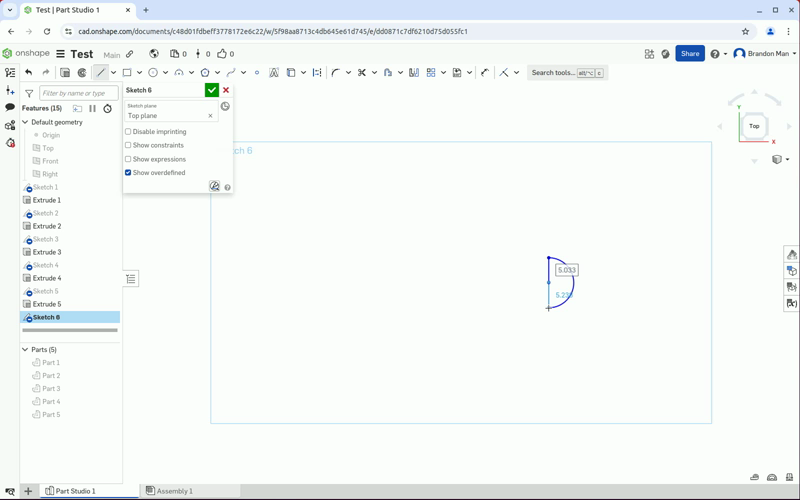
key_up(shift)
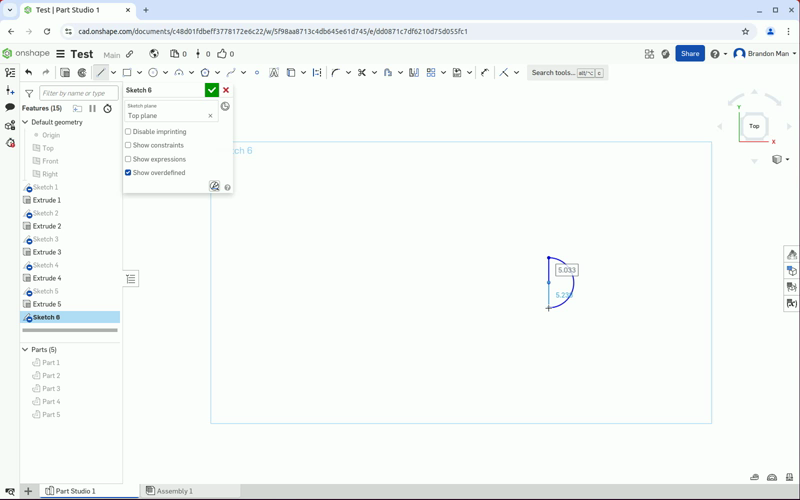
click(548, 307)
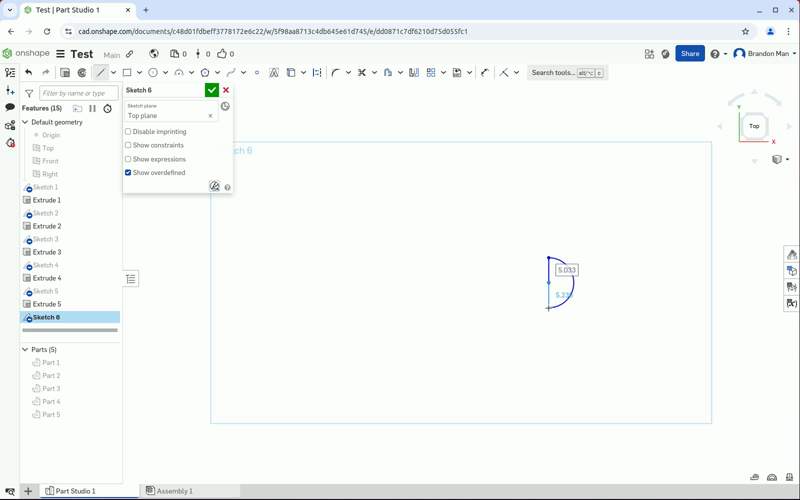
key(esc)
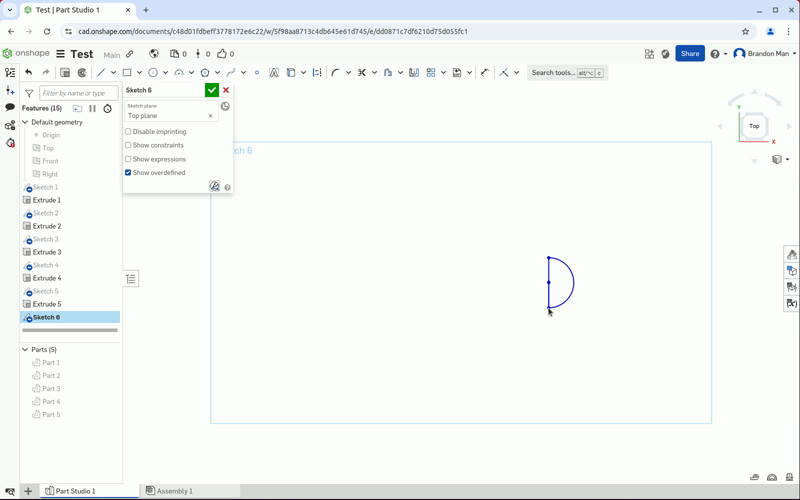
mouse_move(566, 287)
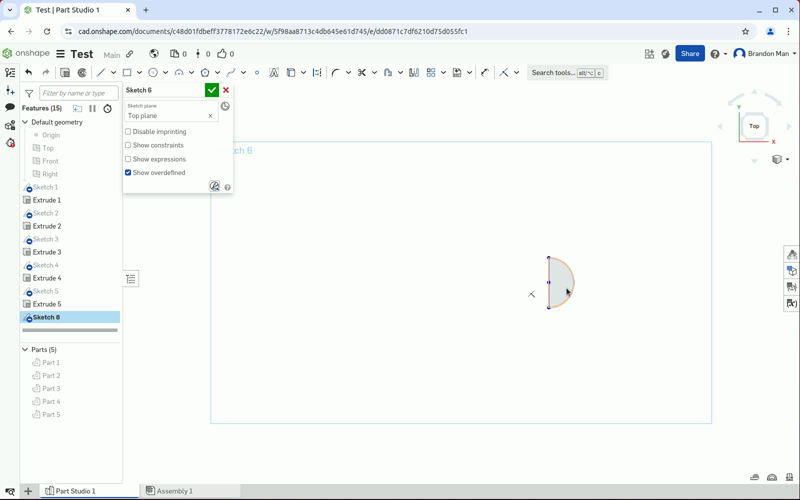
scroll(6)
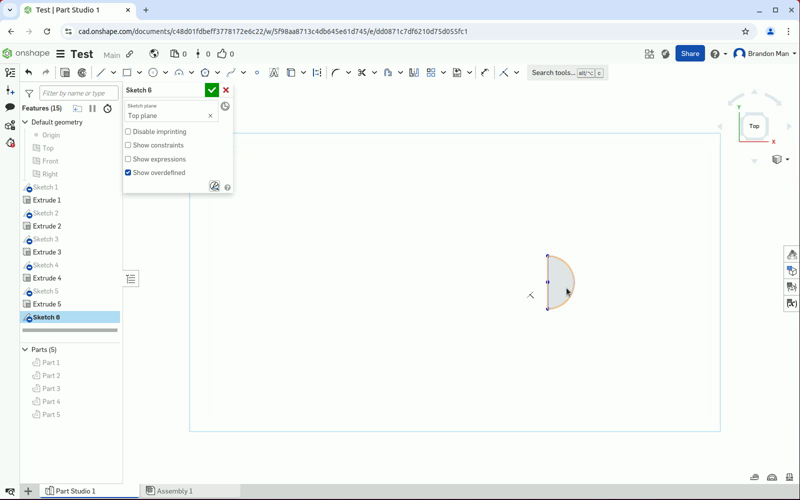
scroll(6)
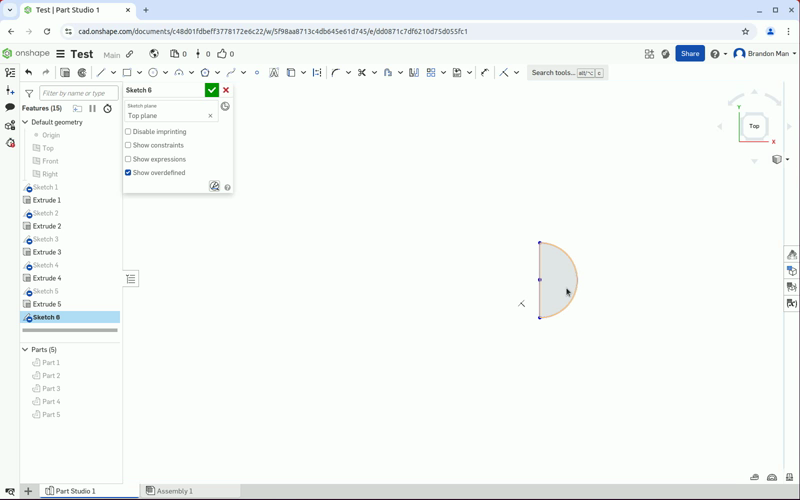
scroll(6)
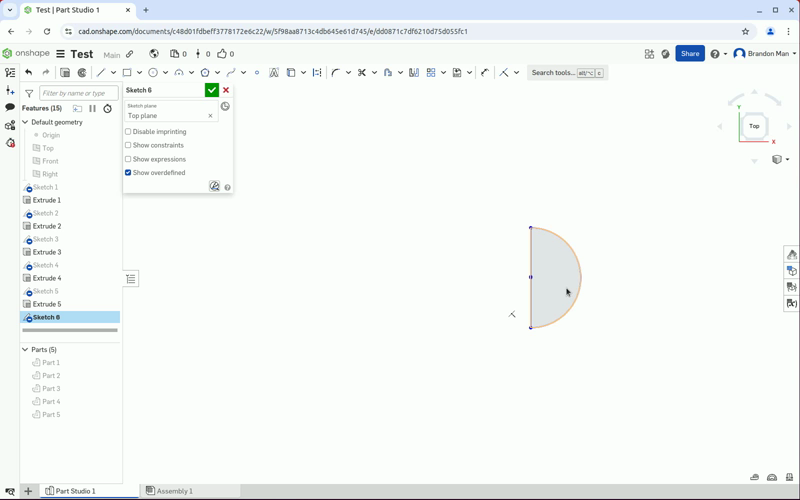
scroll(6)
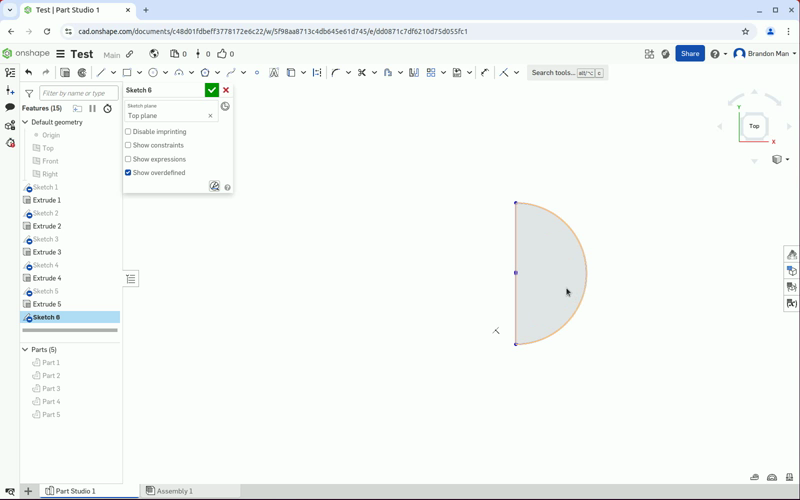
scroll(6)
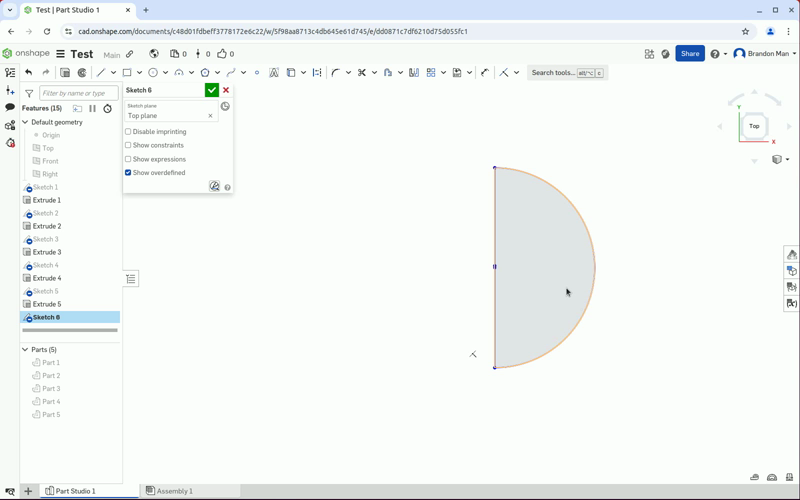
scroll(6)
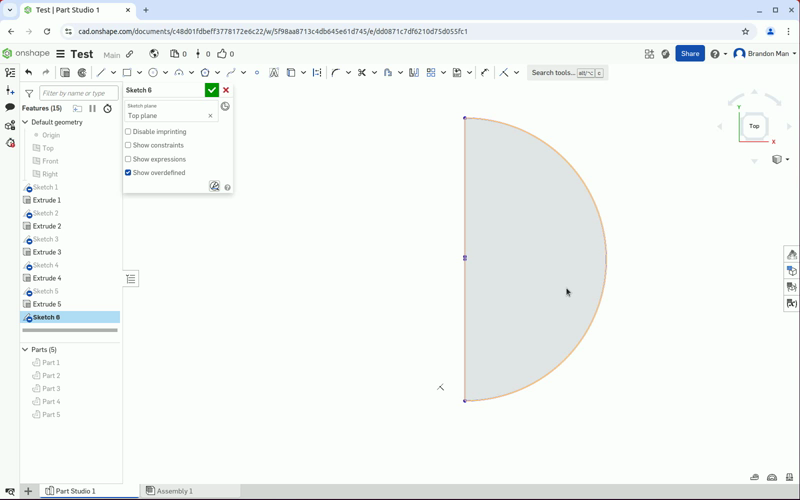
scroll(6)
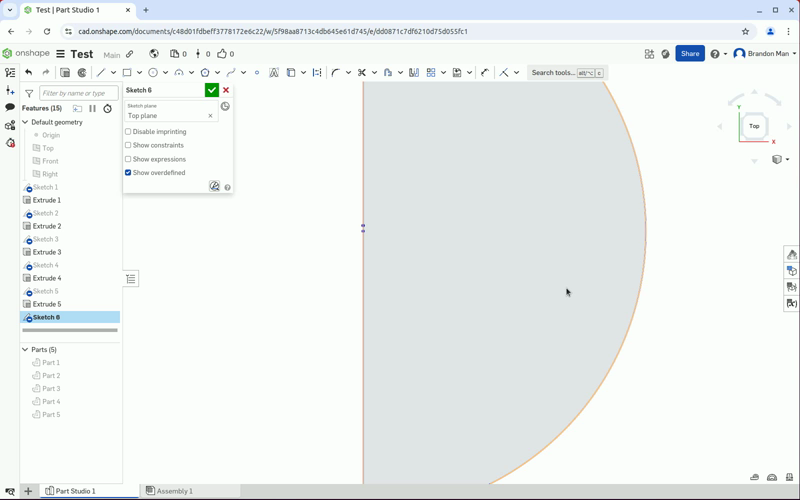
click(566, 287)
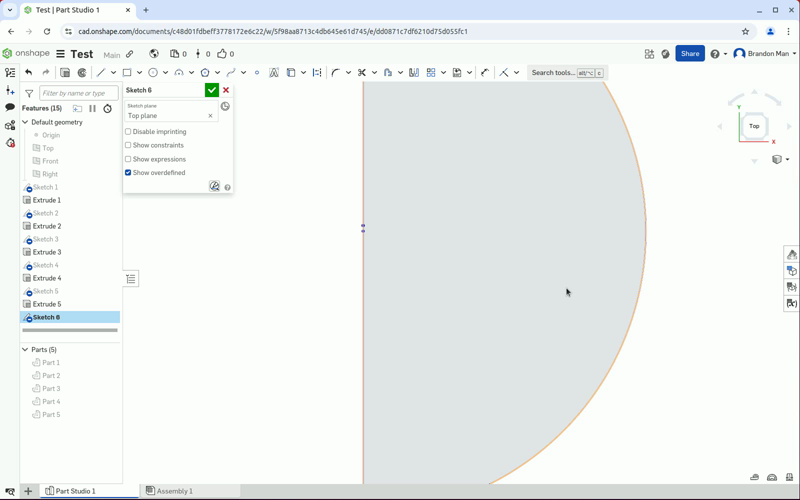
scroll(-6)
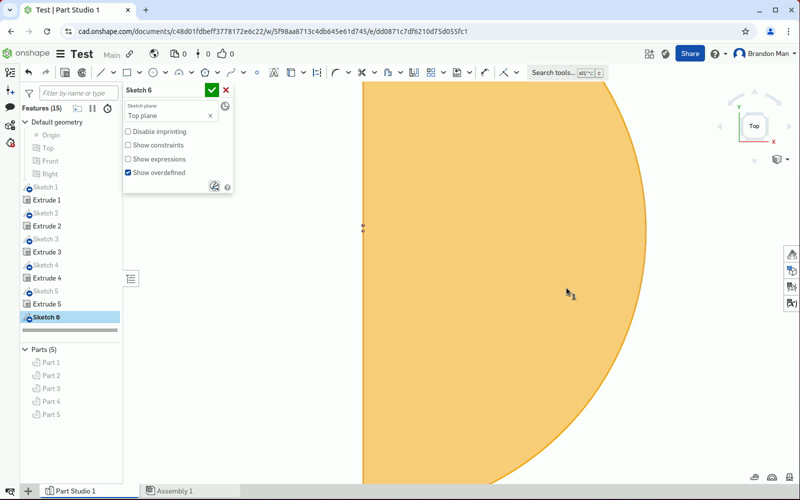
scroll(-6)
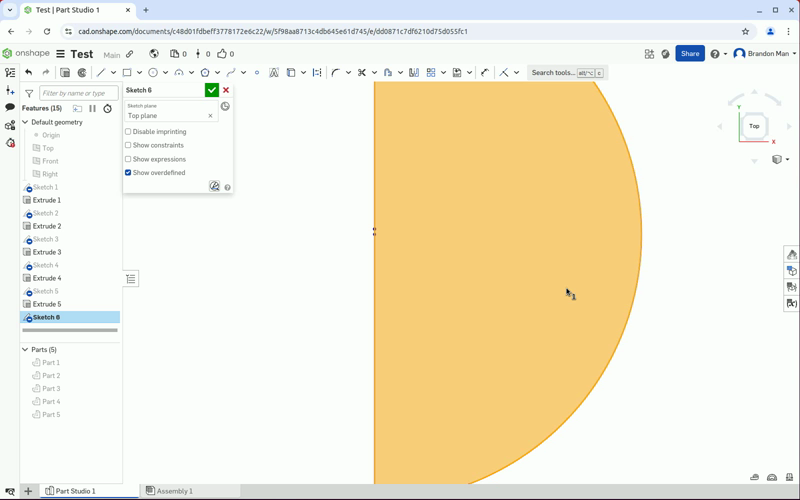
scroll(-6)
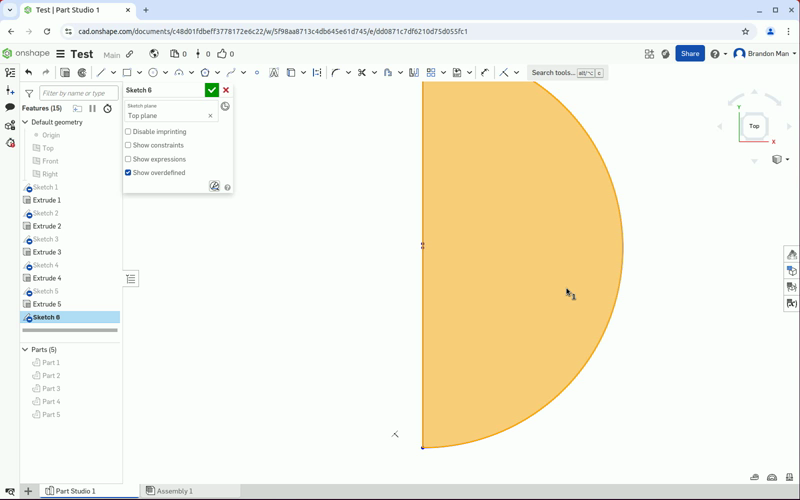
scroll(-6)
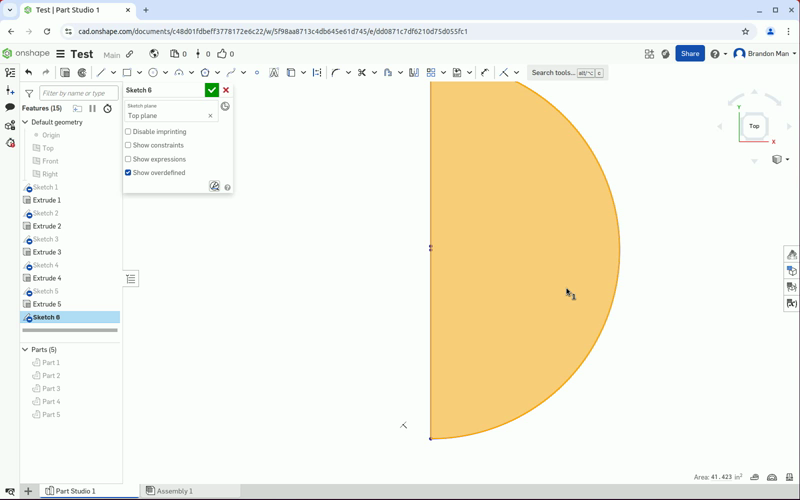
scroll(-6)
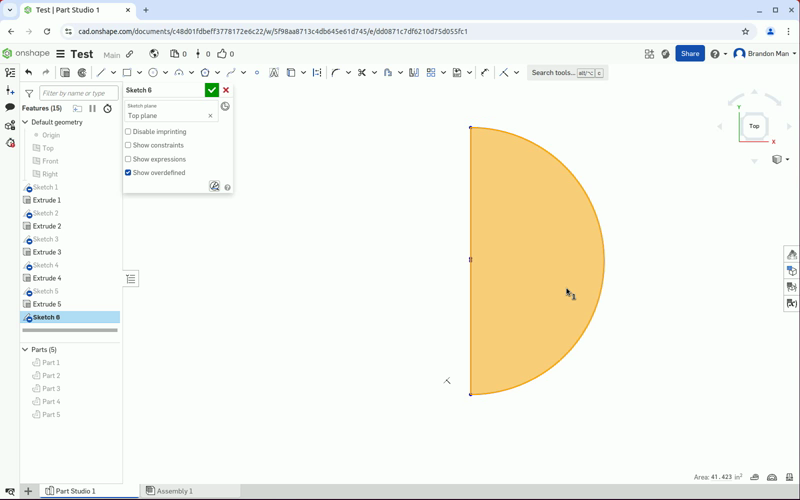
scroll(-6)
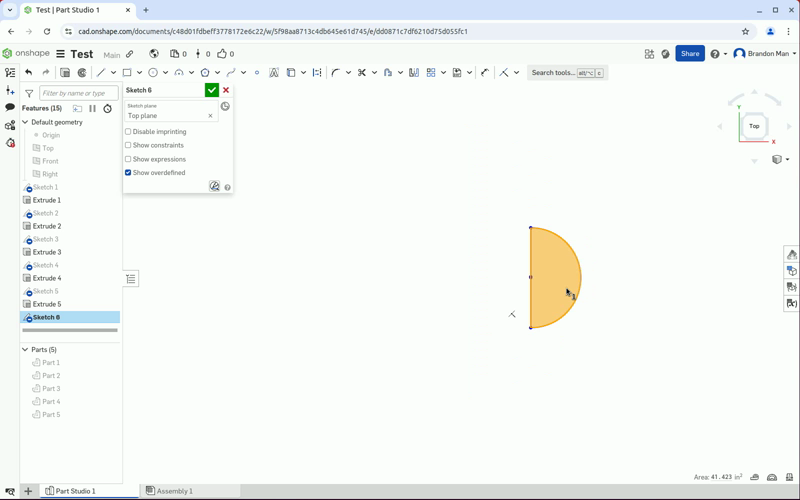
scroll(-6)
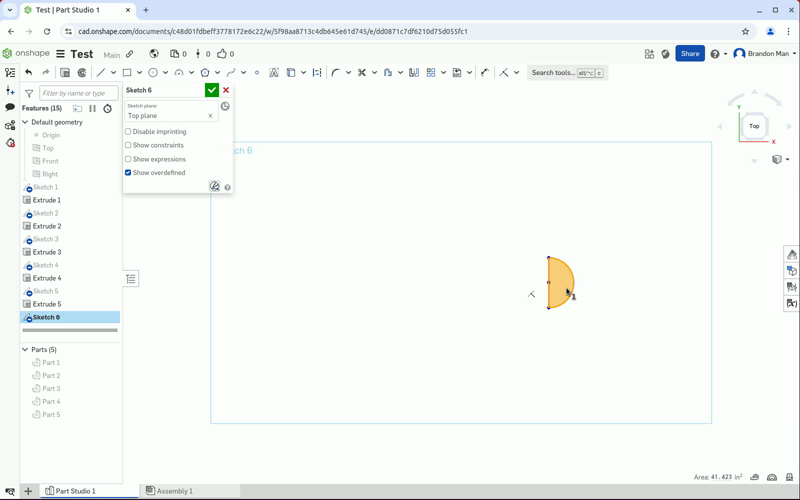
mouse_move(73, 352)
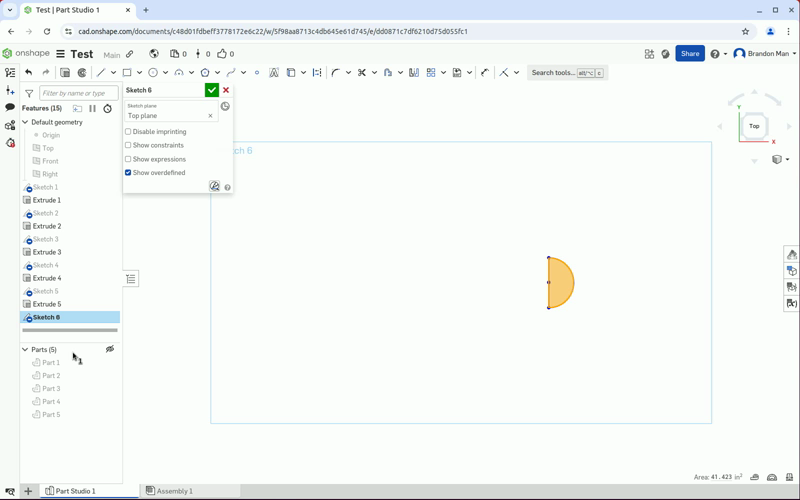
key(shift+y)
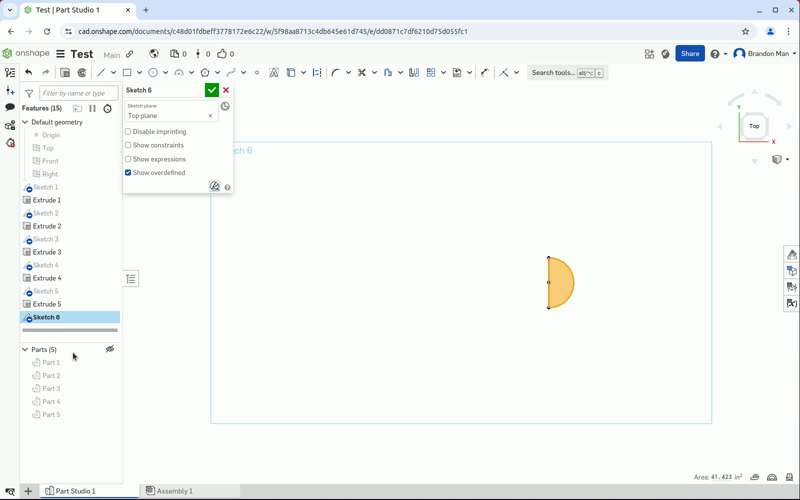
key(shift+e)
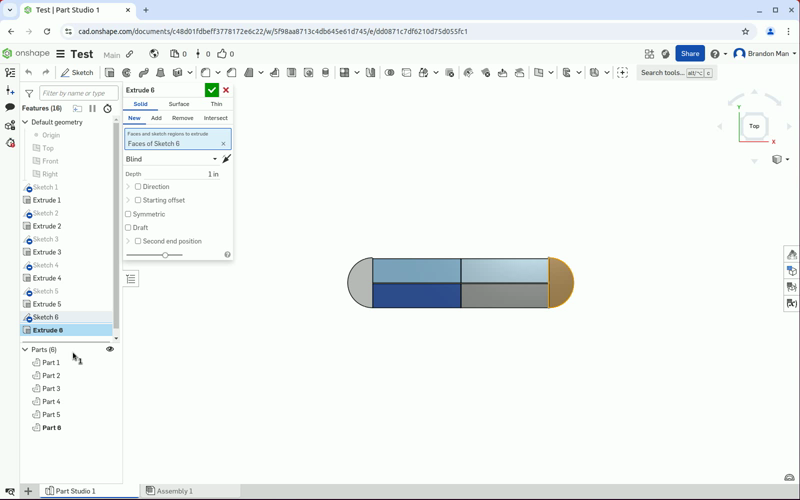
mouse_move(143, 106)
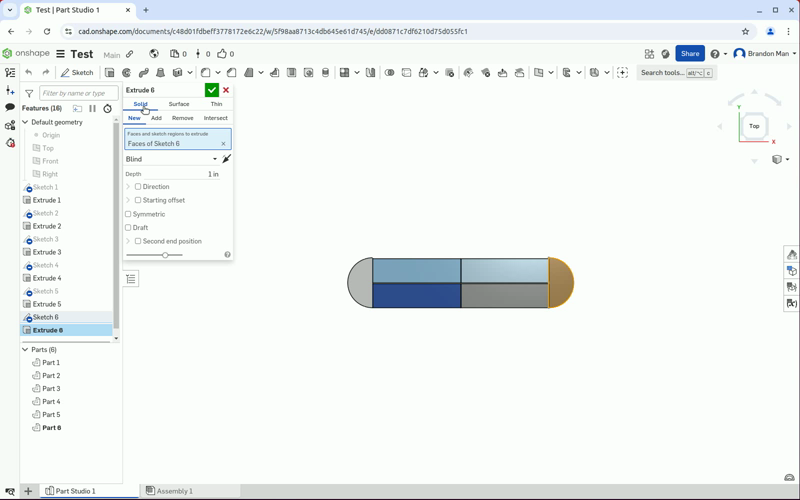
click(143, 106)
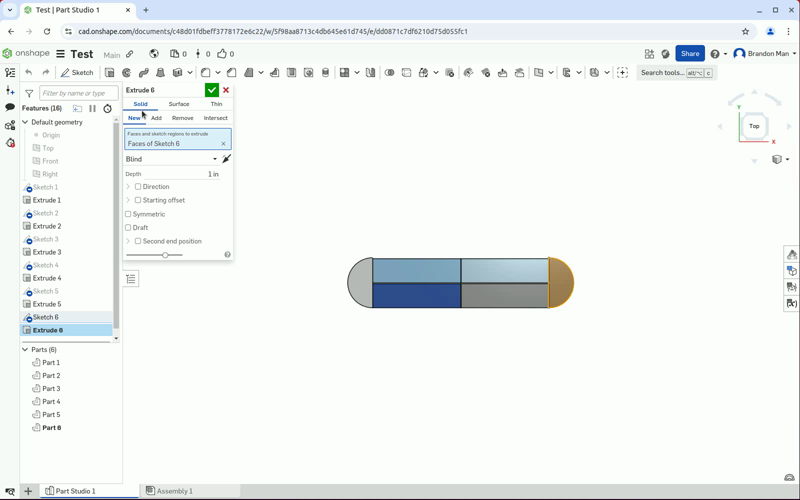
mouse_move(137, 120)
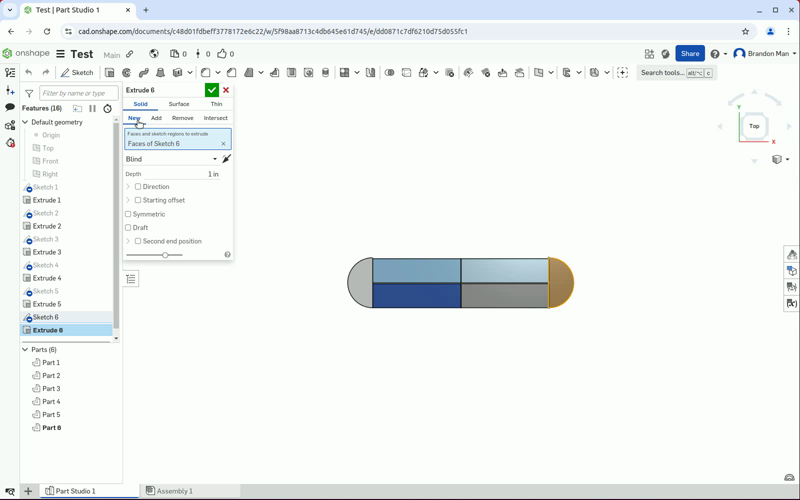
click(137, 120)
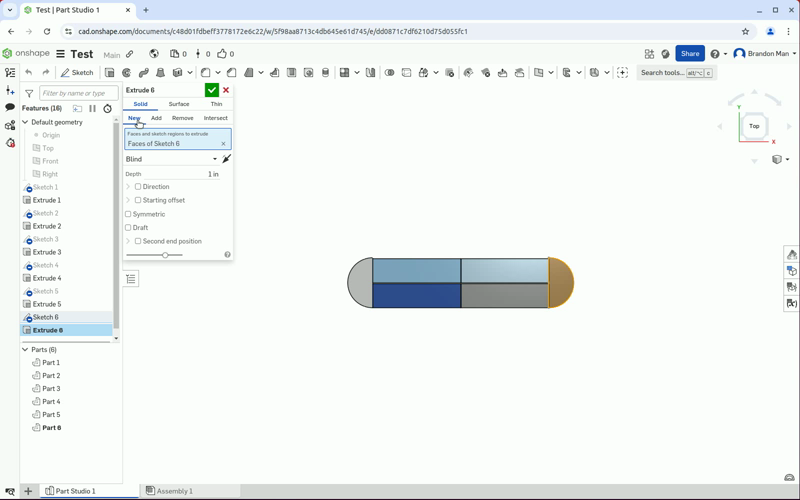
key(tab, 4)
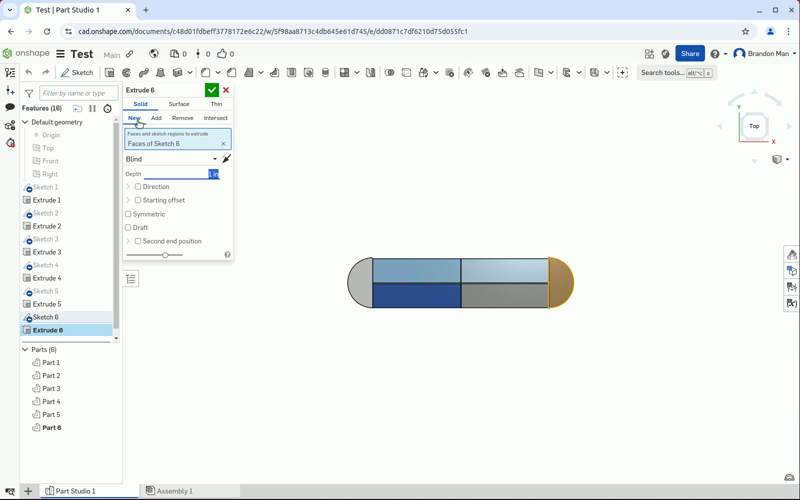
text(1.204)
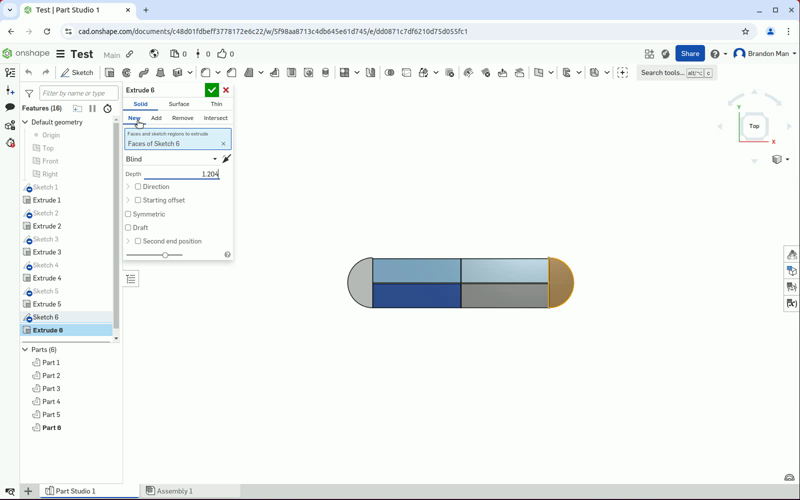
key(enter)
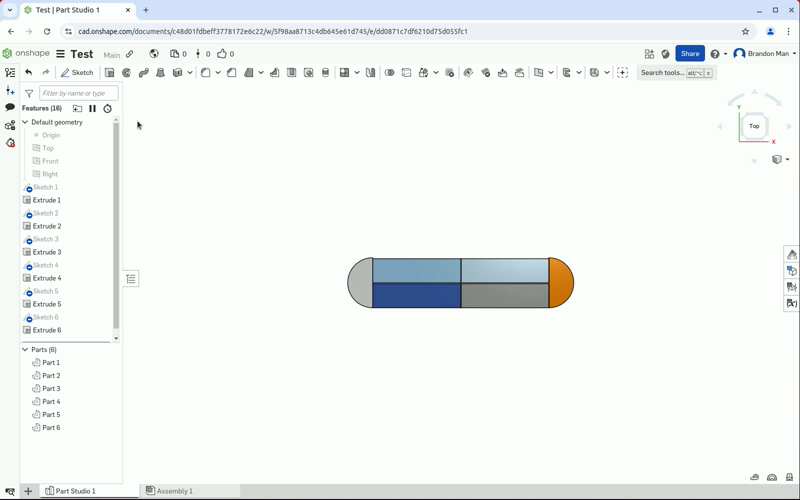
key(shift+h)
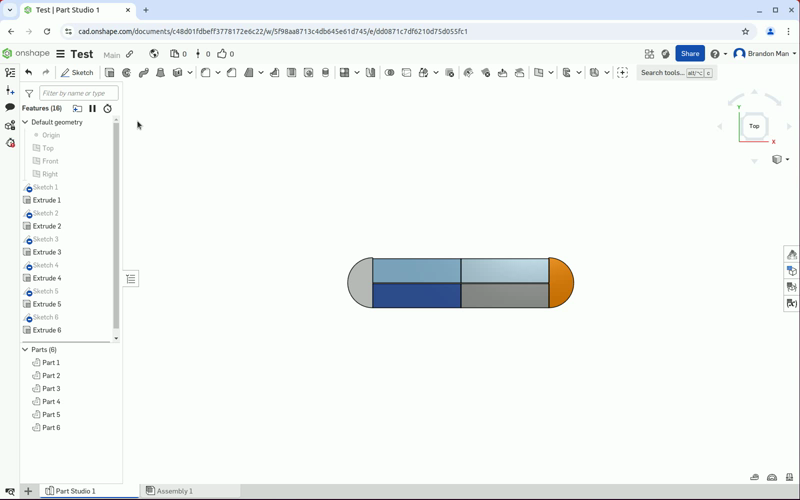
key(shift+h)
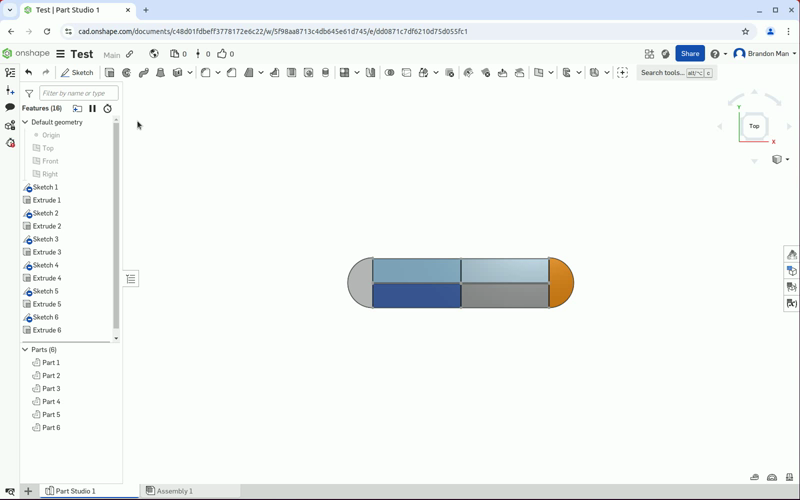
key(shift+7)
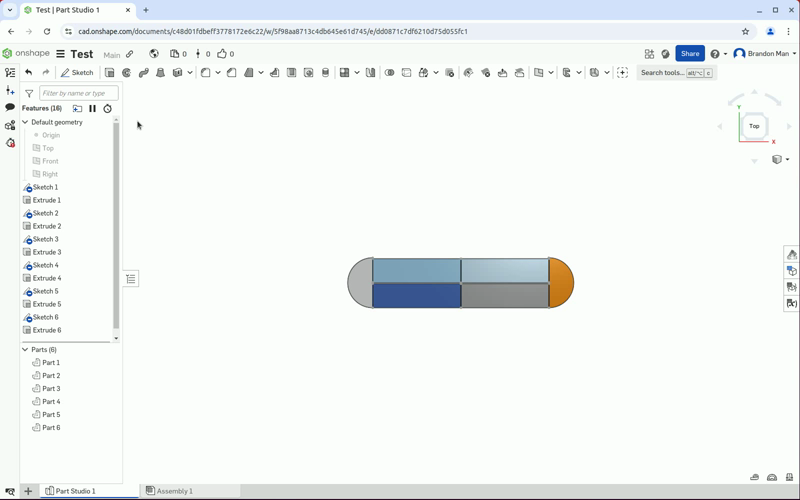
key(up, 3)
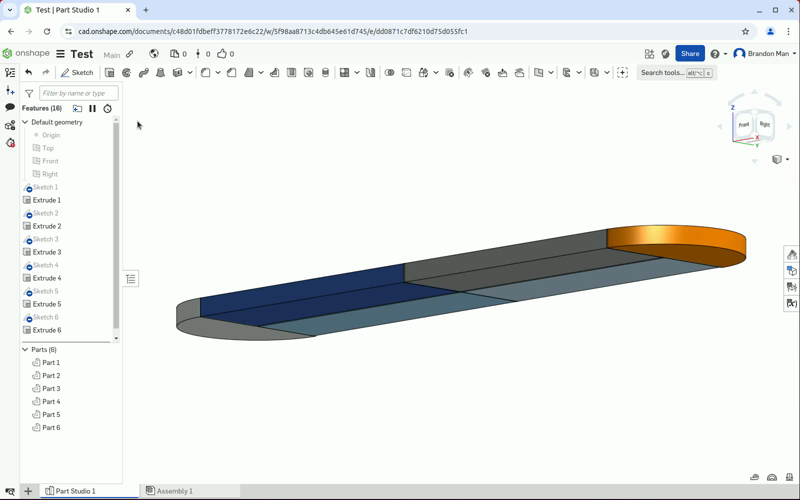
key(left, 3)
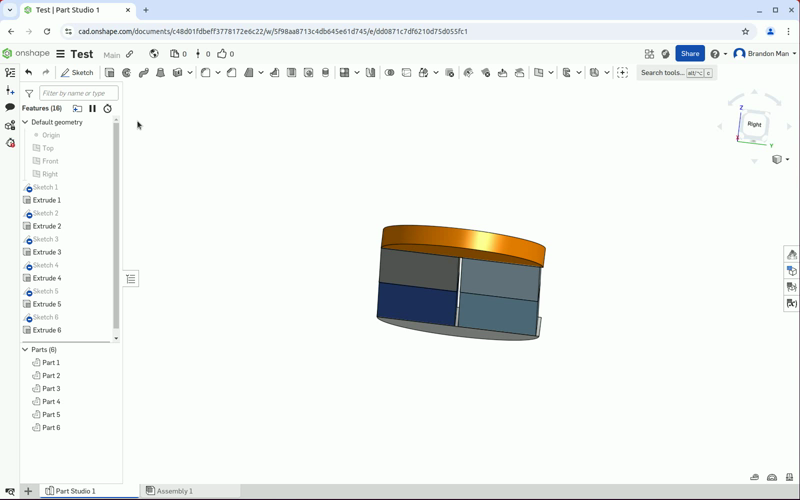
key(right, 3)
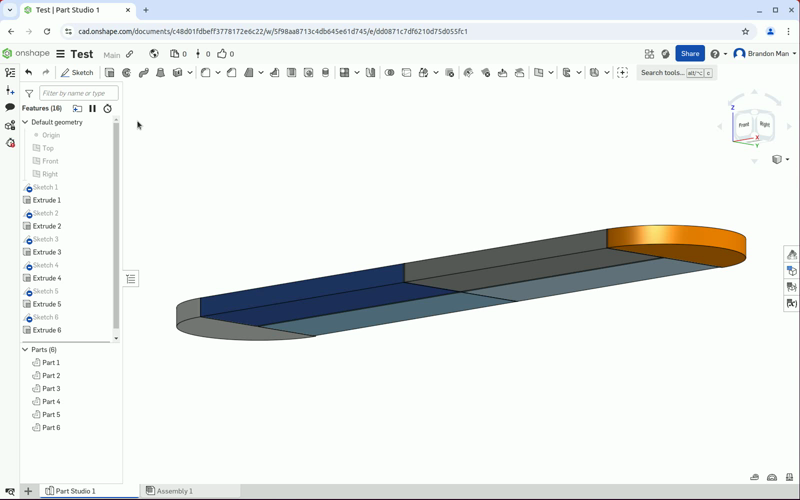
key(down, 3)
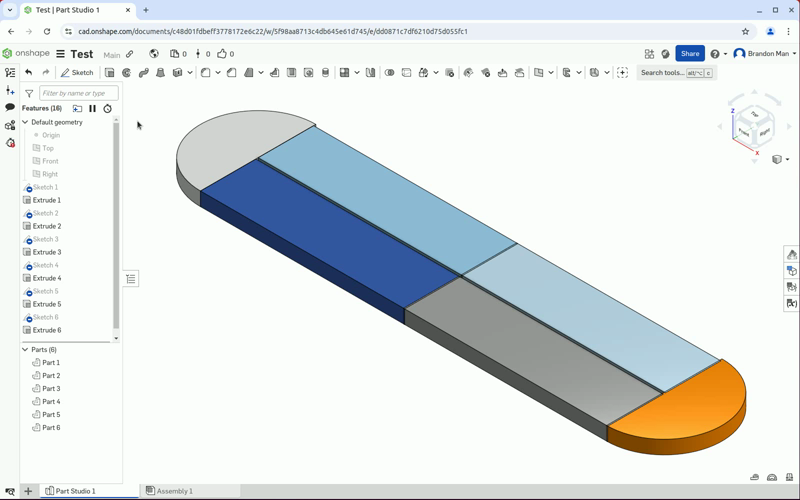
mouse_move(69, 189)
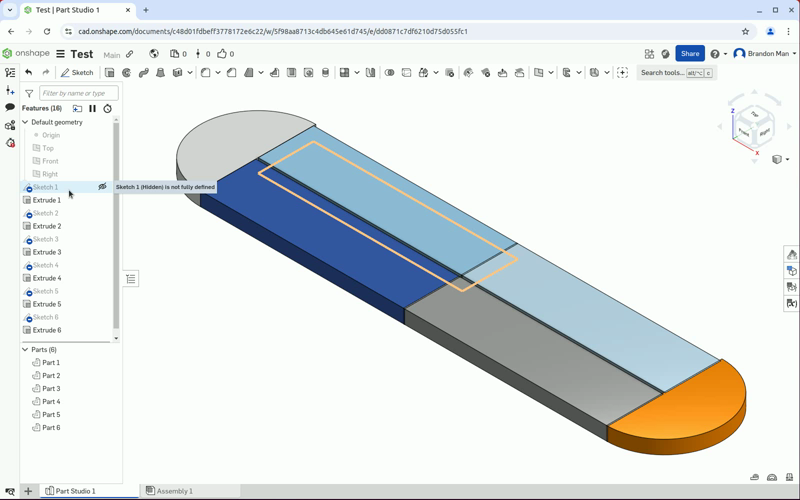
click(69, 189)